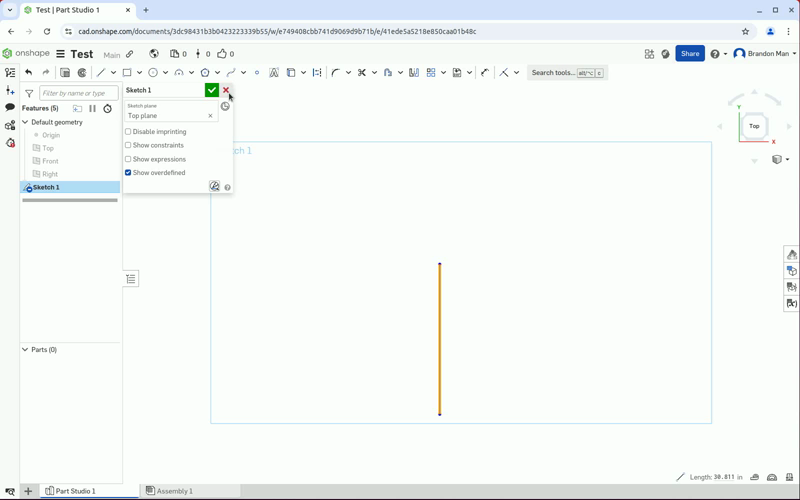
key(shift+h)
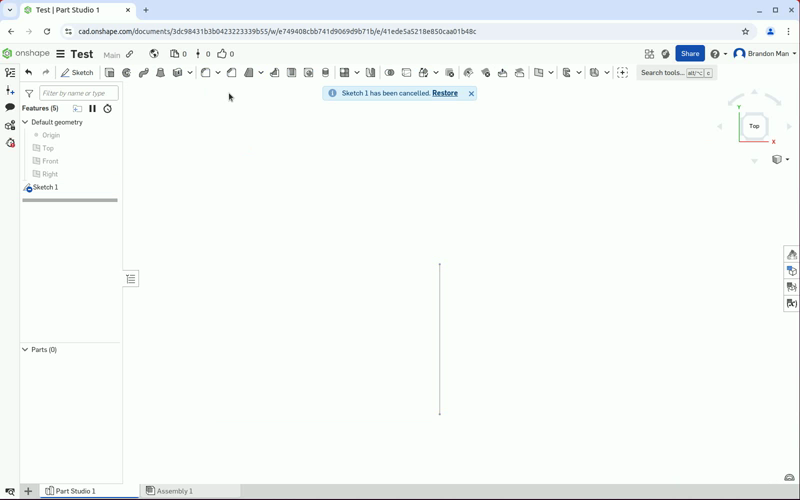
key(shift+s)
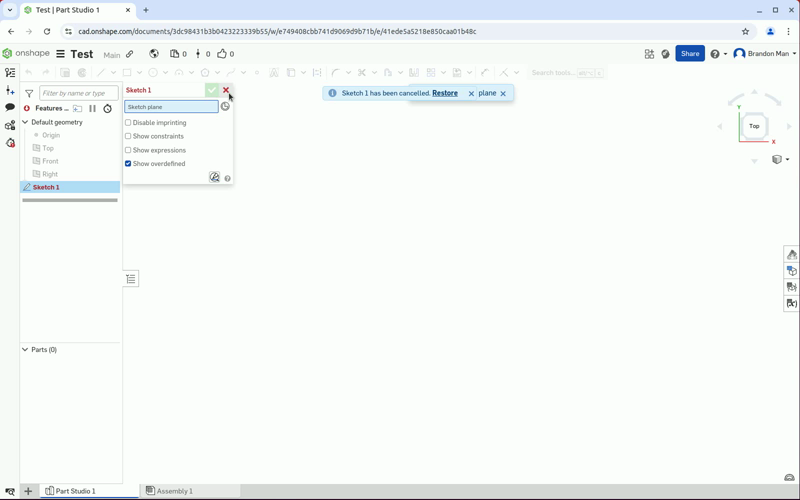
mouse_move(73, 150)
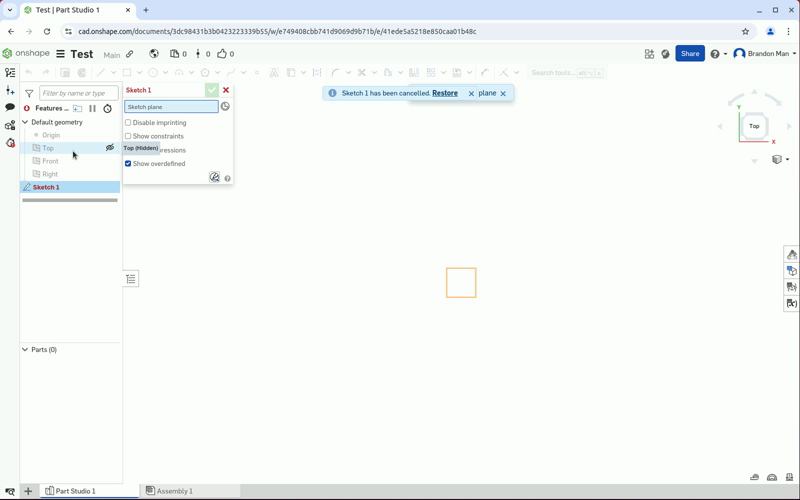
click(73, 150)
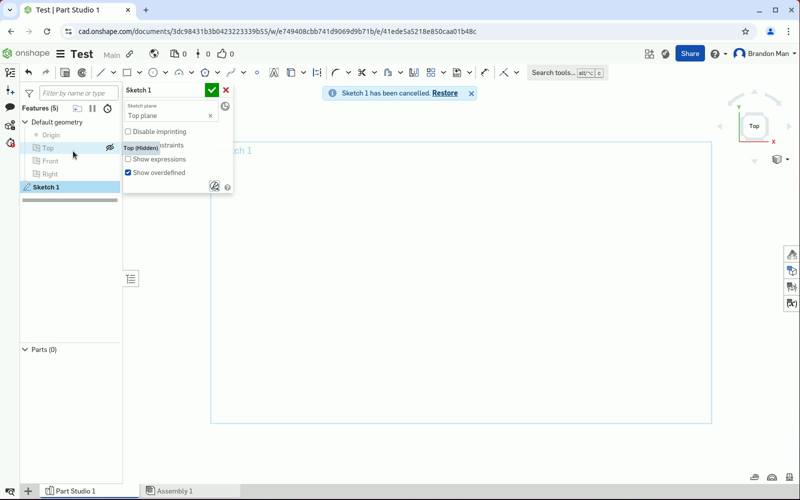
mouse_move(73, 352)
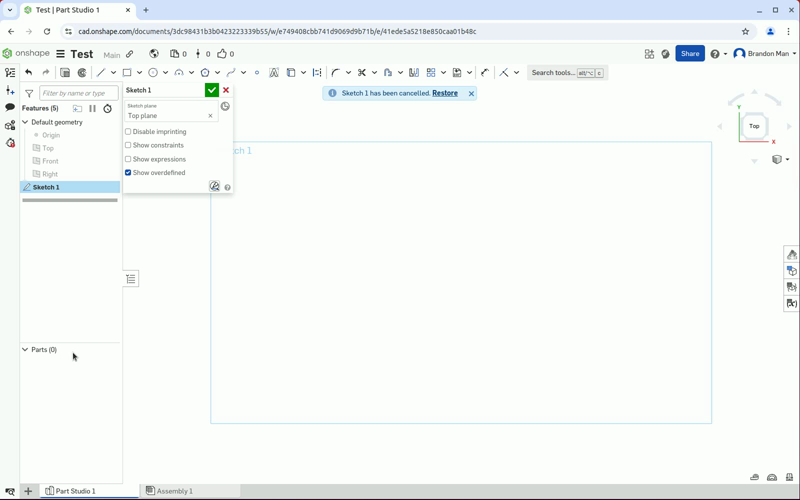
key(y)
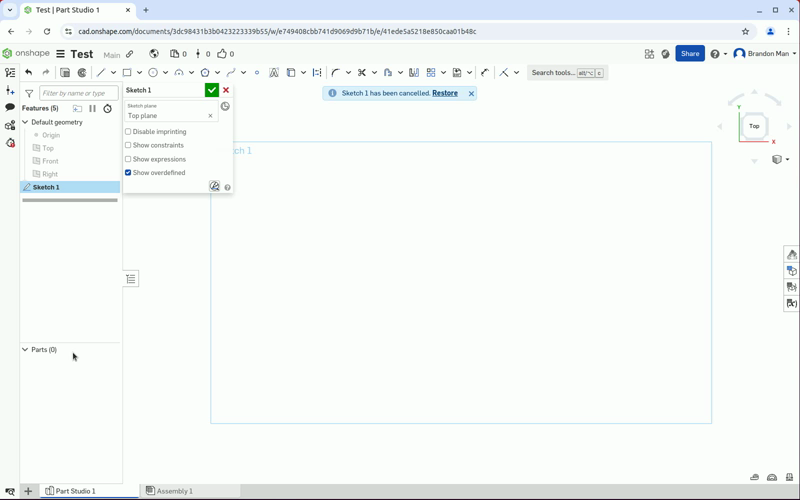
key(l)
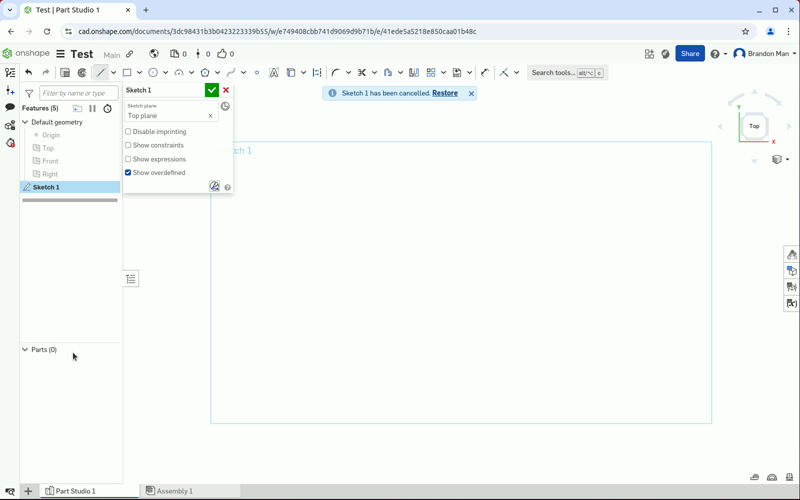
key_down(shift)
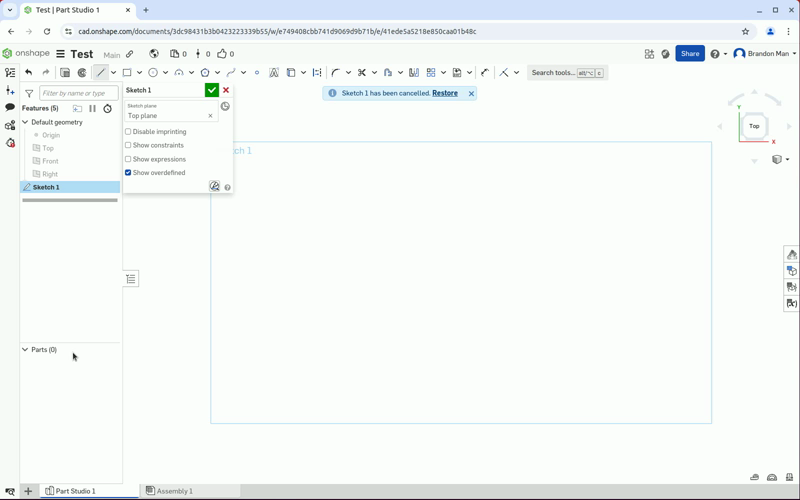
mouse_move(348, 319)
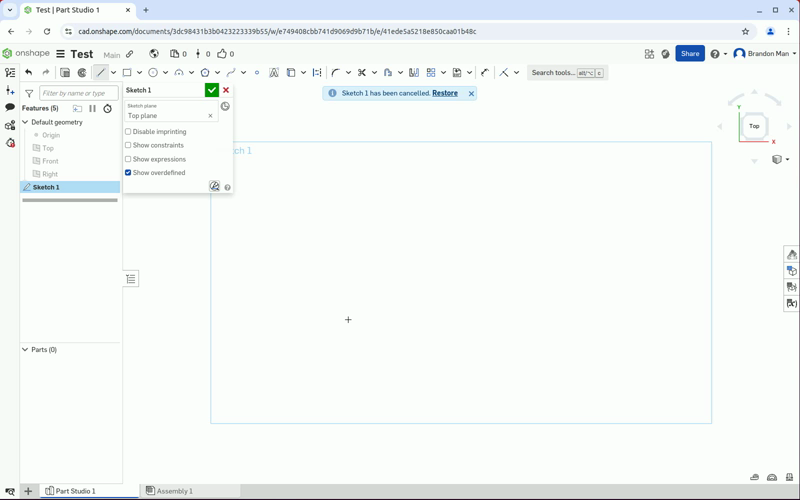
click(348, 319)
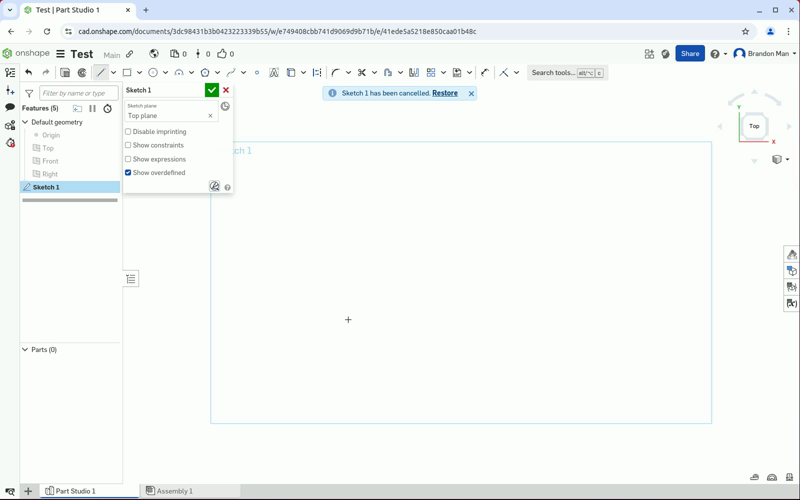
key_up(shift)
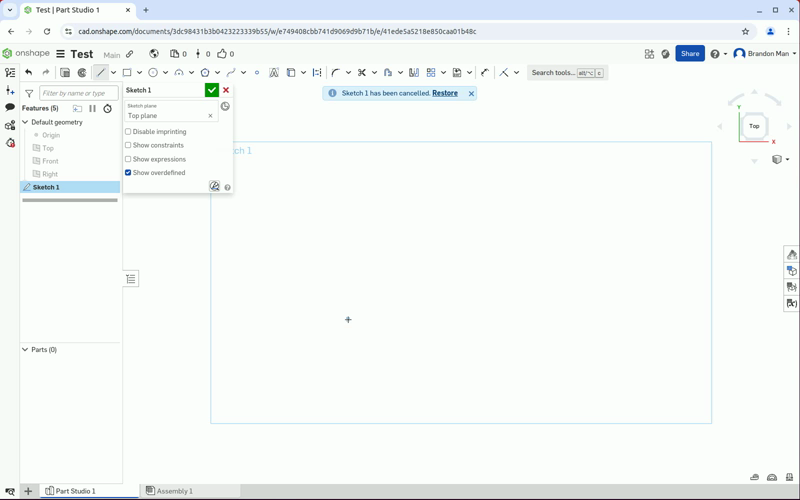
key_down(shift)
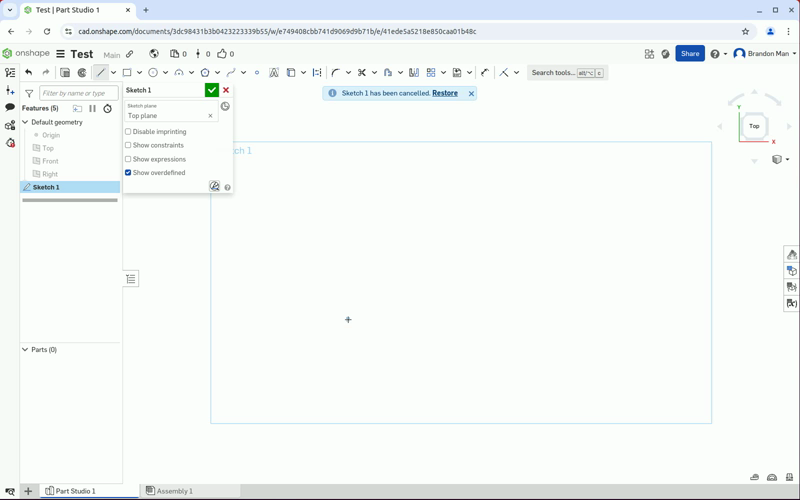
mouse_move(572, 319)
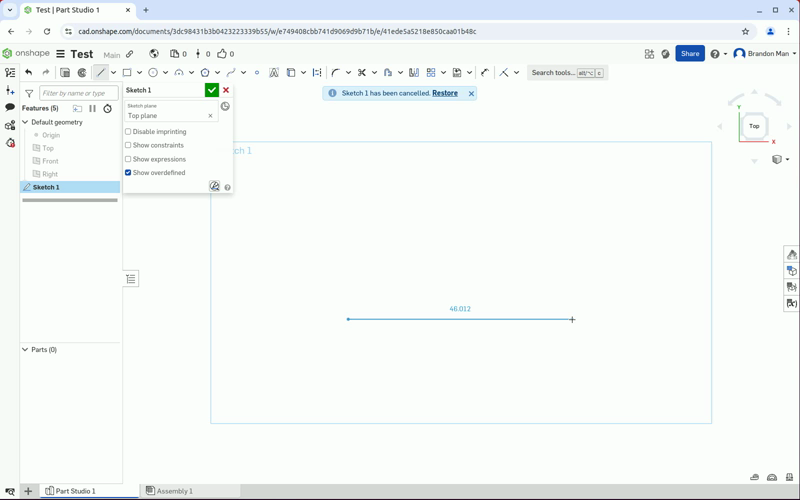
click(572, 319)
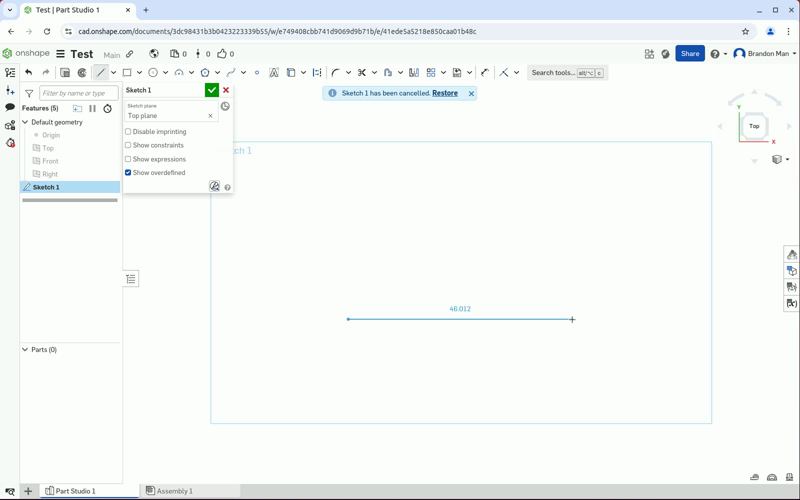
key_up(shift)
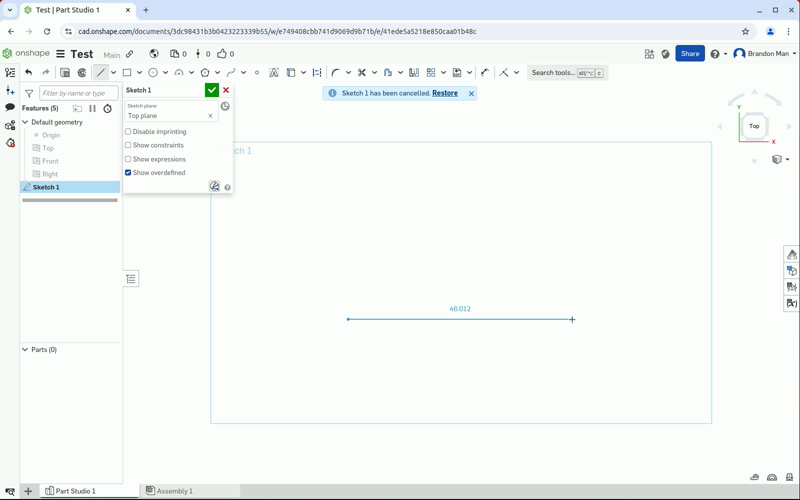
key_down(shift)
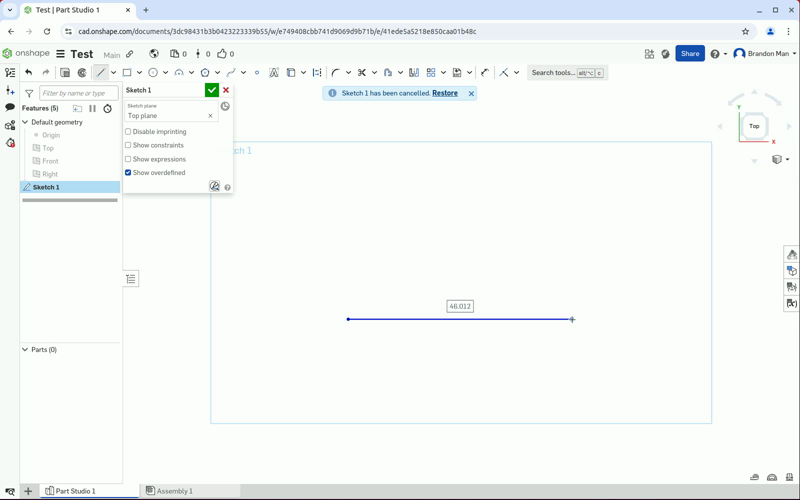
mouse_move(572, 248)
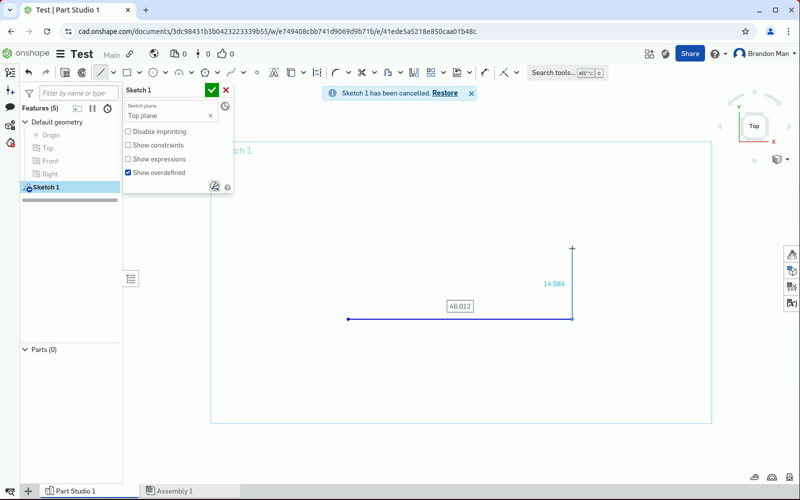
click(572, 248)
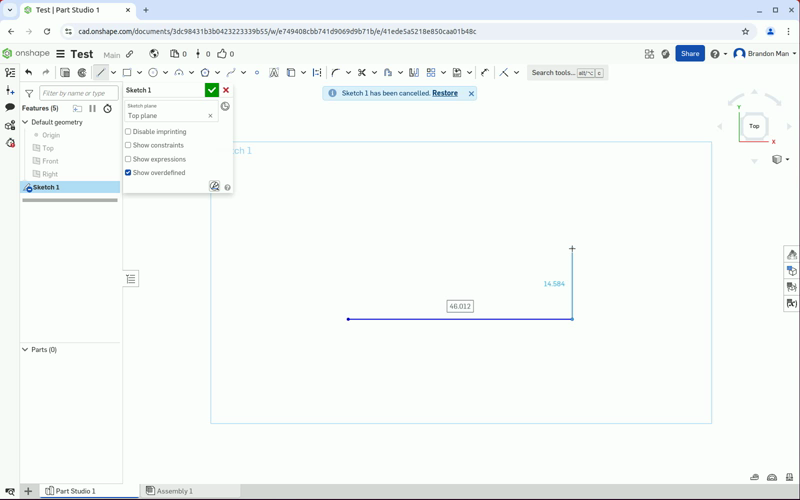
key_up(shift)
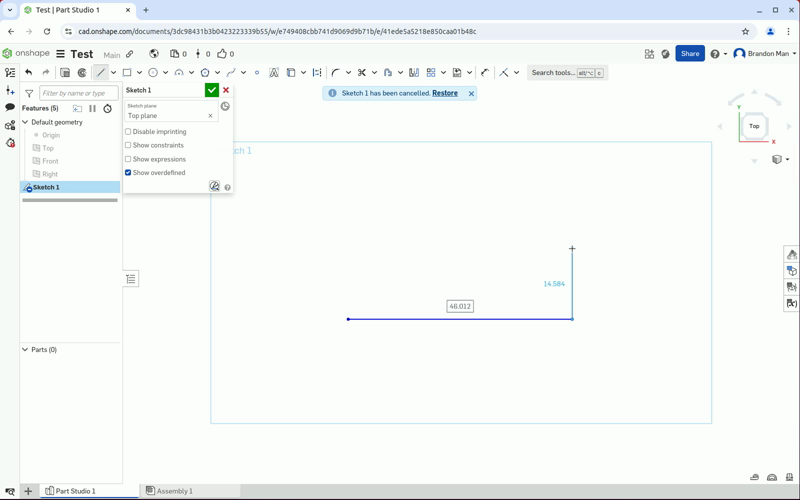
key_down(shift)
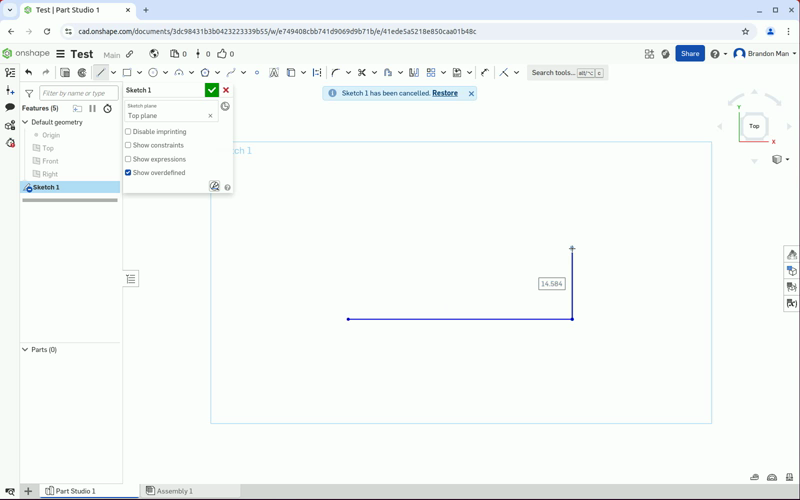
mouse_move(348, 248)
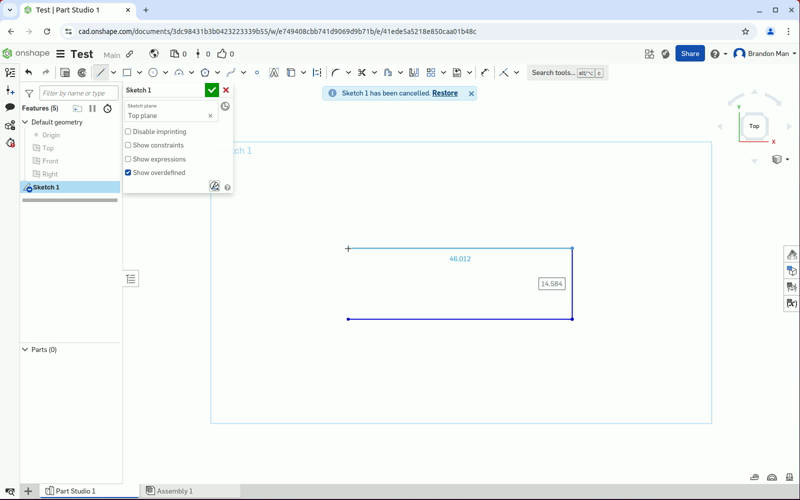
click(348, 248)
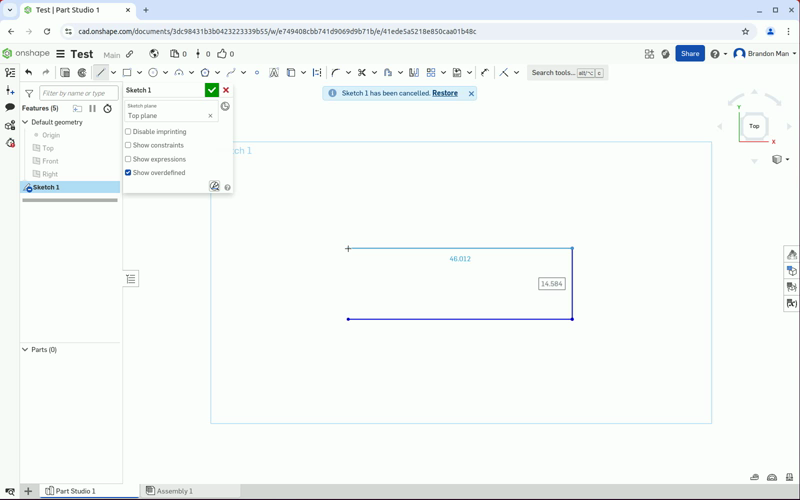
key_up(shift)
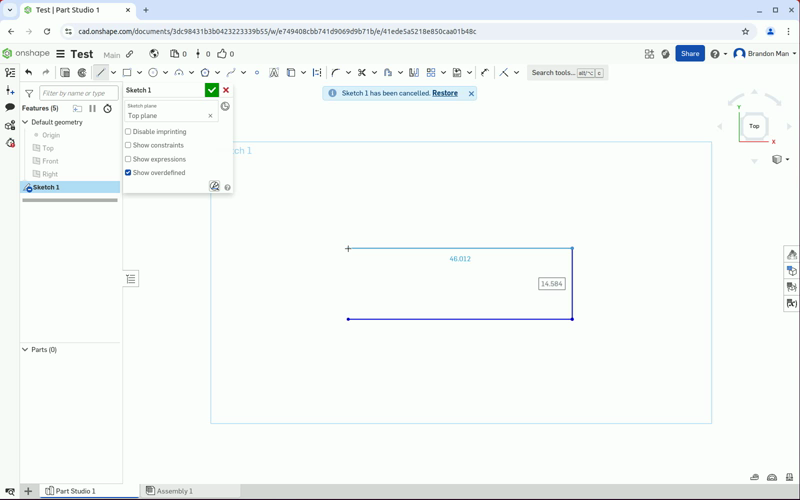
key_down(shift)
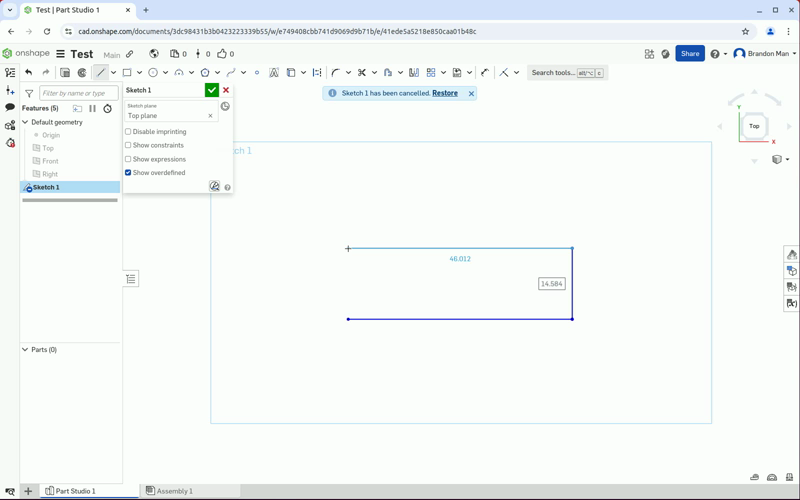
mouse_move(348, 319)
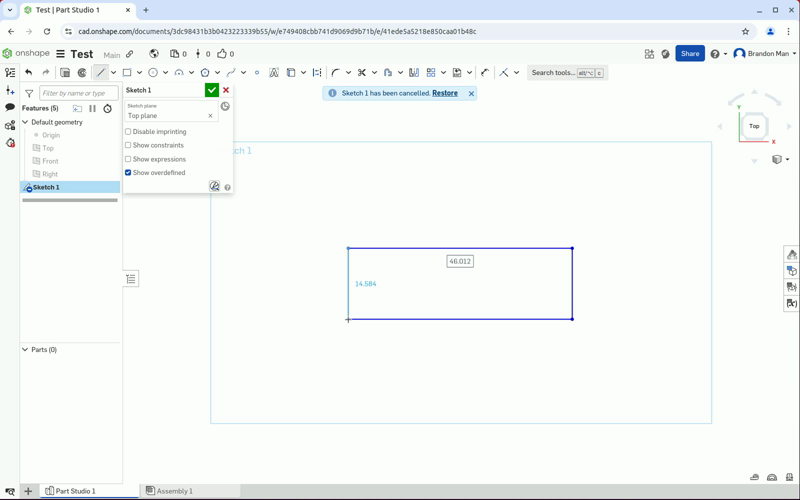
key_up(shift)
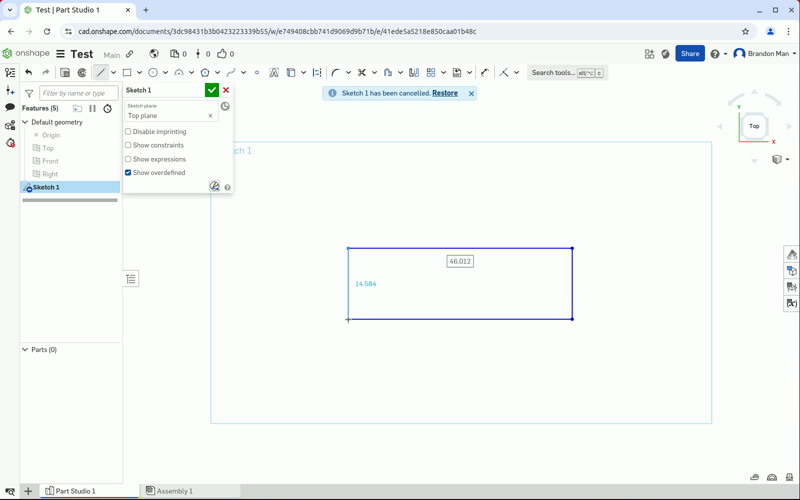
click(348, 319)
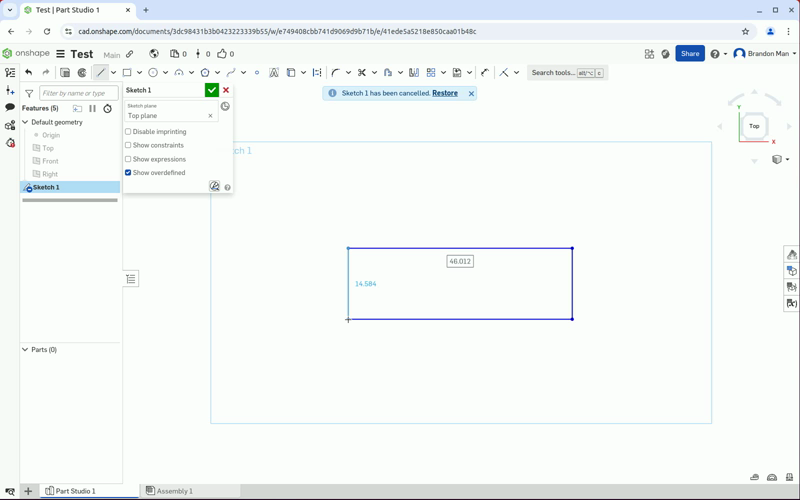
key(esc)
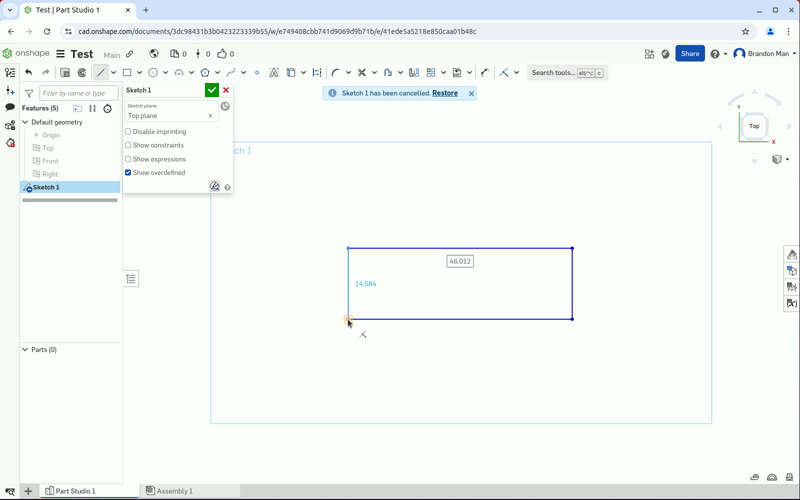
mouse_move(483, 288)
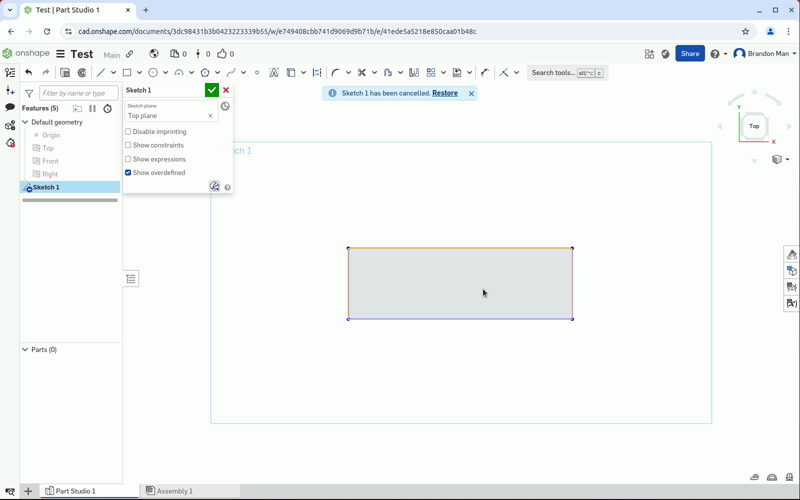
click(483, 288)
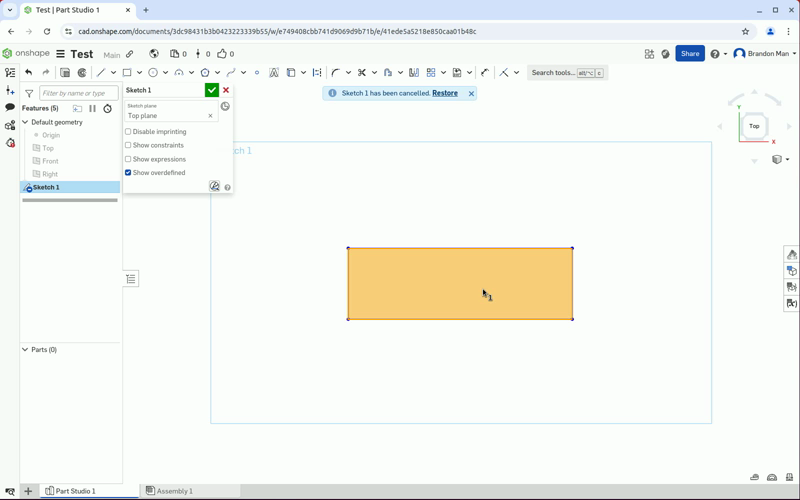
mouse_move(73, 352)
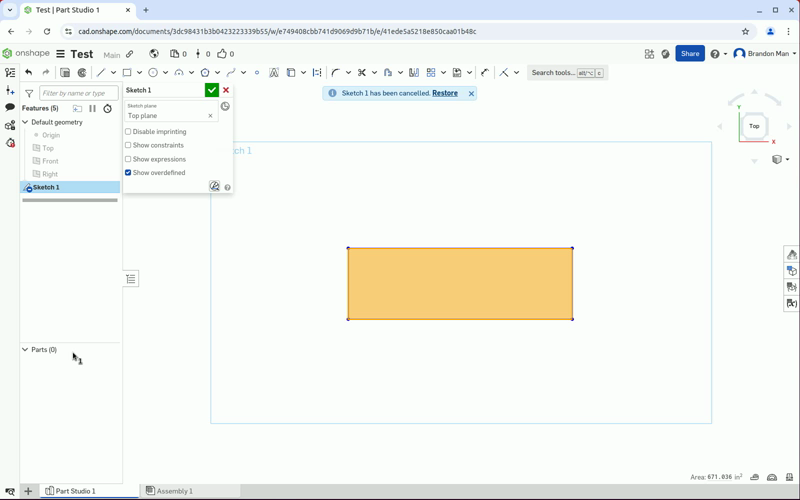
key(shift+y)
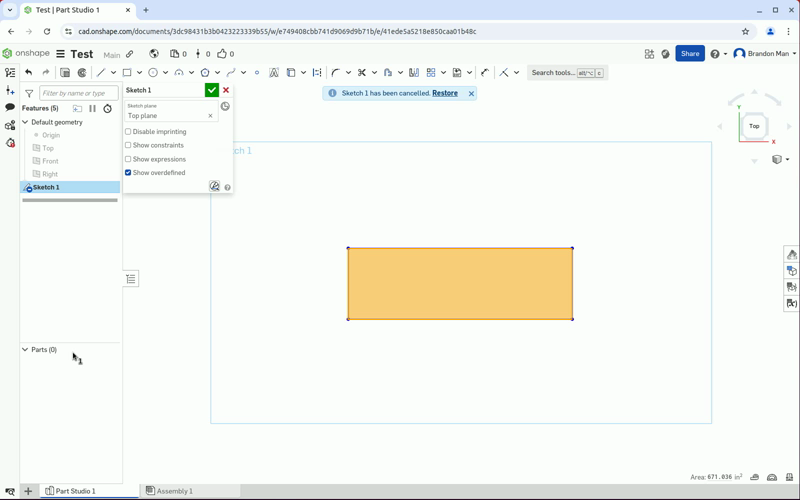
key(shift+e)
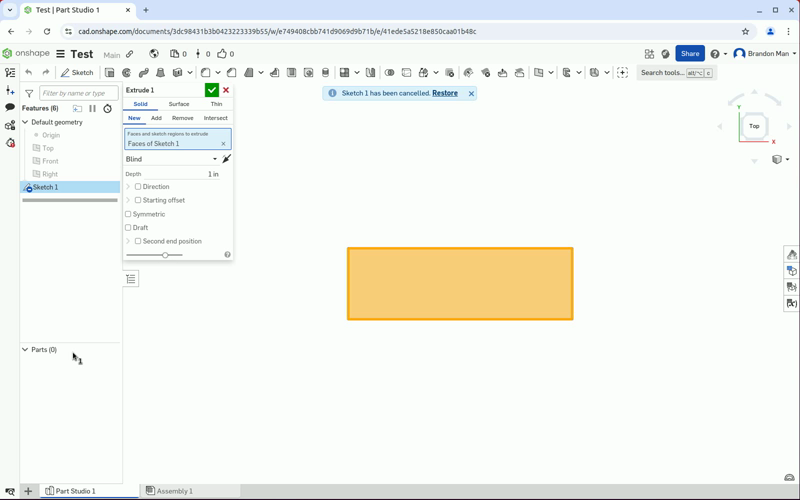
mouse_move(143, 106)
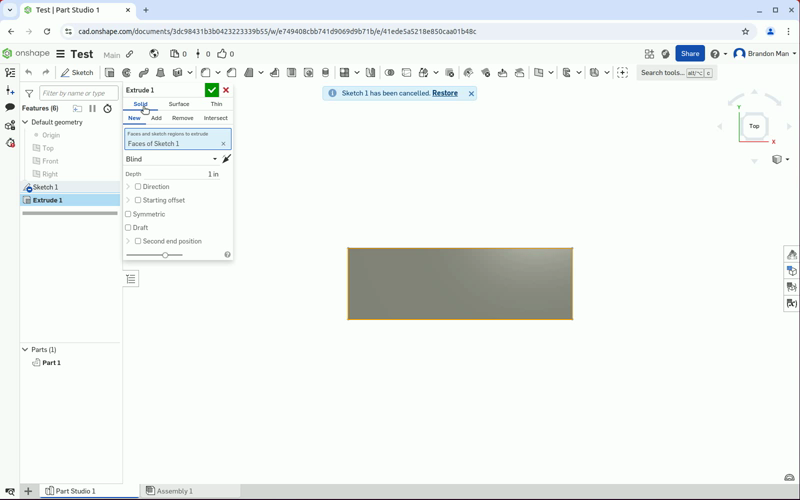
click(143, 106)
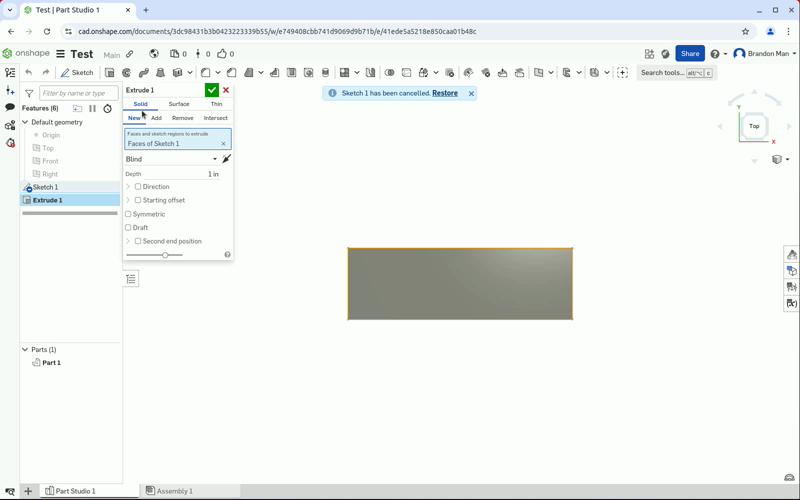
mouse_move(137, 120)
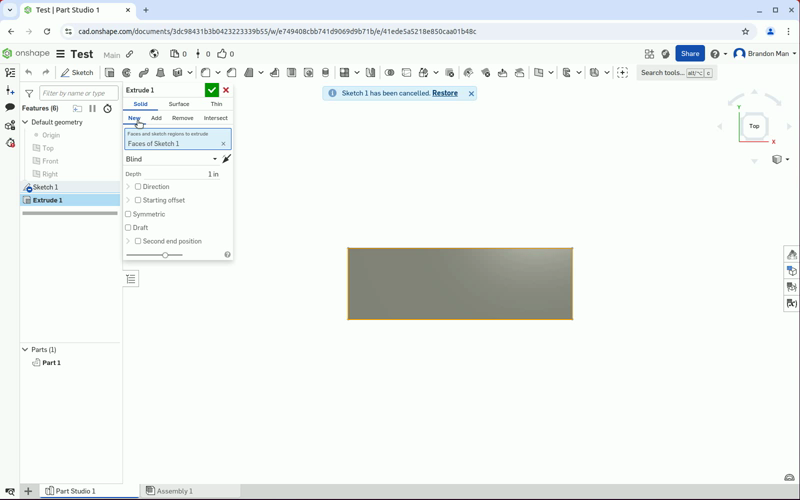
click(137, 120)
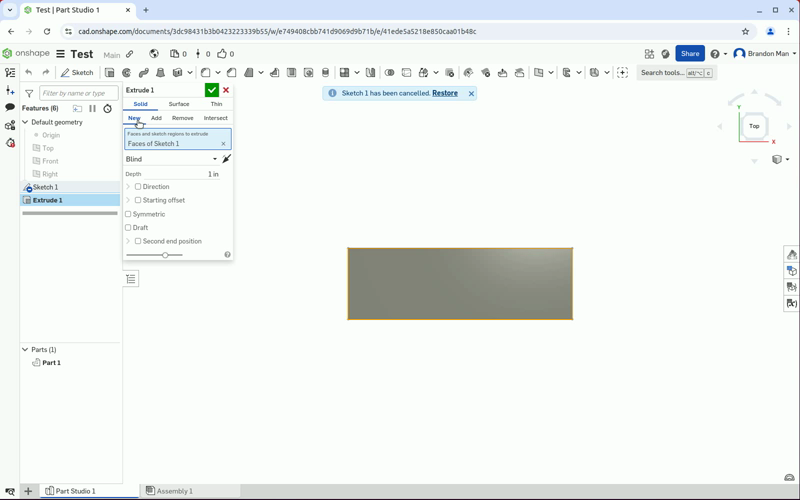
key(tab, 4)
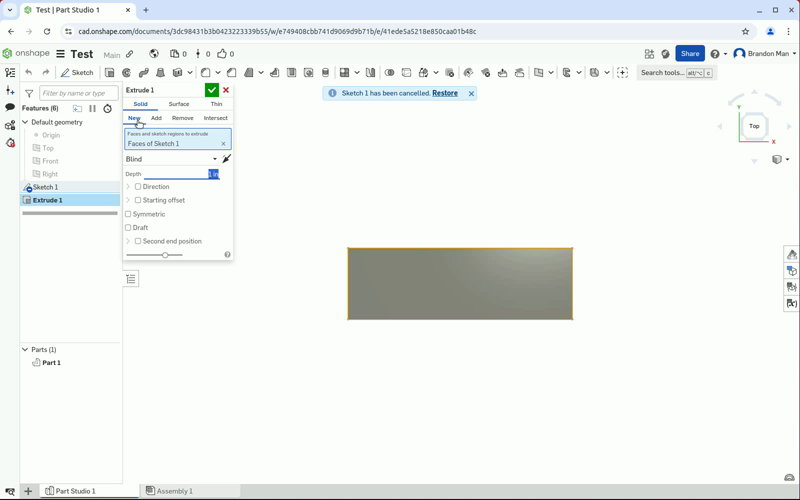
text(1.204)
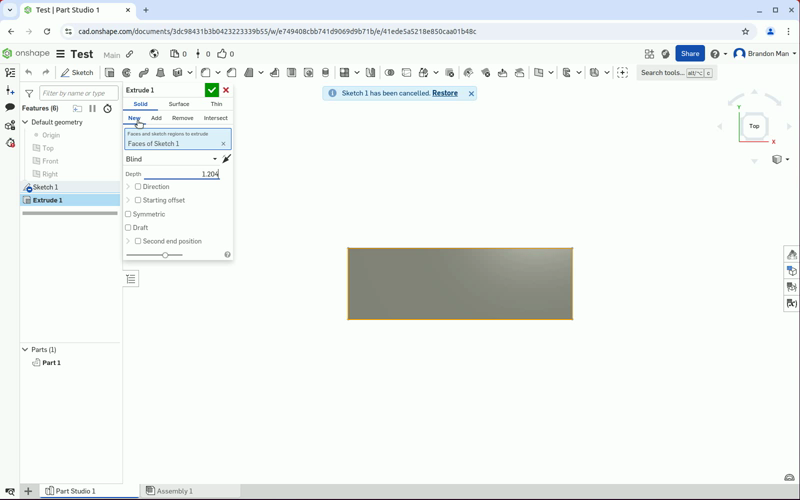
key(enter)
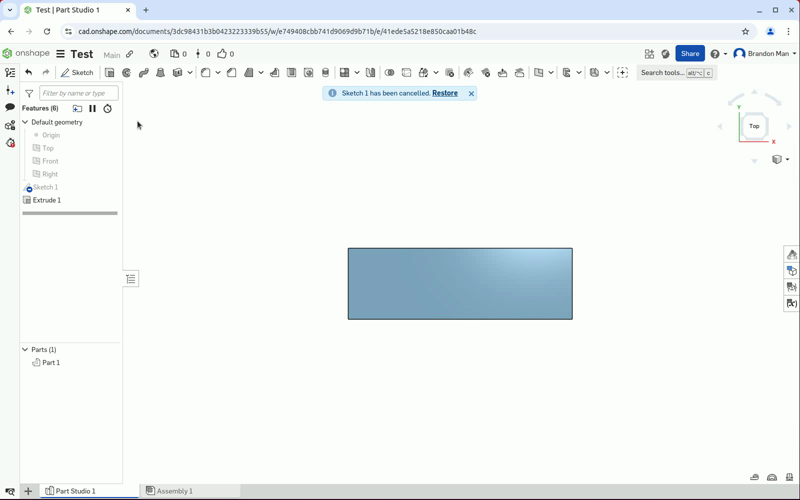
key(shift+h)
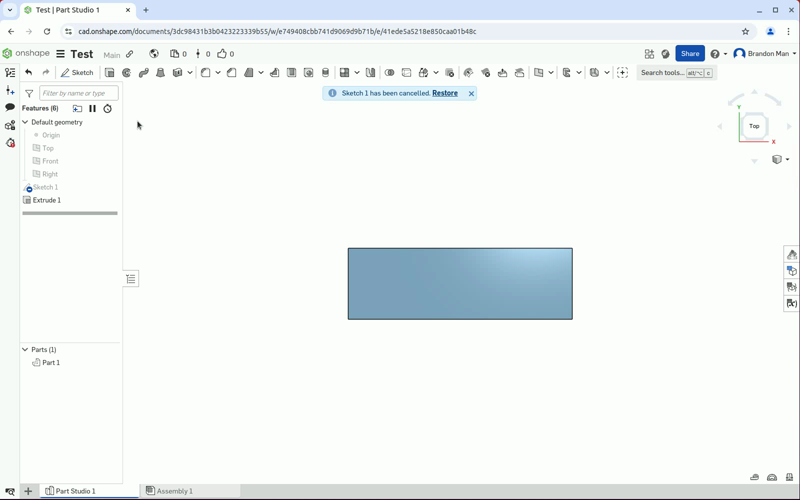
key(shift+h)
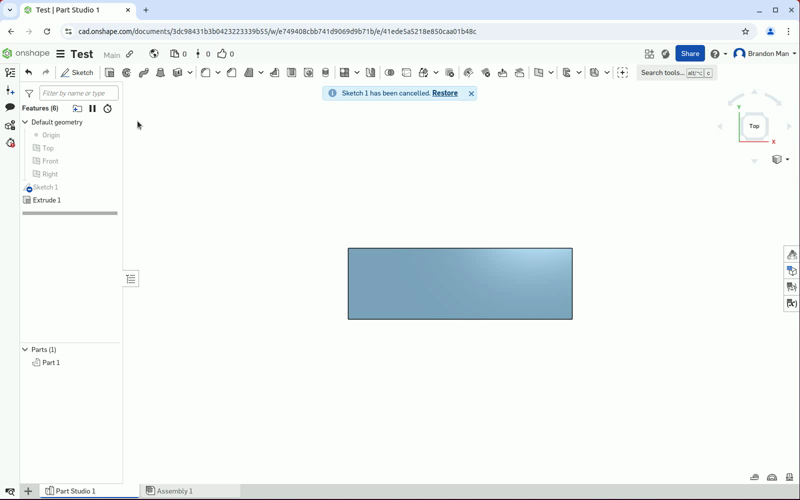
mouse_move(73, 189)
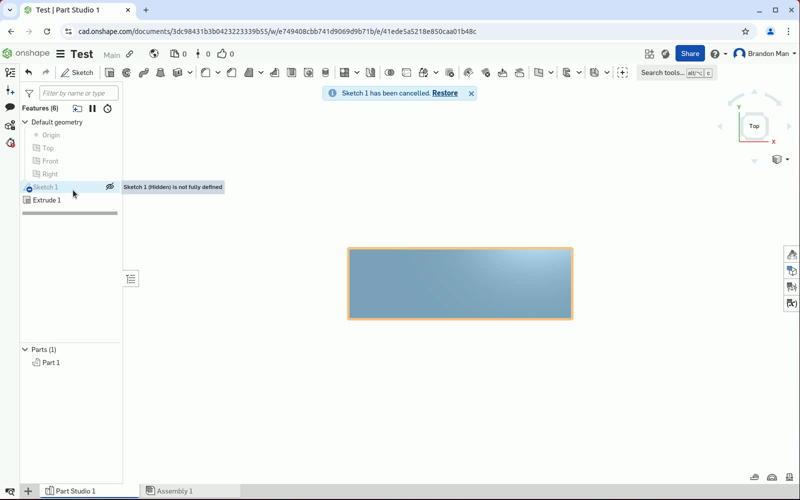
click(73, 189)
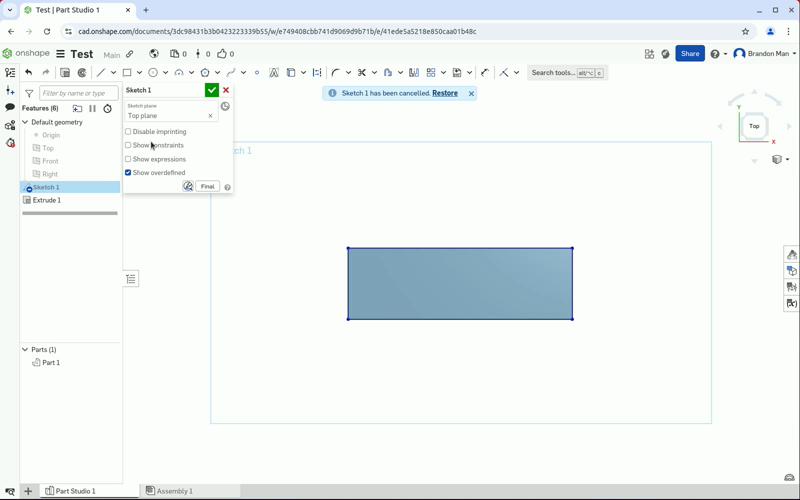
mouse_move(229, 92)
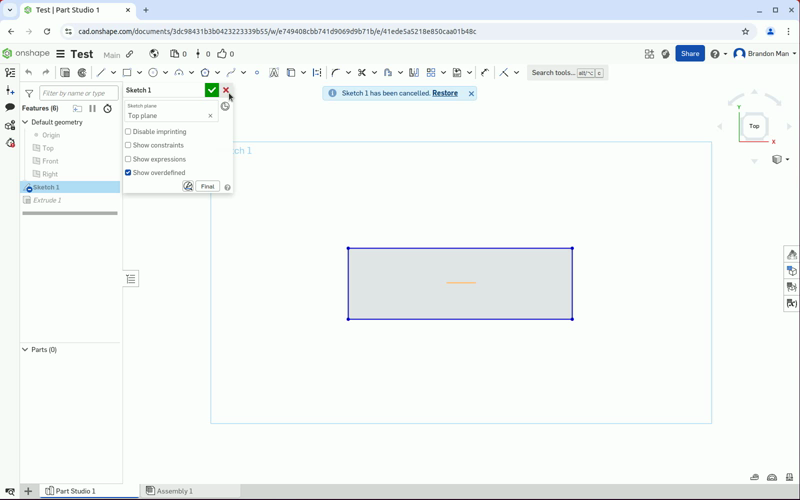
click(229, 92)
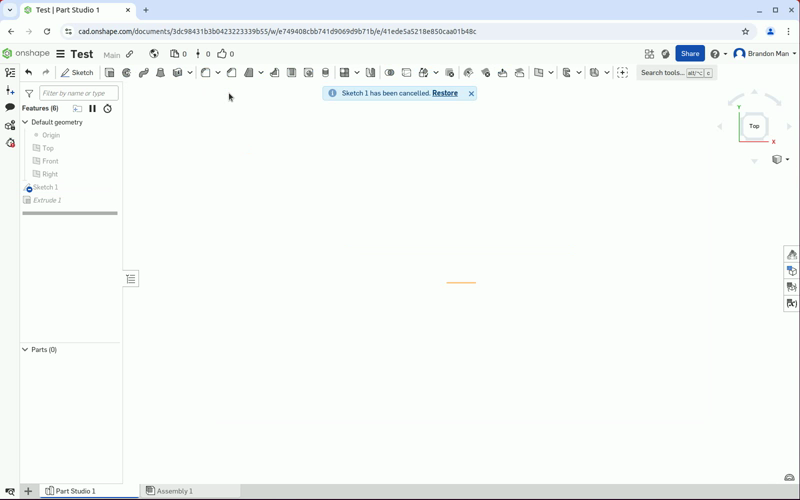
mouse_move(541, 75)
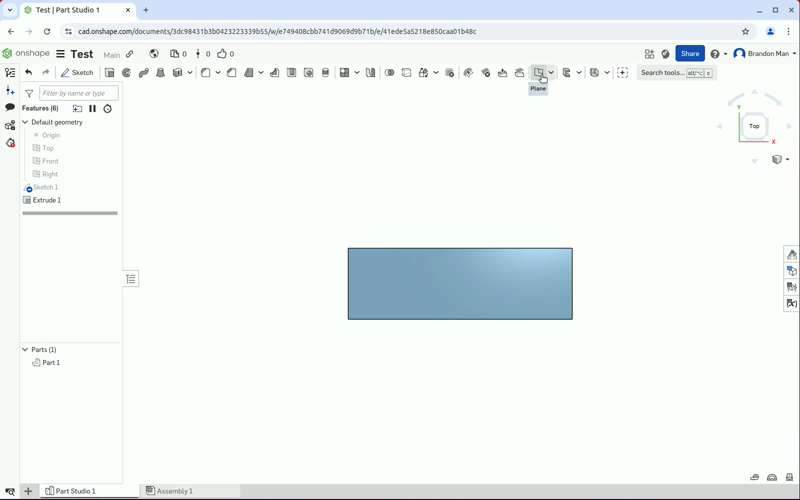
click(541, 75)
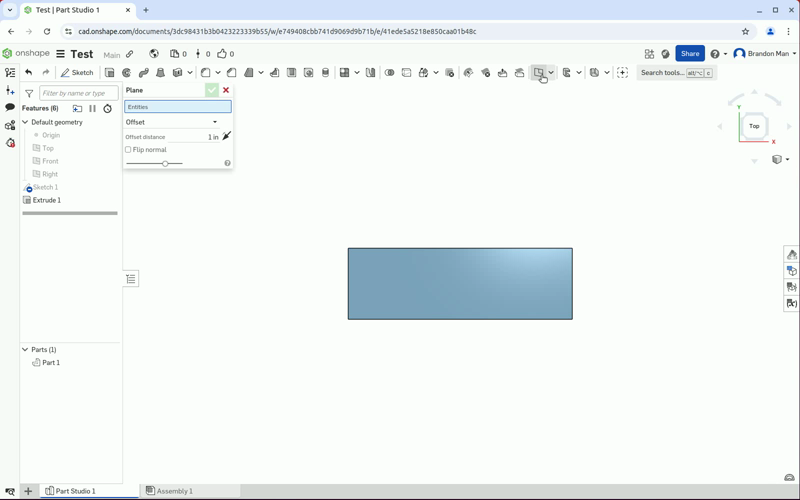
mouse_move(73, 150)
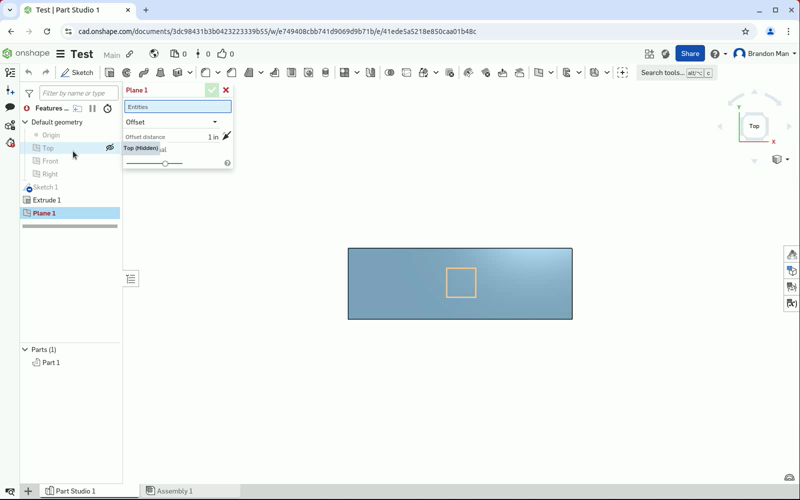
click(73, 150)
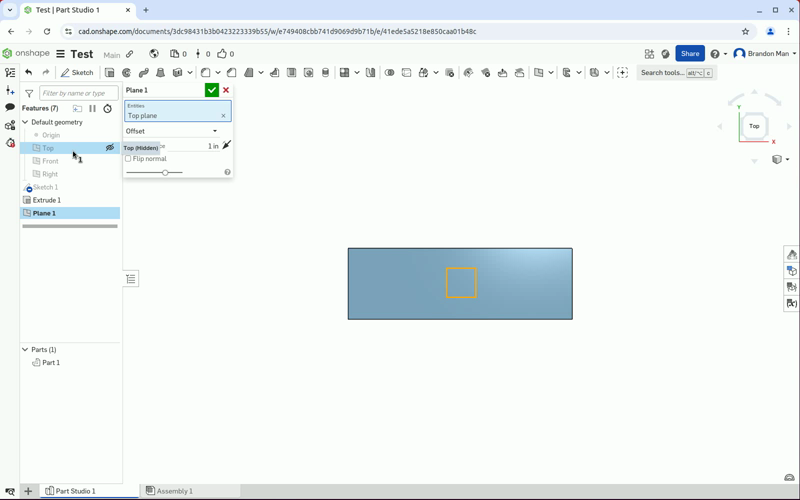
key(tab, 2)
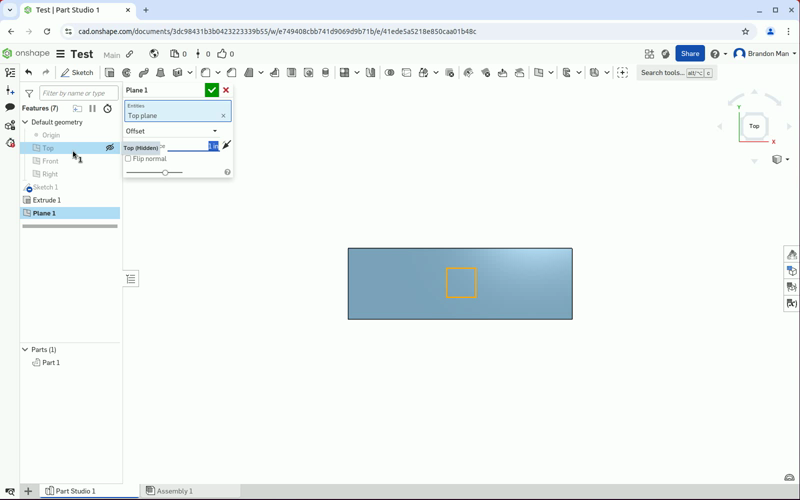
text(1.202)
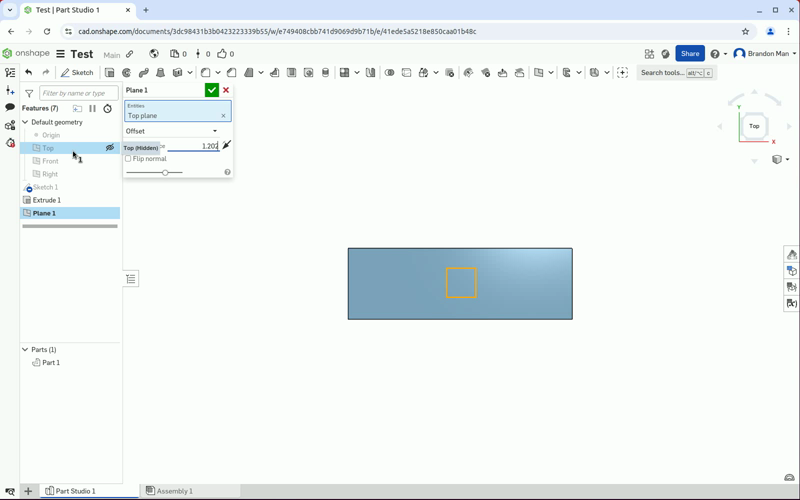
key(enter, 2)
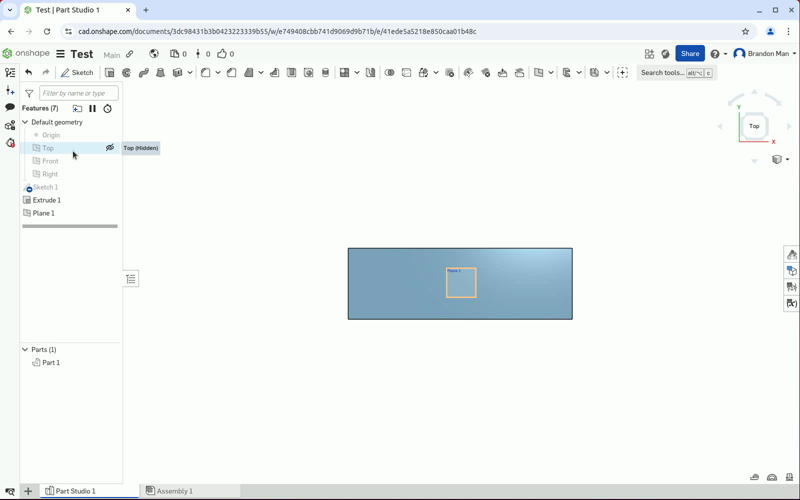
key(shift+s)
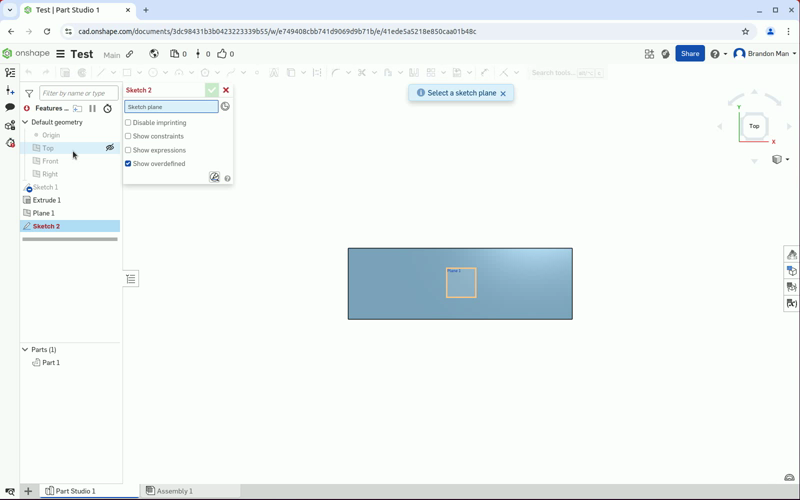
mouse_move(73, 215)
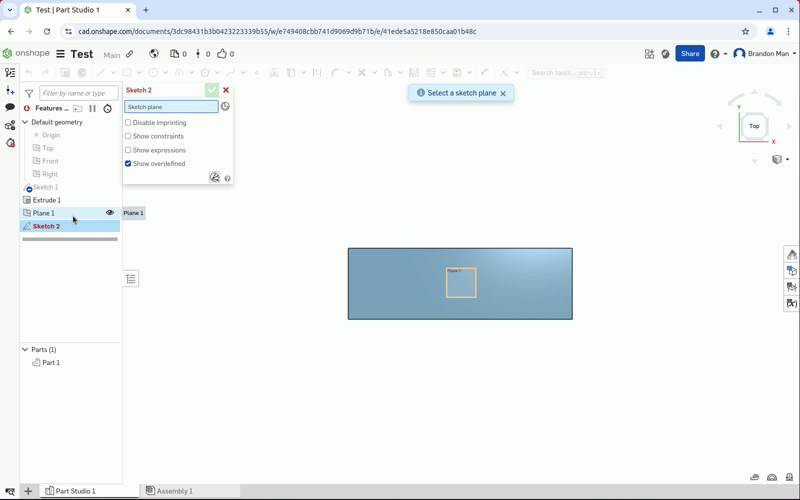
click(73, 215)
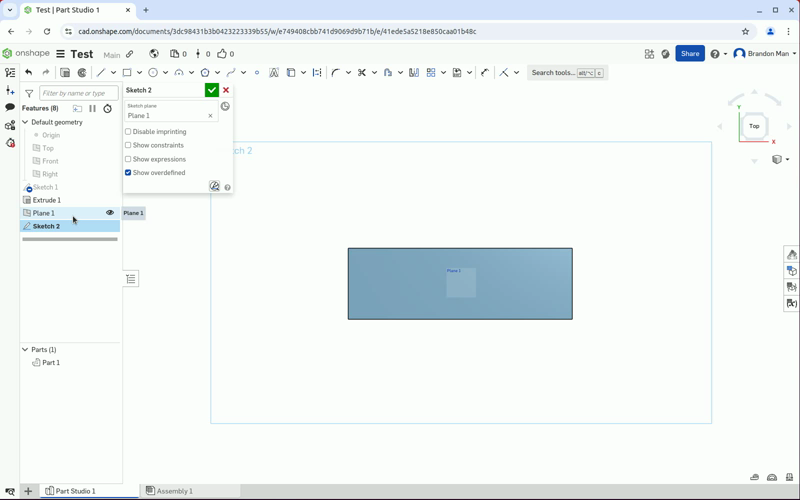
mouse_move(73, 352)
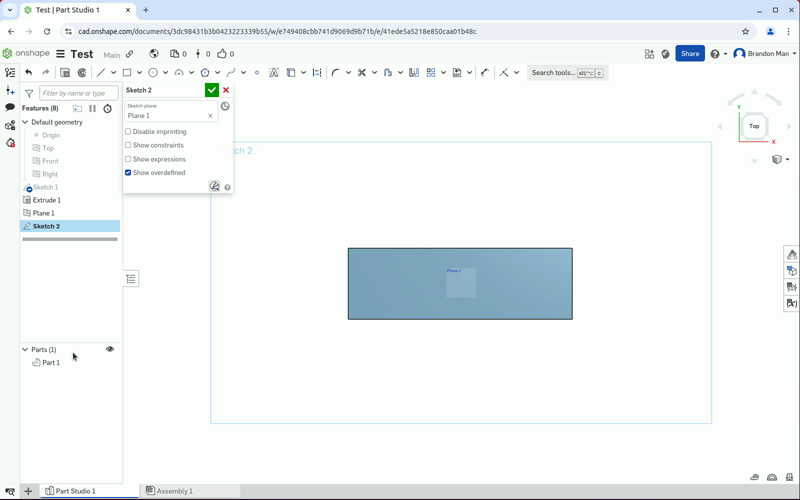
key(y)
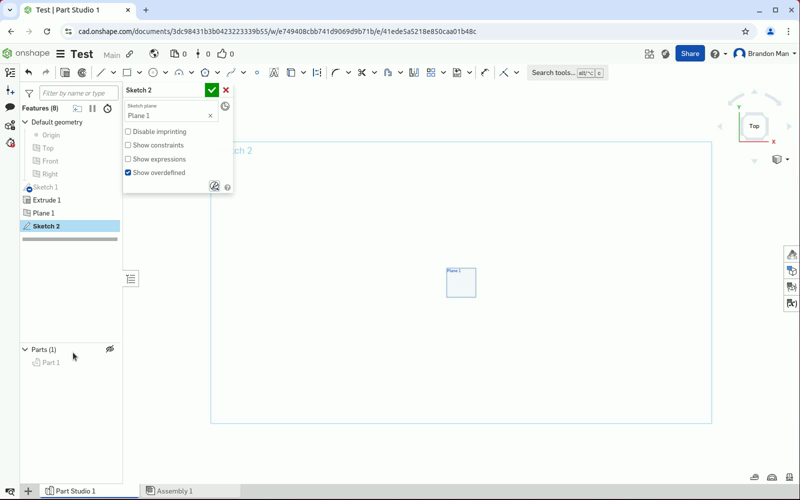
key(c)
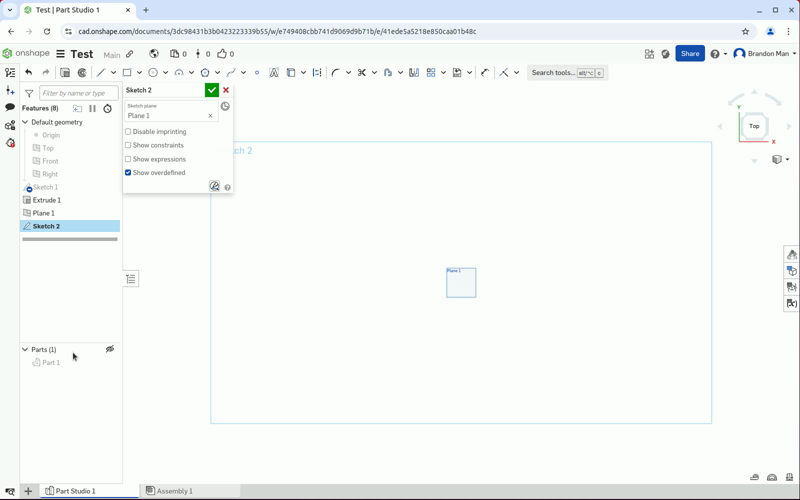
key_down(shift)
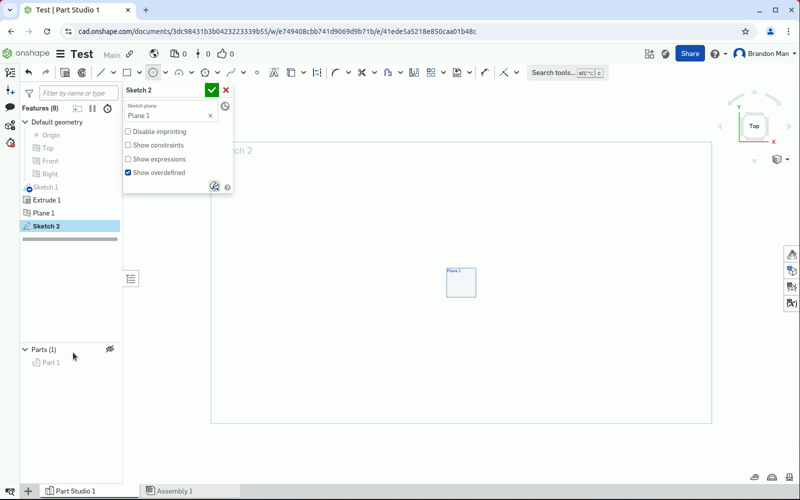
mouse_move(367, 271)
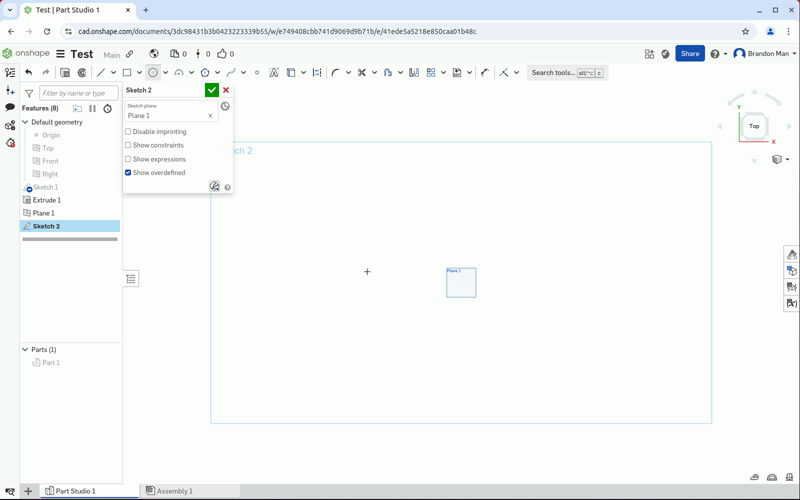
click(367, 271)
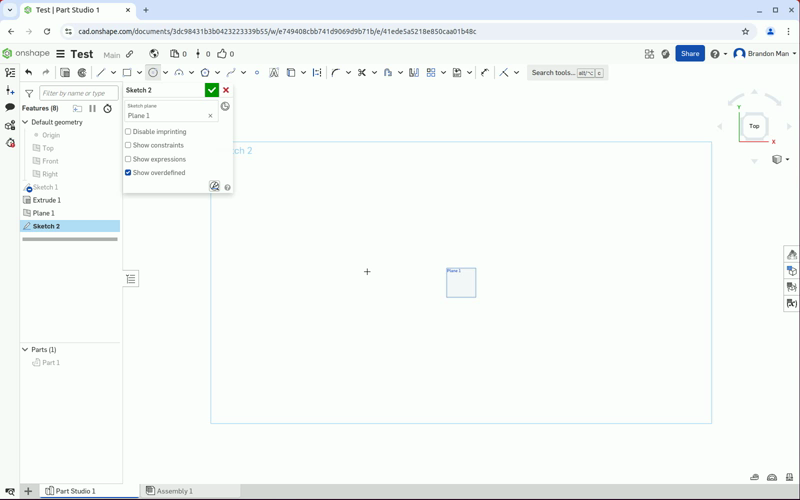
key_up(shift)
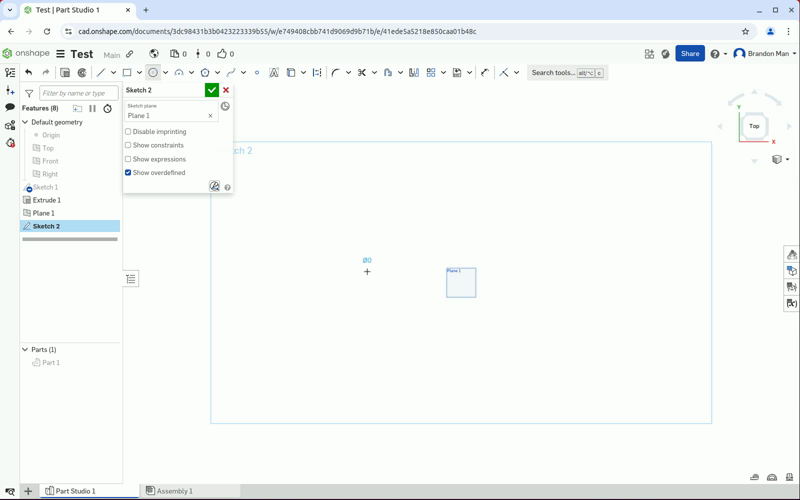
mouse_move(370, 271)
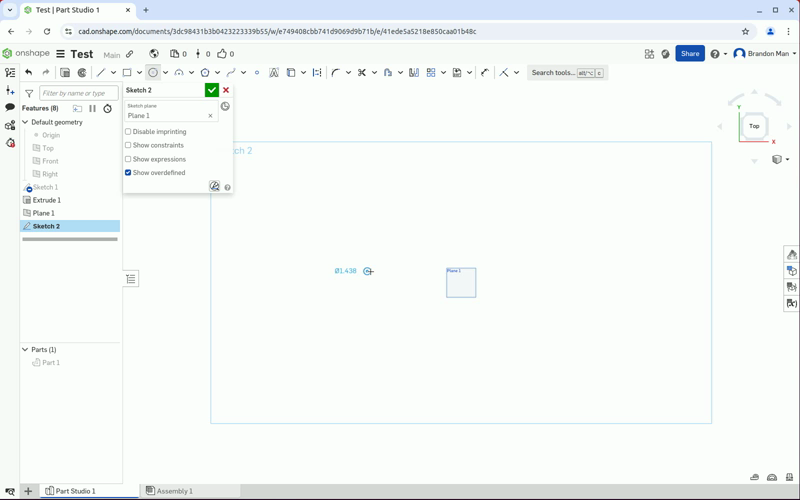
click(370, 271)
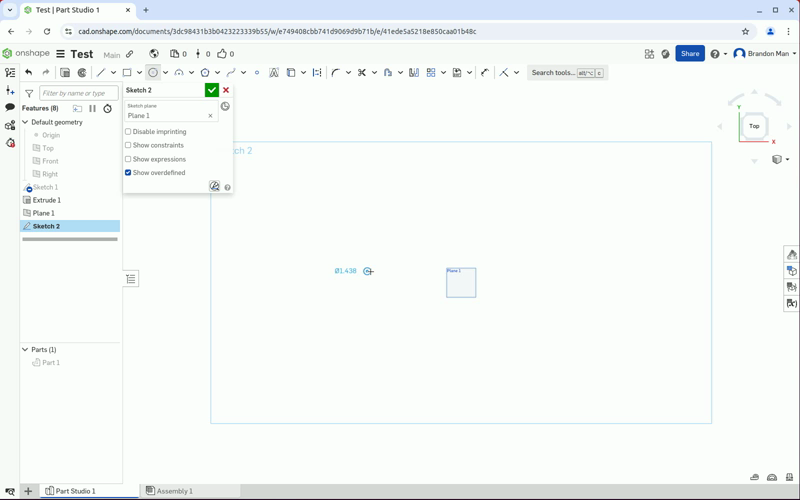
key(esc)
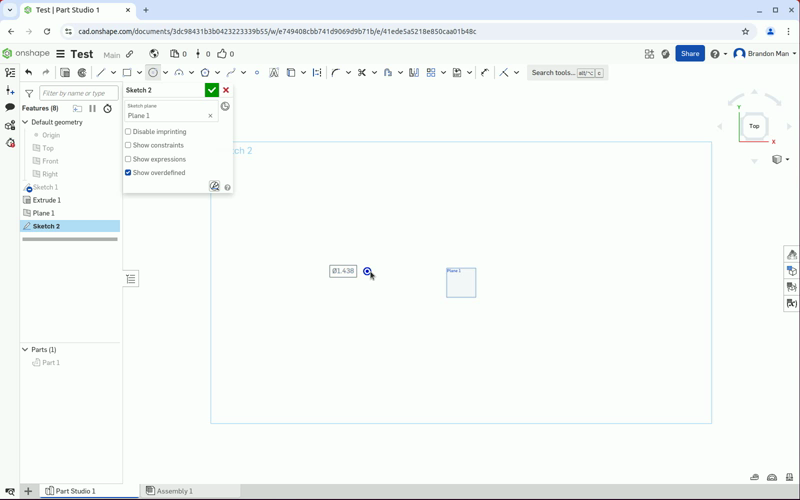
mouse_move(367, 274)
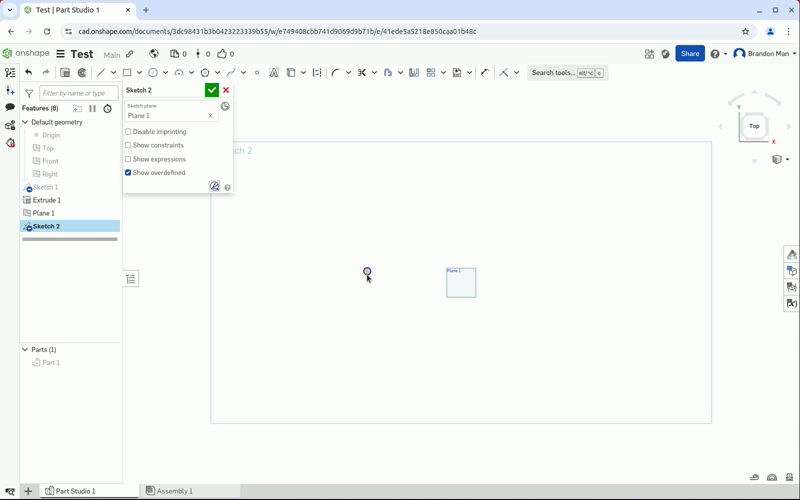
scroll(6)
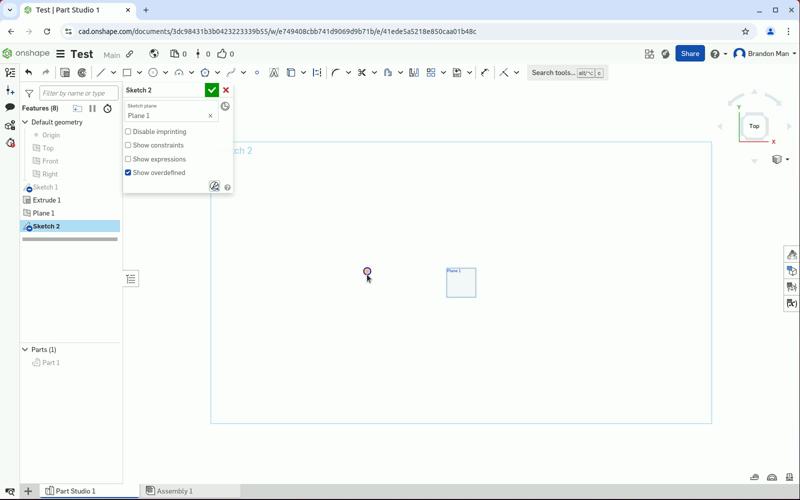
scroll(6)
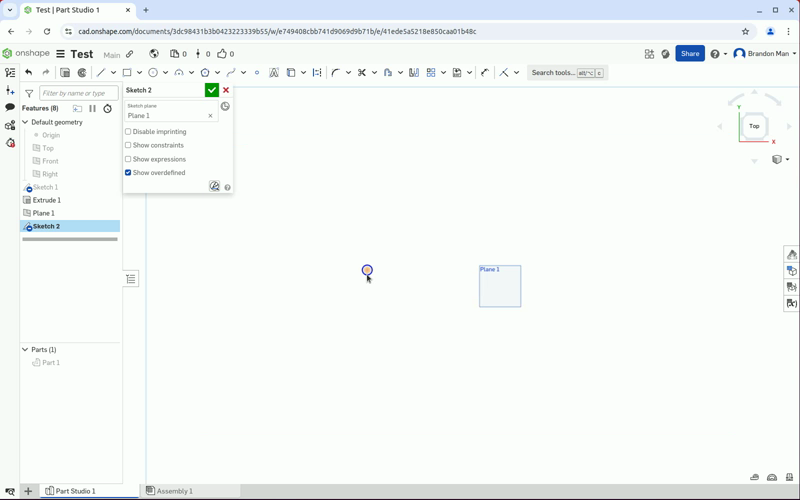
scroll(6)
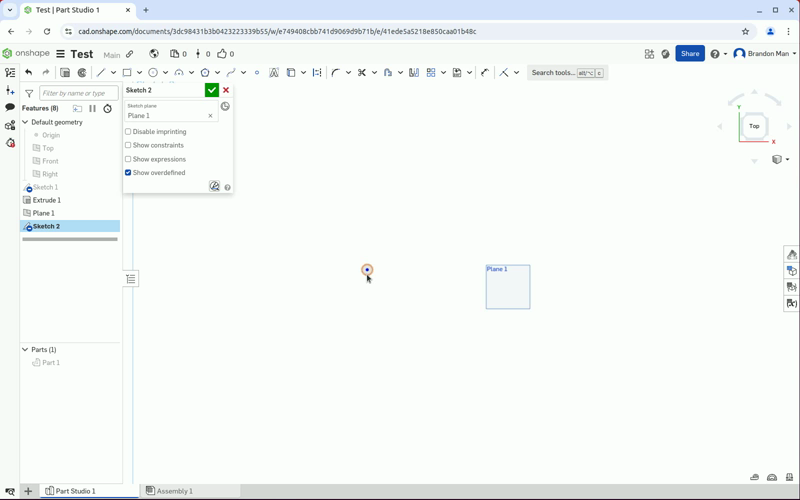
scroll(6)
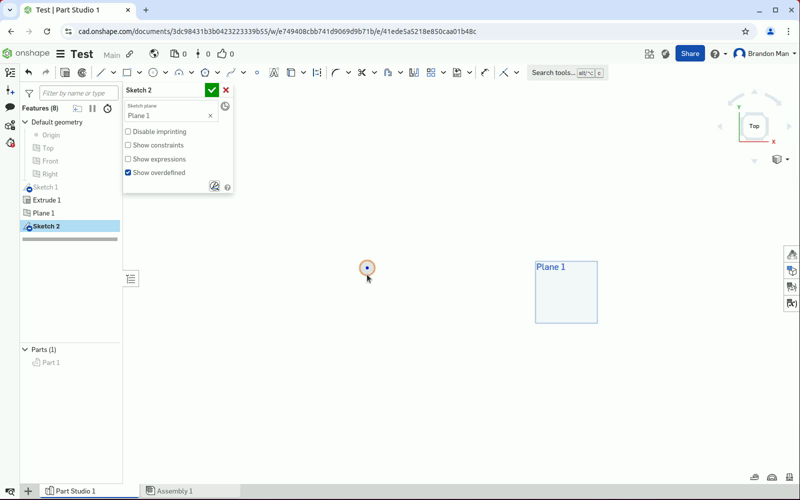
scroll(6)
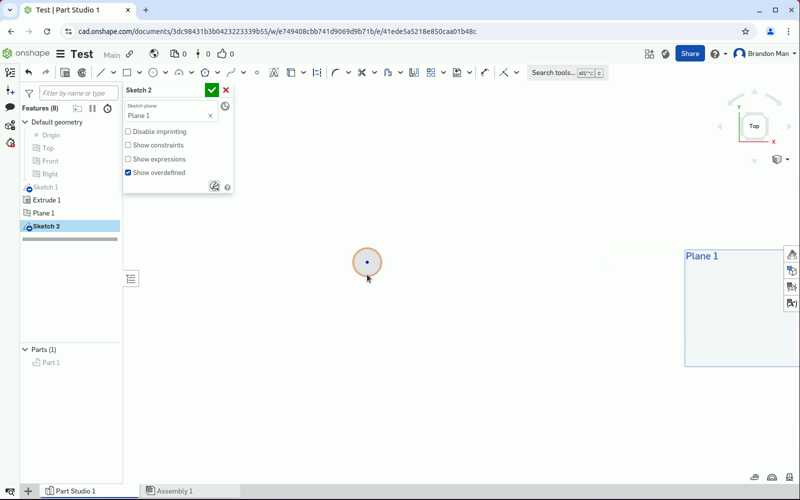
scroll(6)
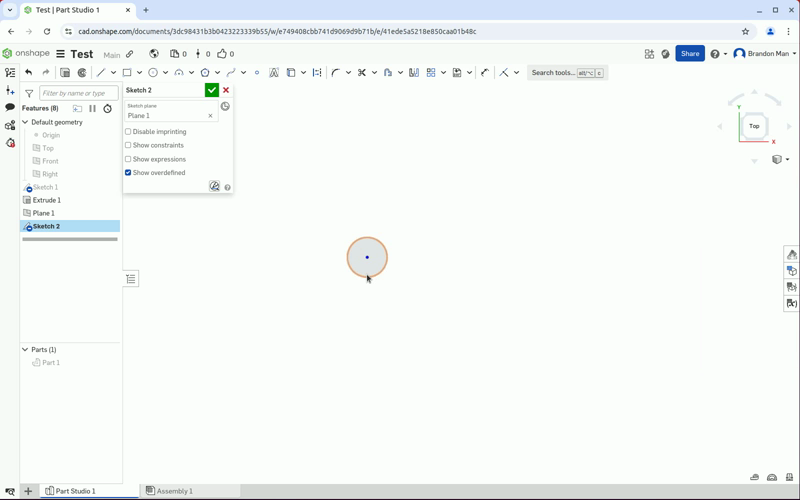
scroll(6)
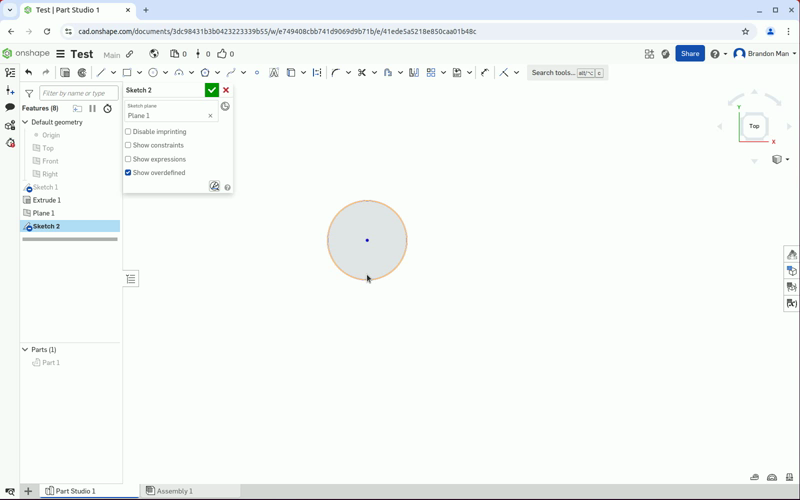
click(367, 274)
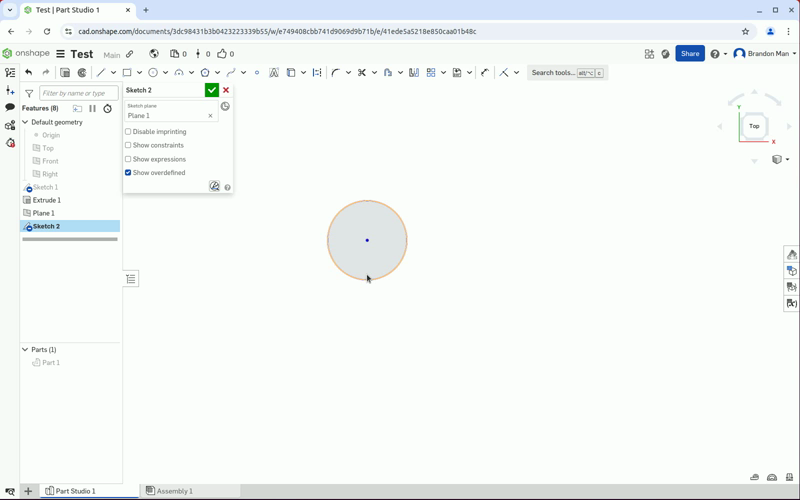
scroll(-6)
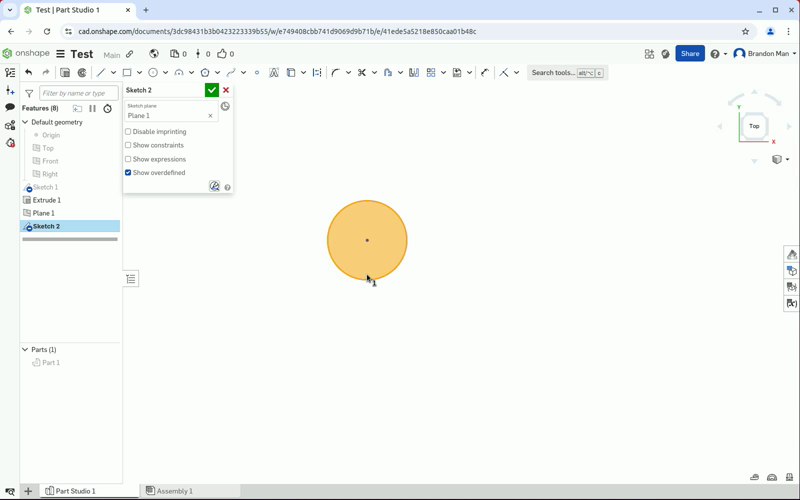
scroll(-6)
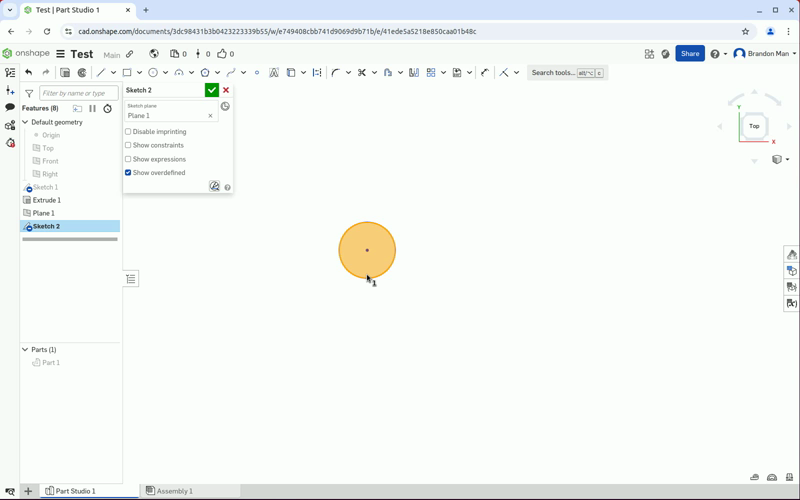
scroll(-6)
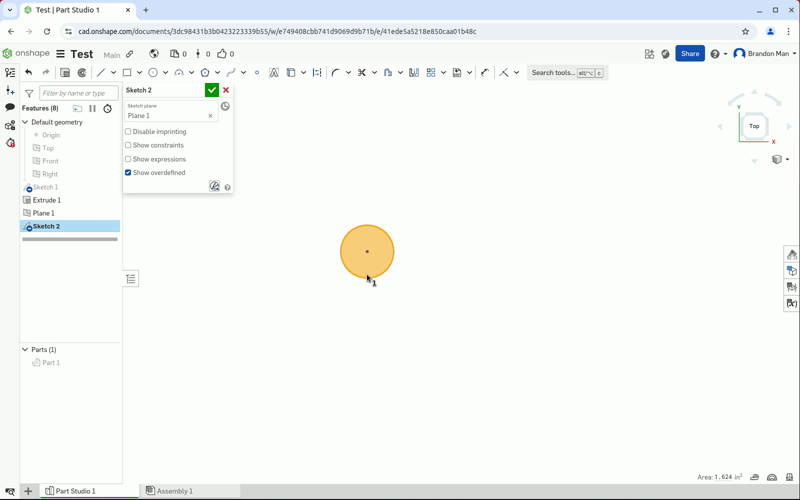
scroll(-6)
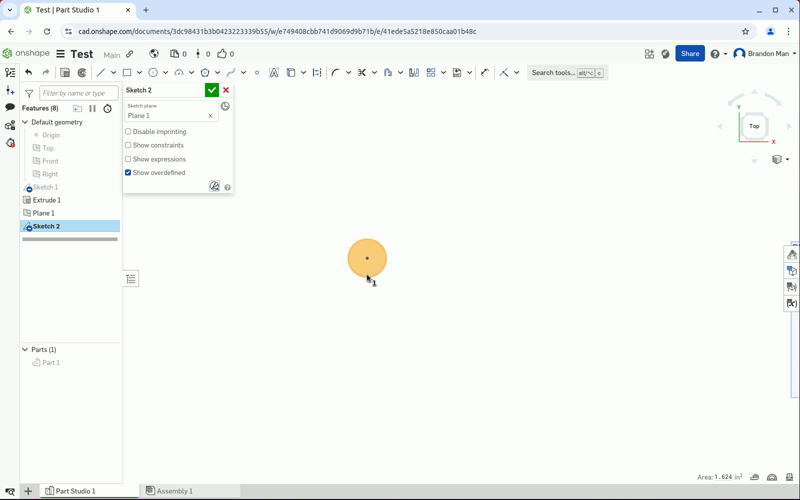
scroll(-6)
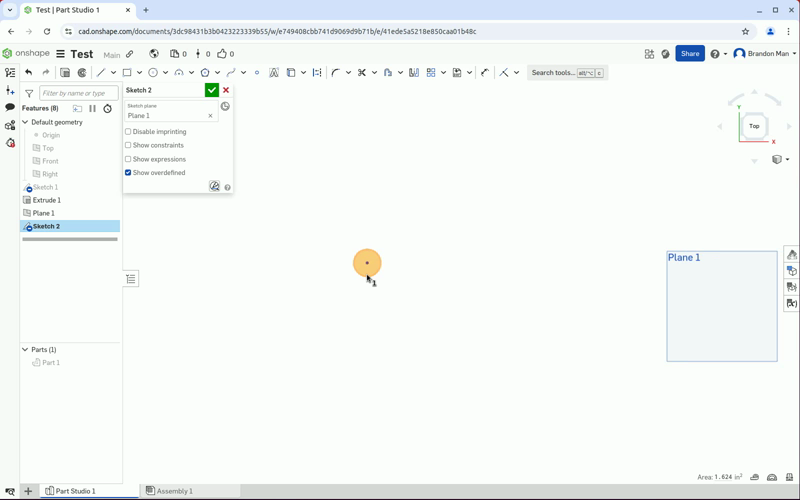
scroll(-6)
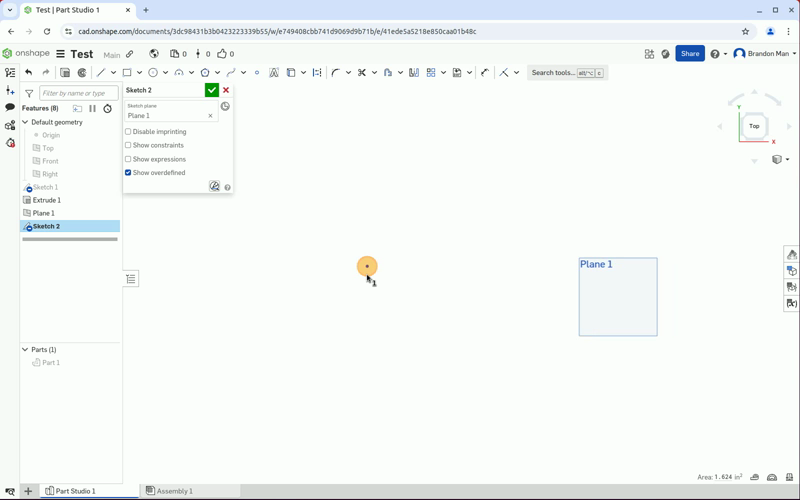
scroll(-6)
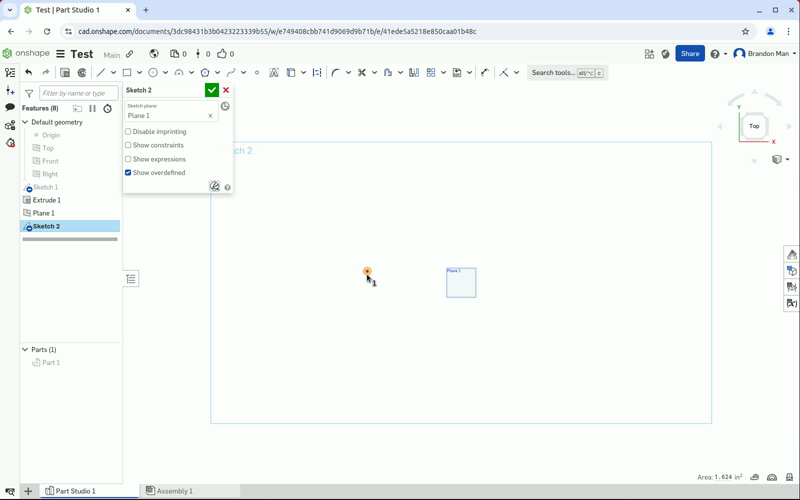
mouse_move(73, 352)
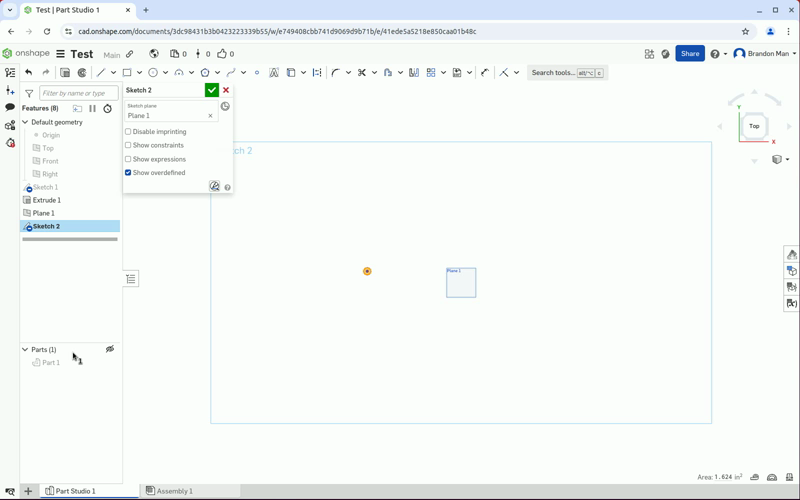
key(shift+y)
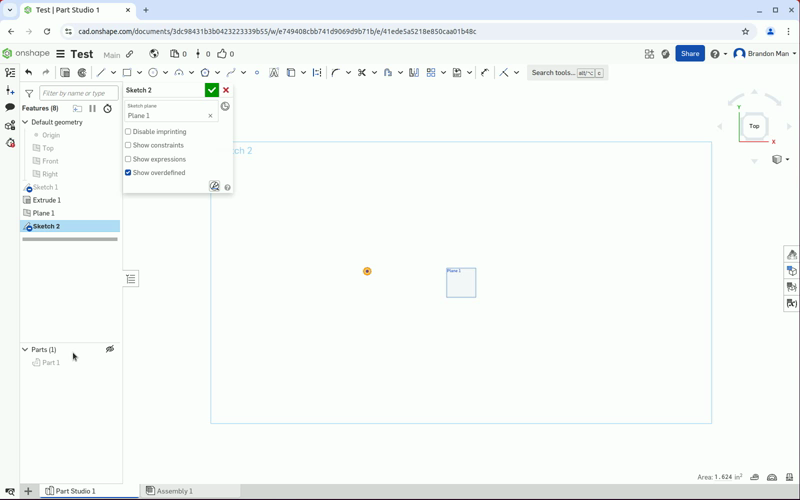
key(shift+e)
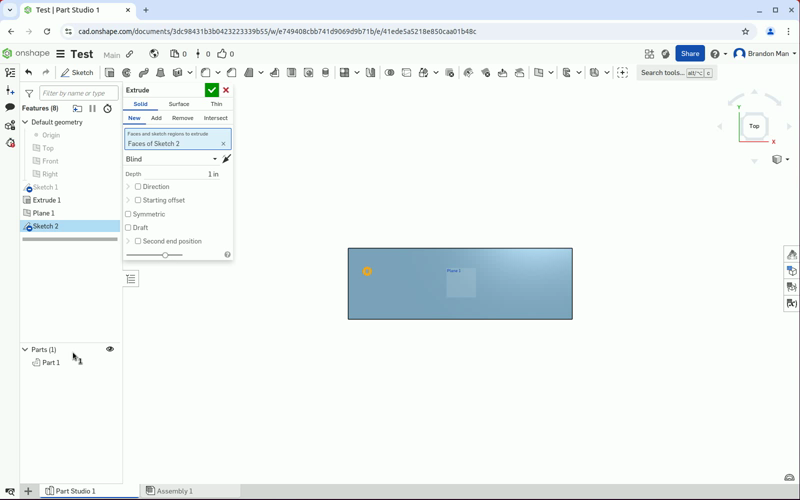
mouse_move(143, 106)
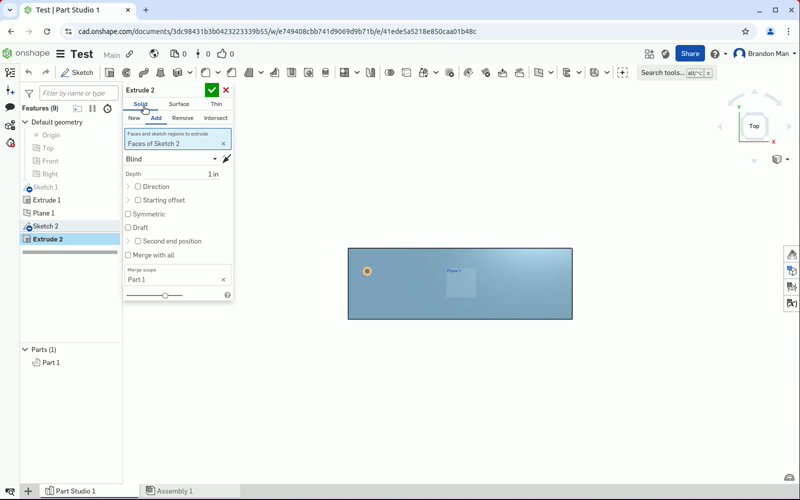
click(143, 106)
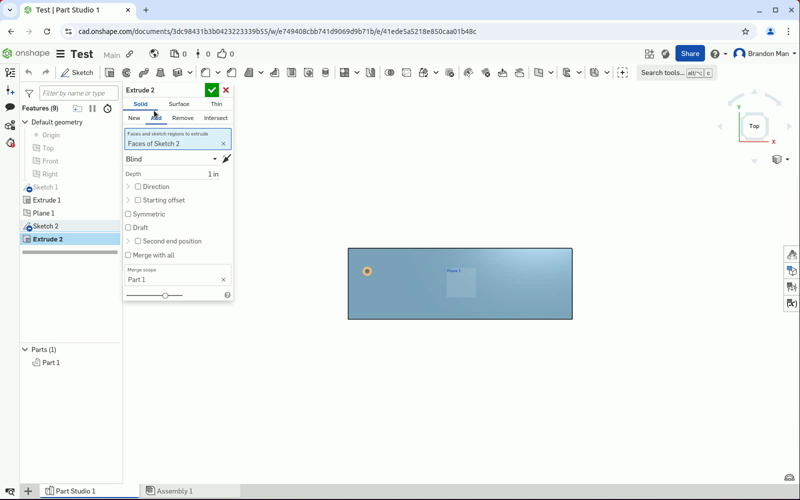
mouse_move(186, 120)
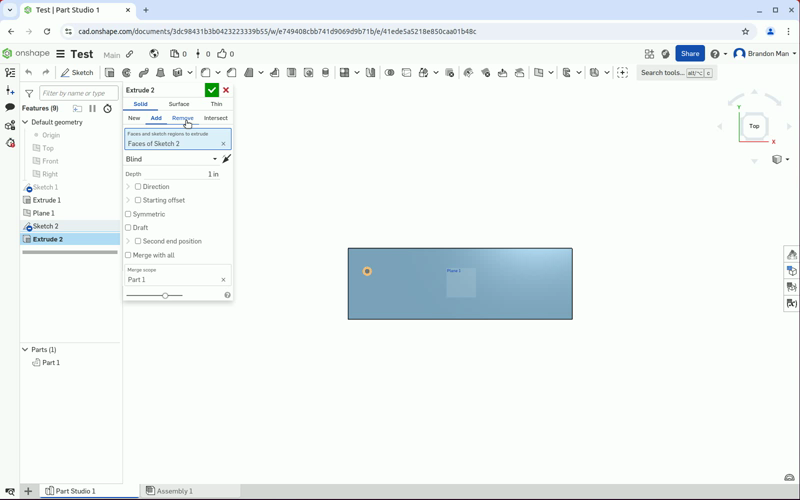
click(186, 120)
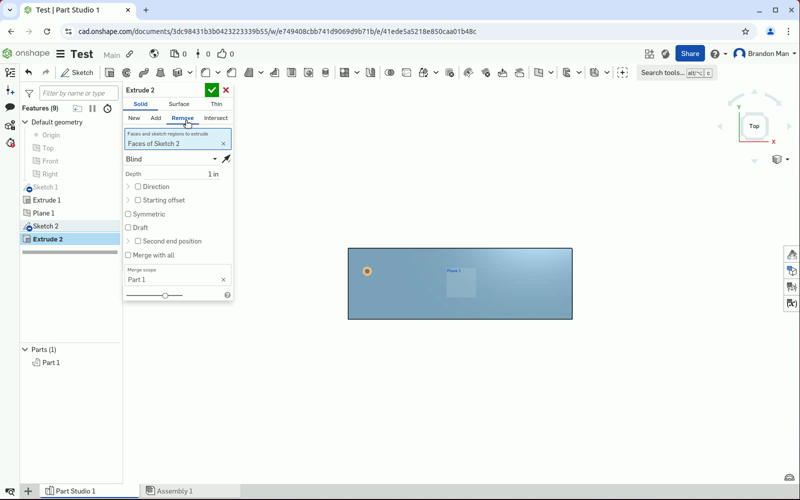
key(tab, 4)
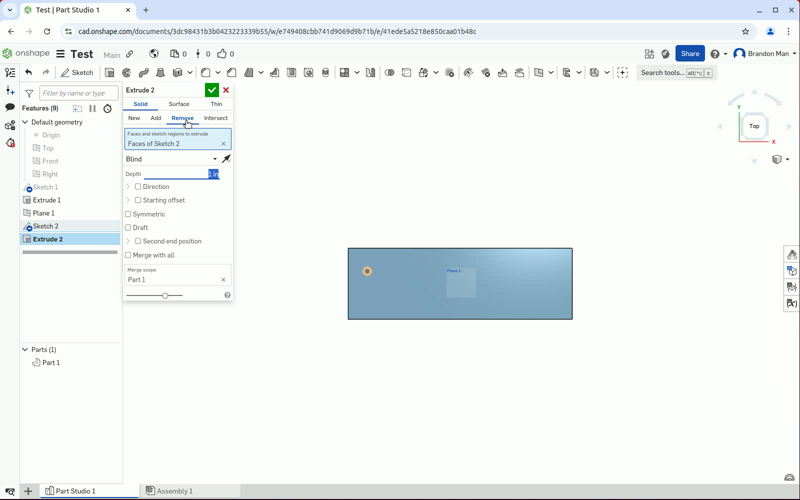
text(10.11)
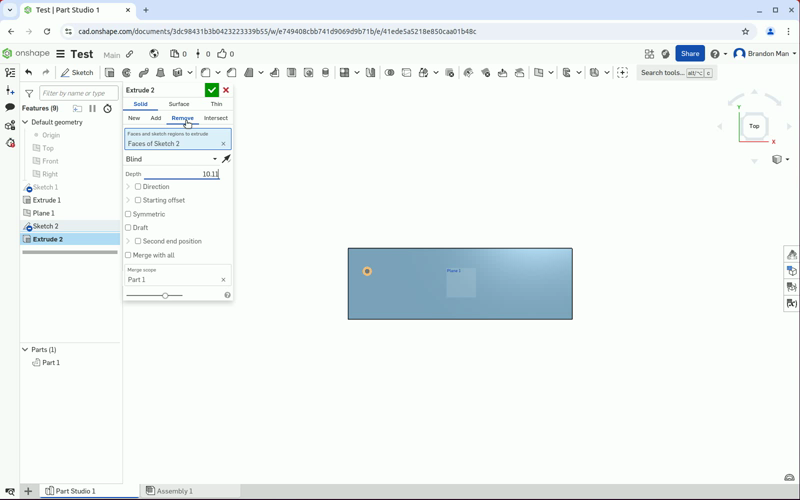
key(tab, 6)
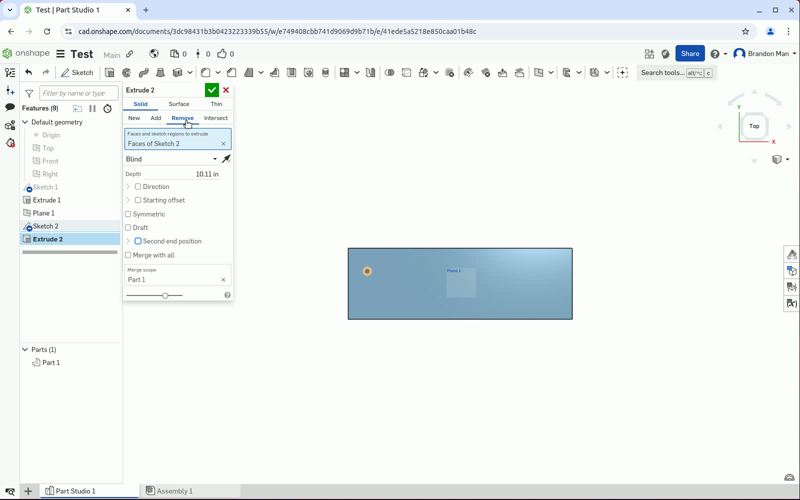
key(space)
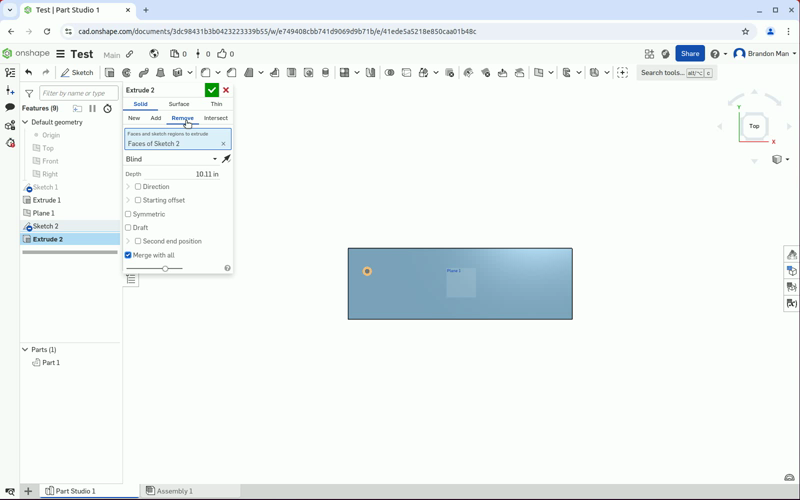
key(enter)
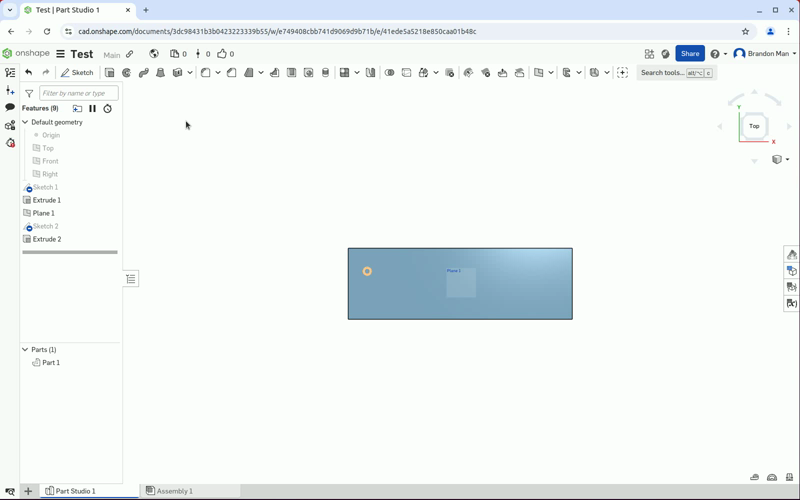
key(shift+h)
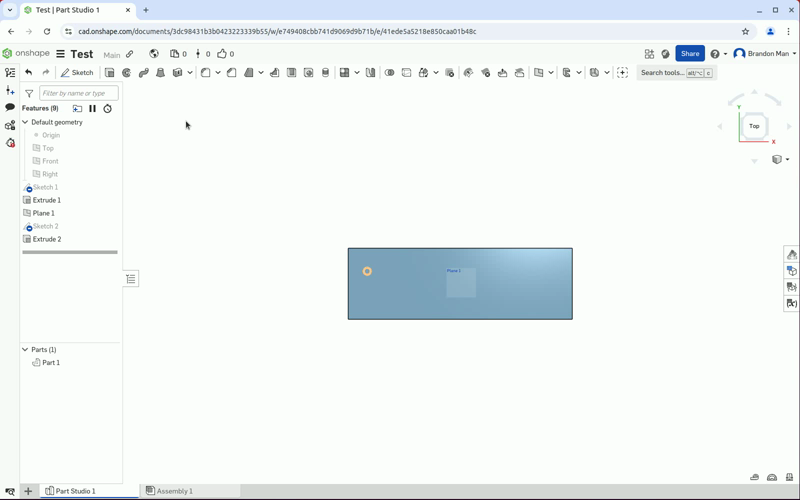
key(shift+h)
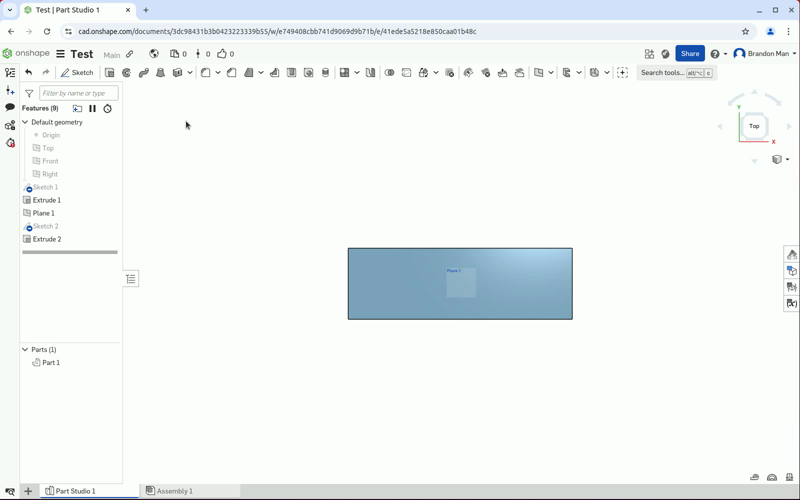
mouse_move(73, 189)
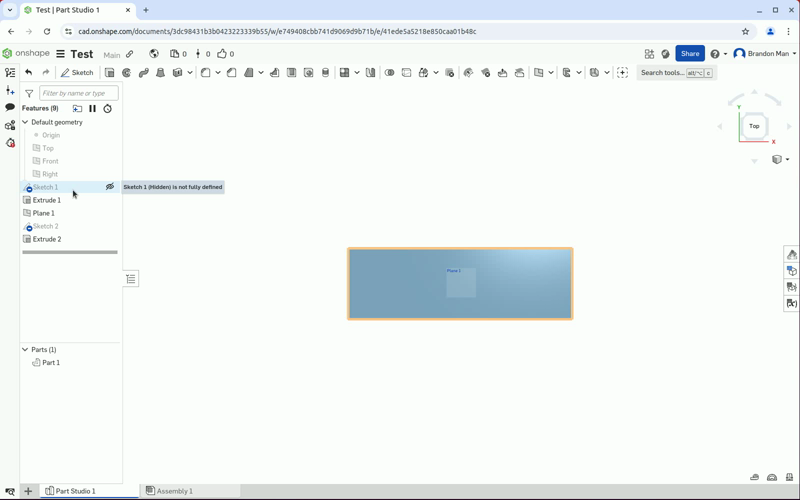
click(73, 189)
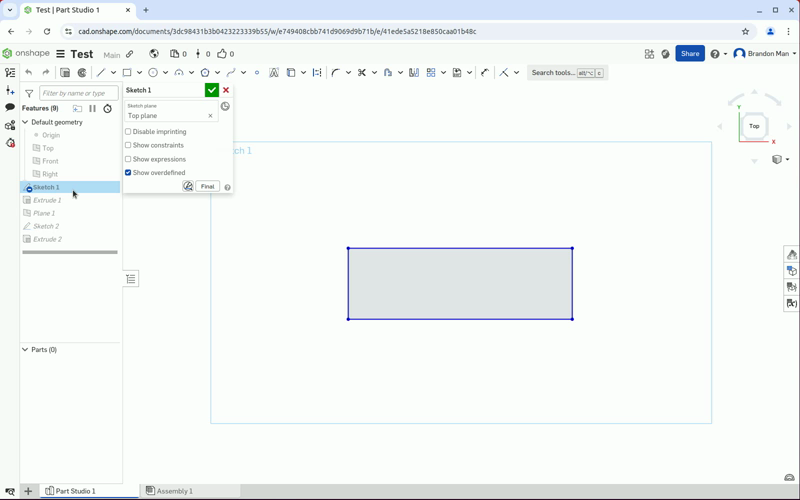
mouse_move(229, 92)
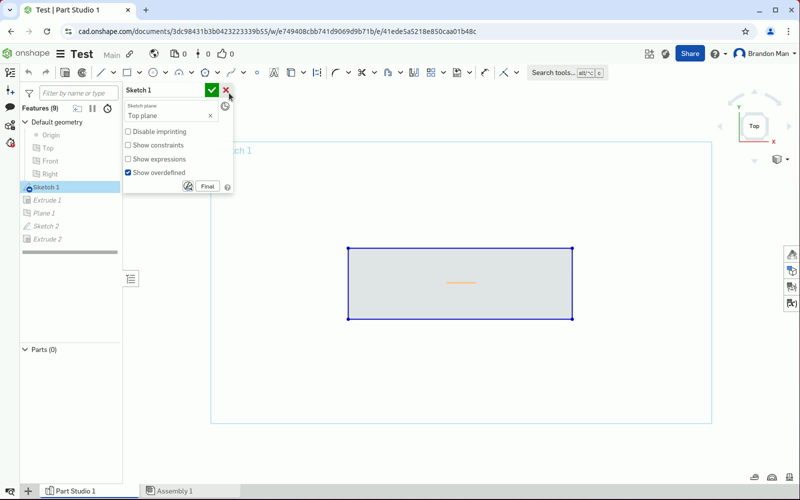
click(229, 92)
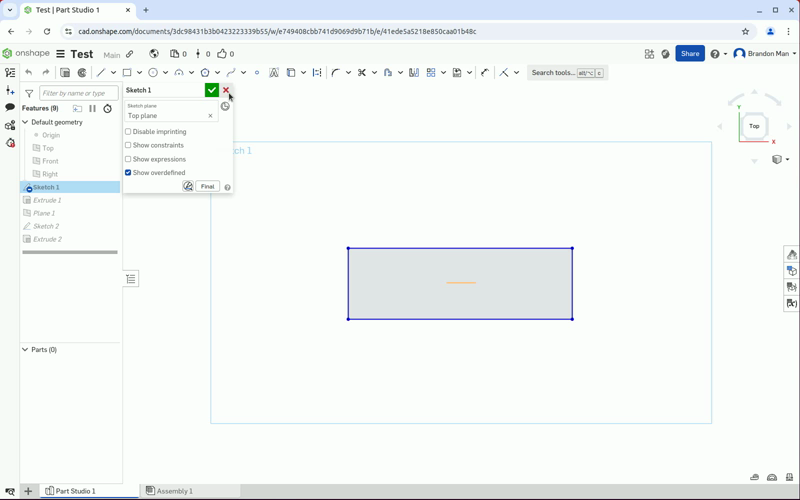
key(shift+s)
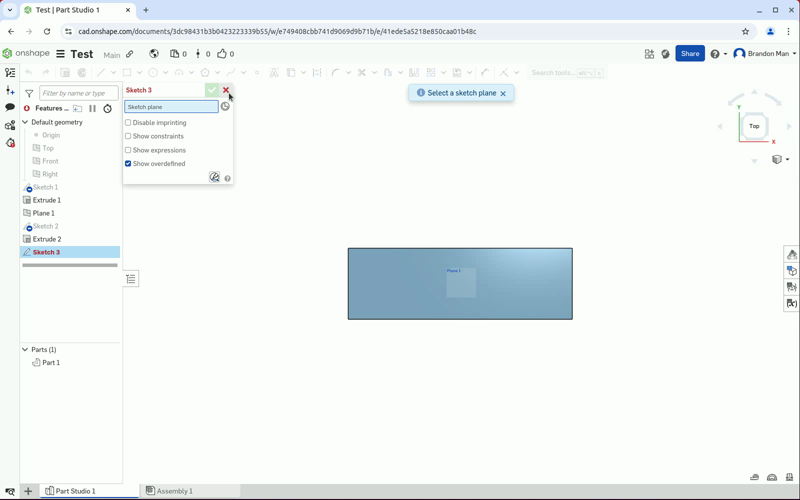
mouse_move(73, 215)
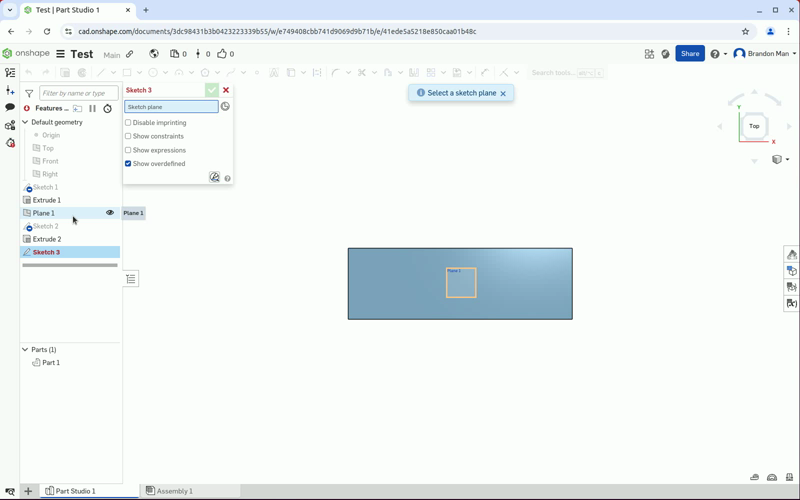
click(73, 215)
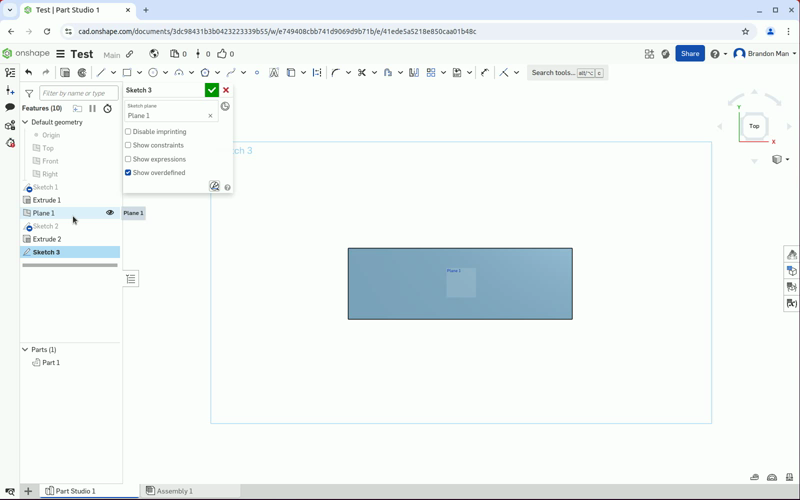
mouse_move(73, 352)
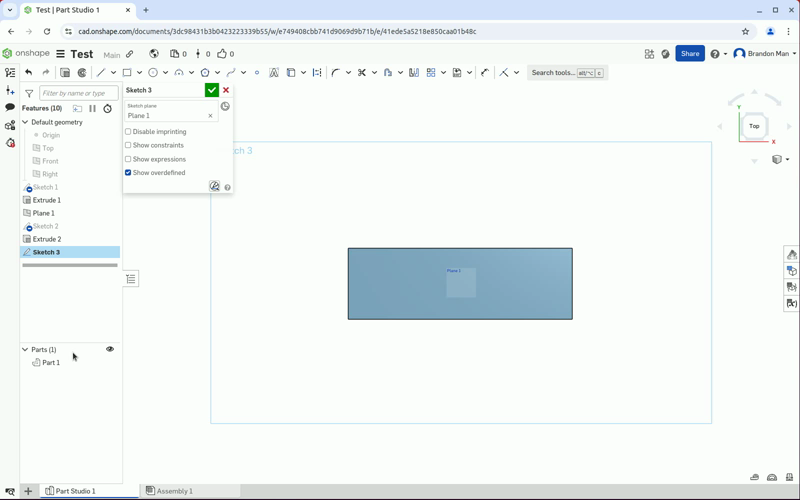
key(y)
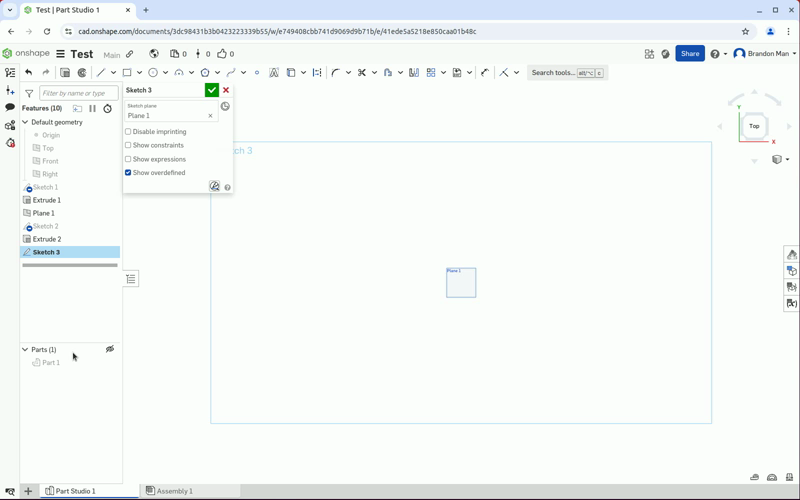
key(c)
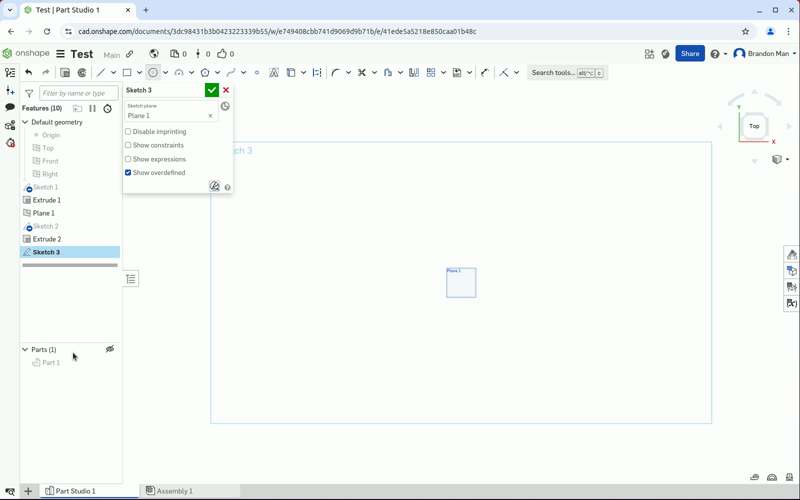
key_down(shift)
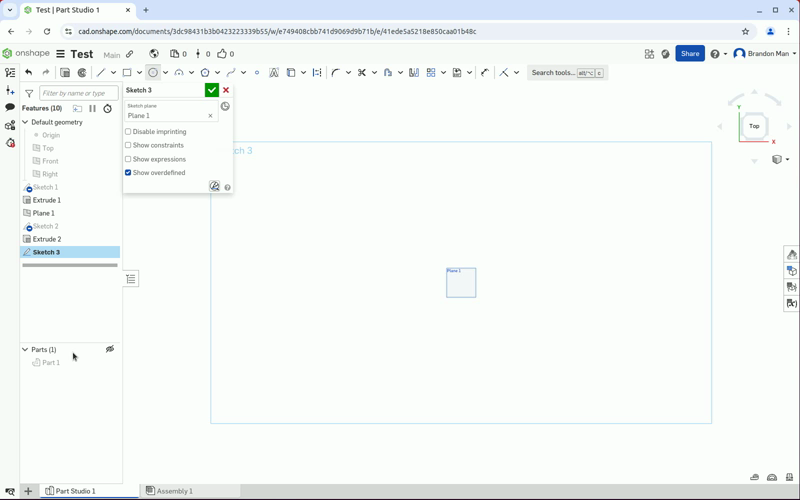
mouse_move(367, 294)
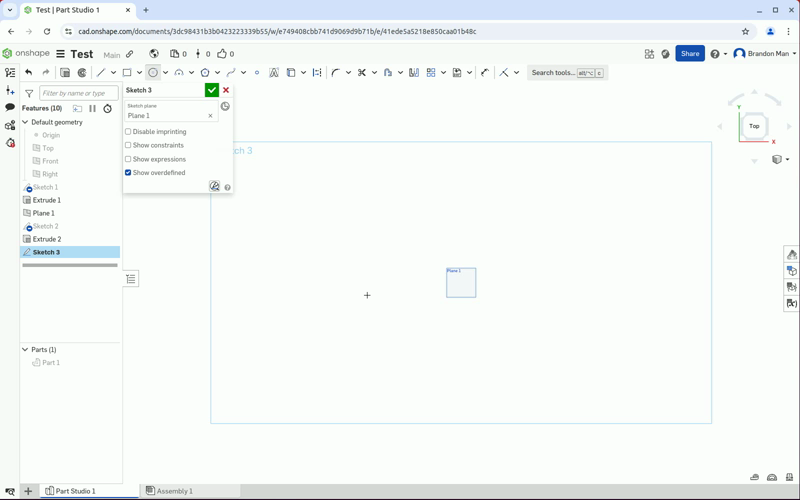
click(367, 294)
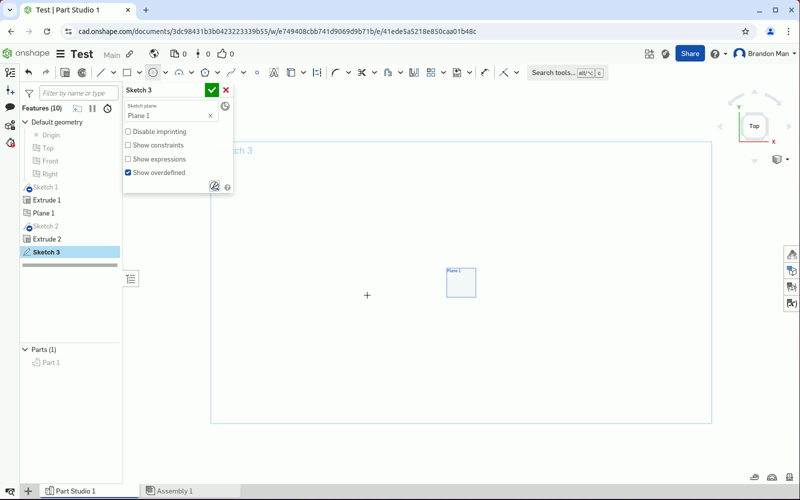
key_up(shift)
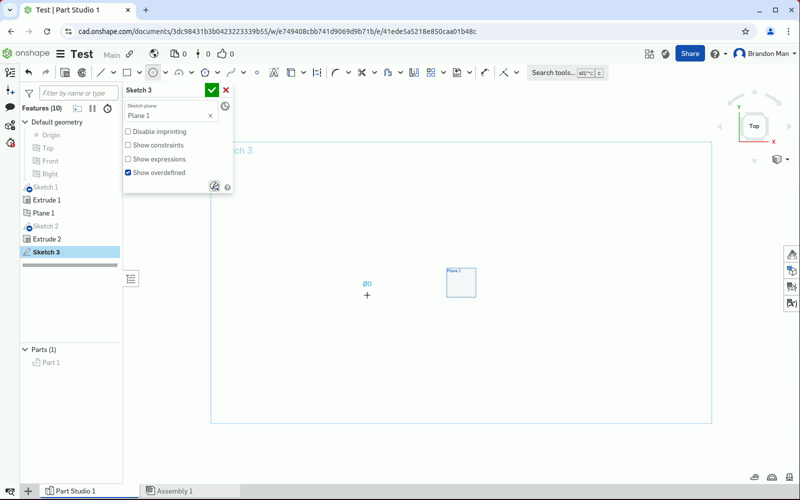
mouse_move(370, 294)
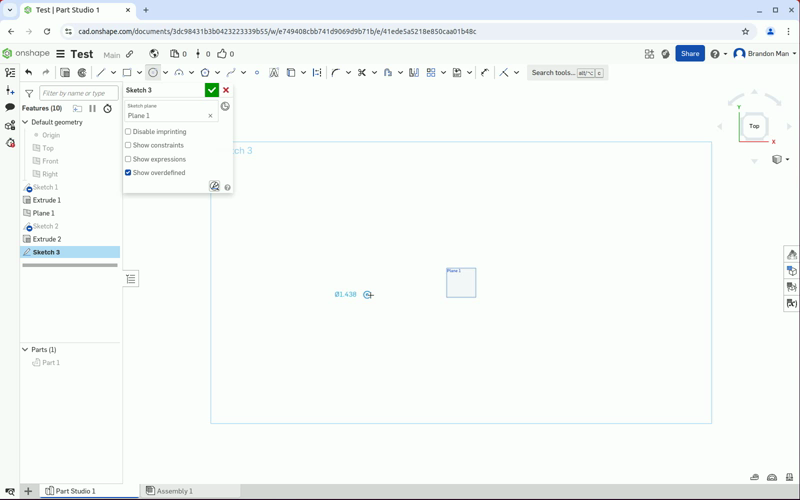
click(370, 294)
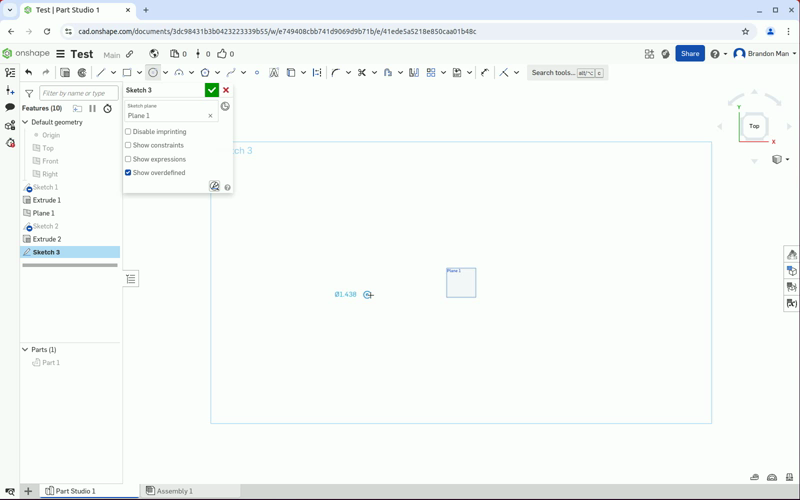
key(esc)
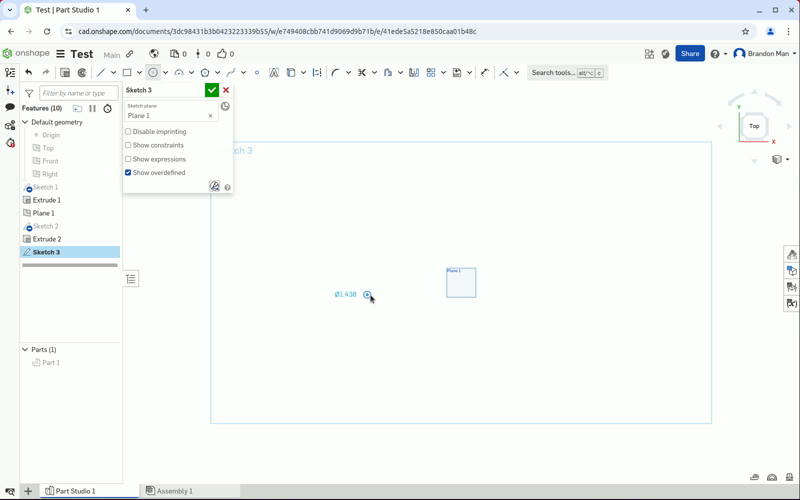
mouse_move(364, 295)
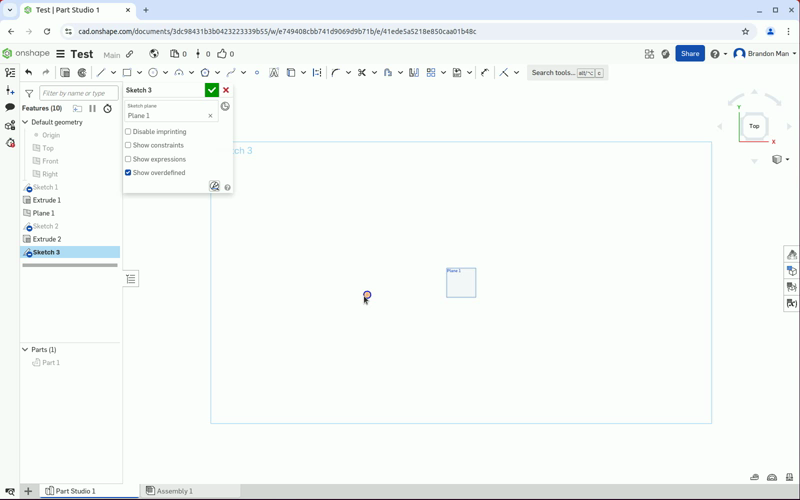
scroll(6)
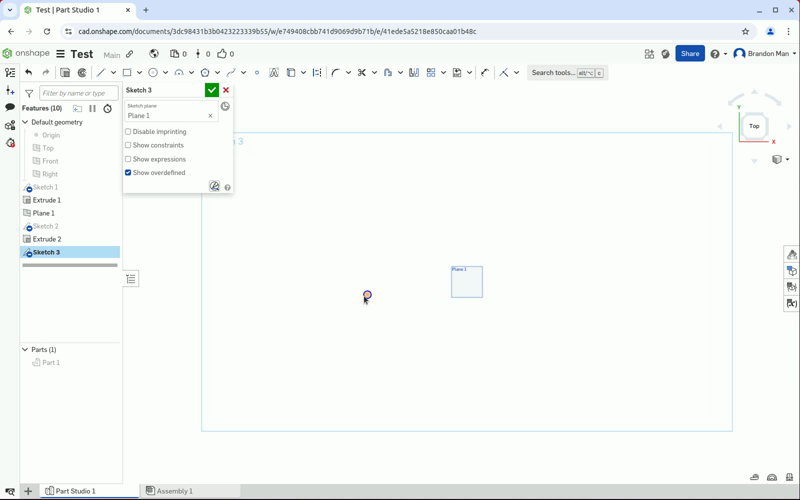
scroll(6)
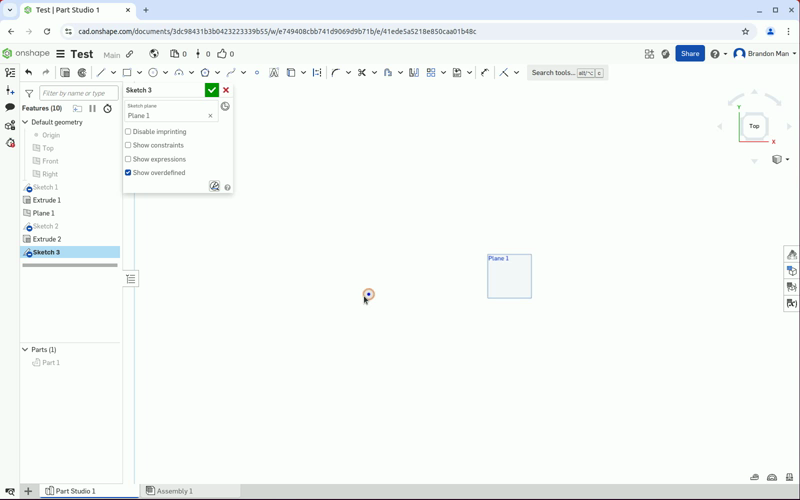
scroll(6)
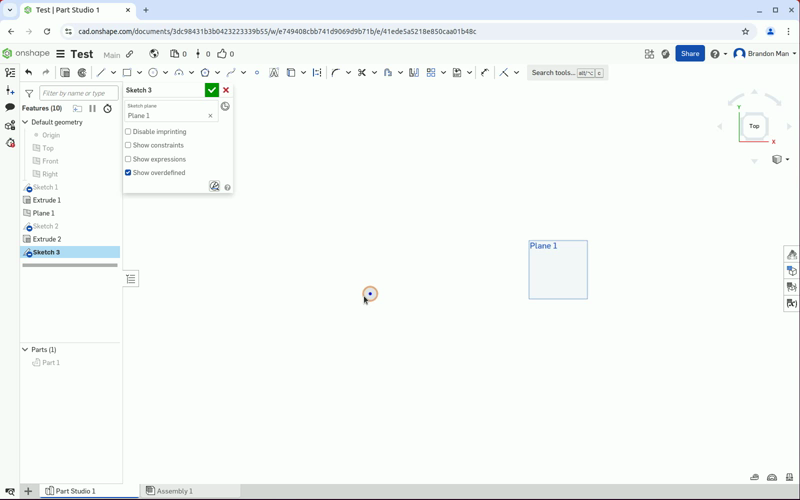
scroll(6)
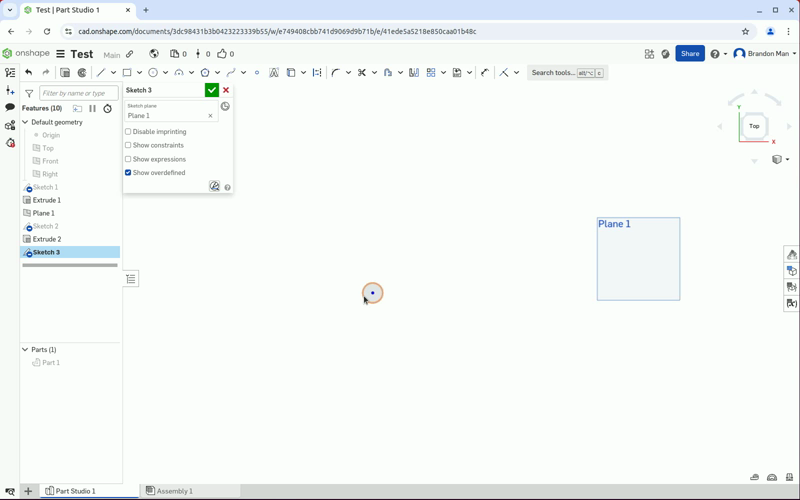
scroll(6)
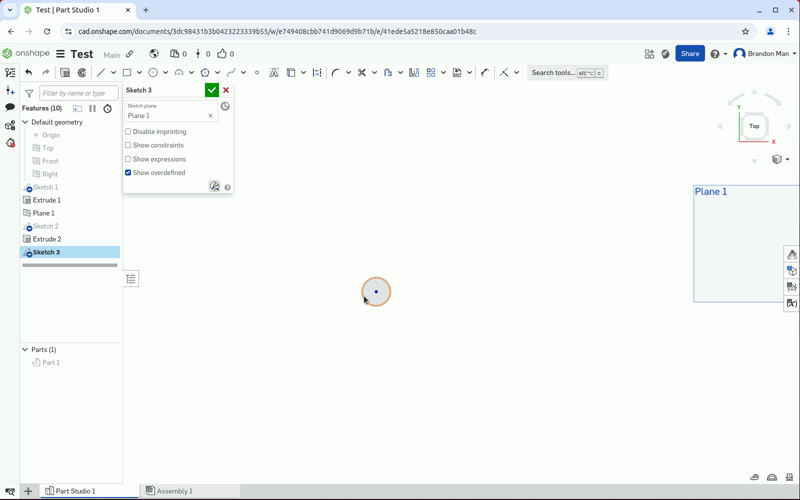
scroll(6)
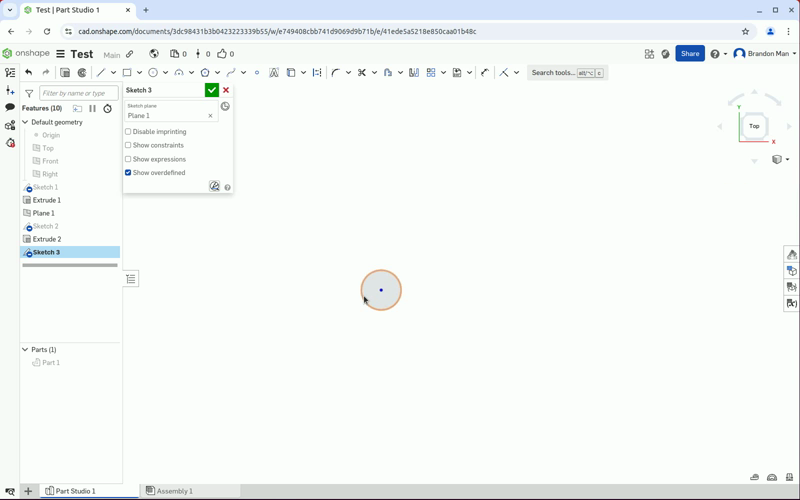
scroll(6)
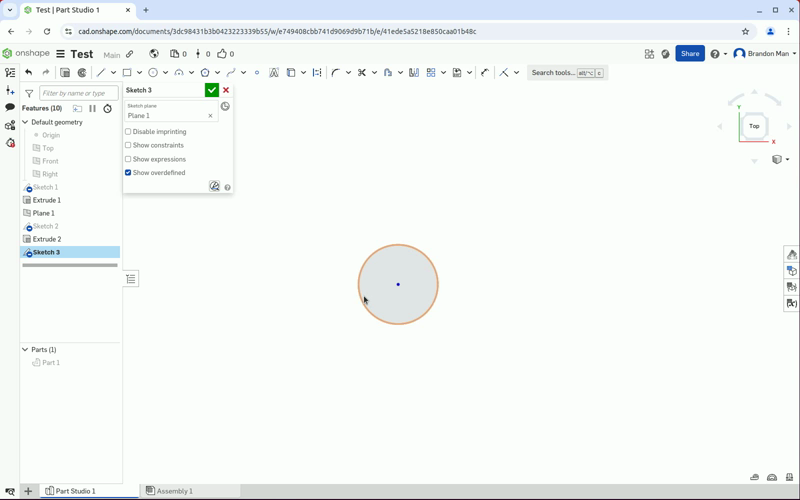
click(364, 295)
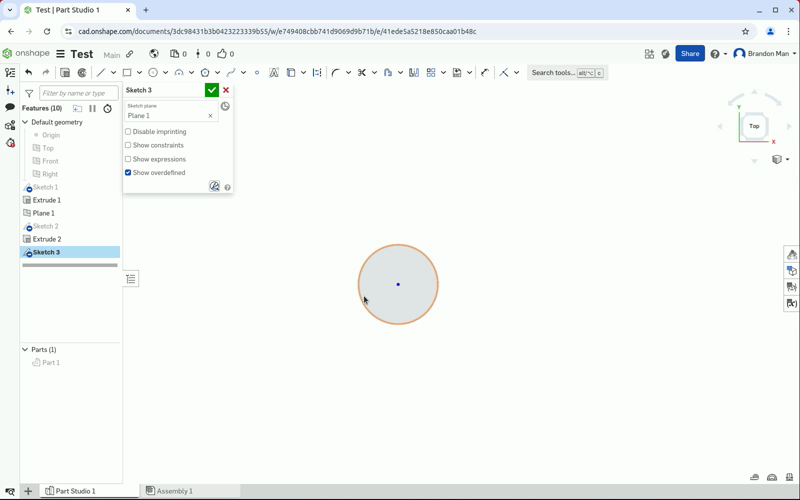
scroll(-6)
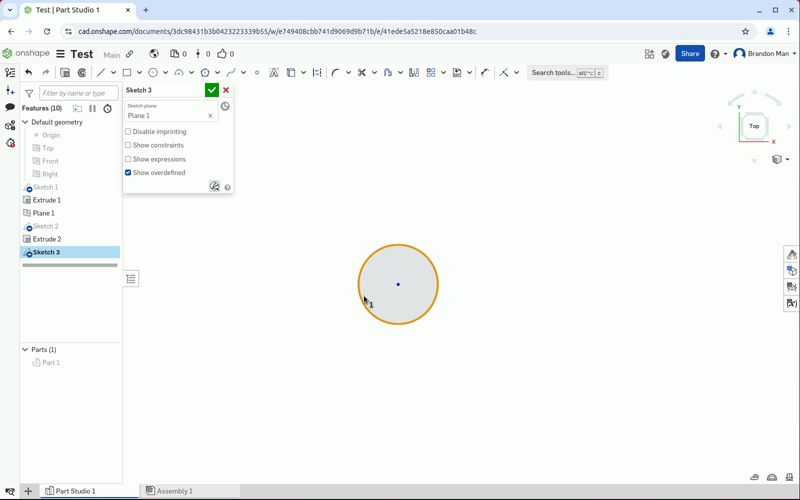
scroll(-6)
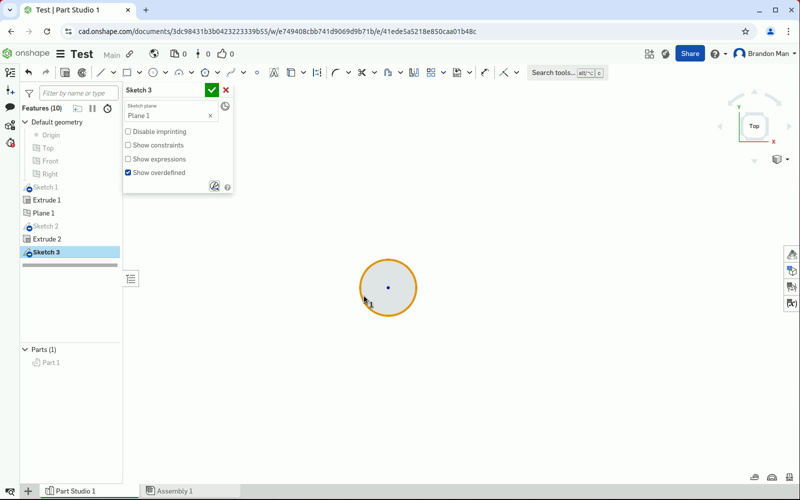
scroll(-6)
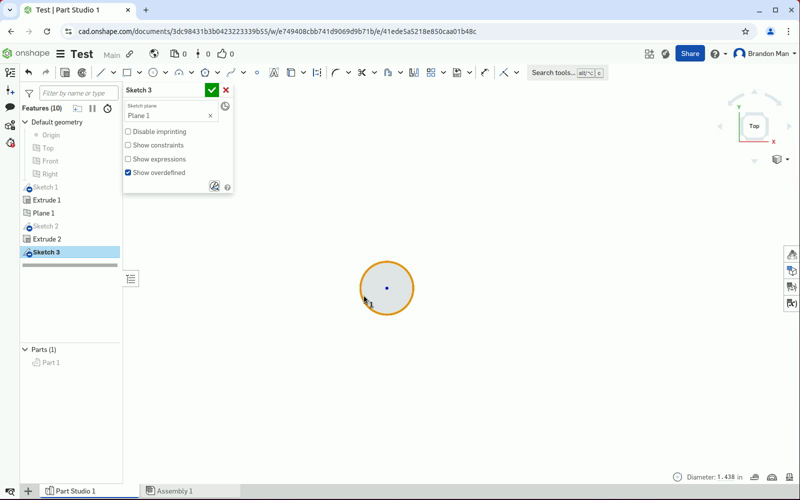
scroll(-6)
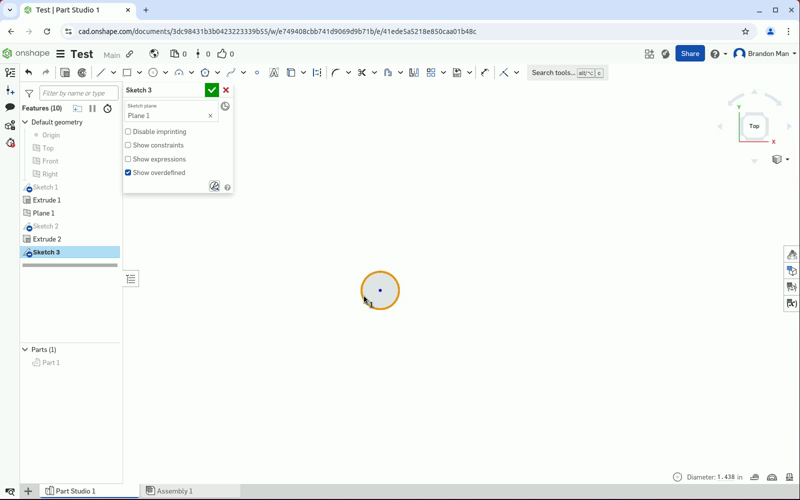
scroll(-6)
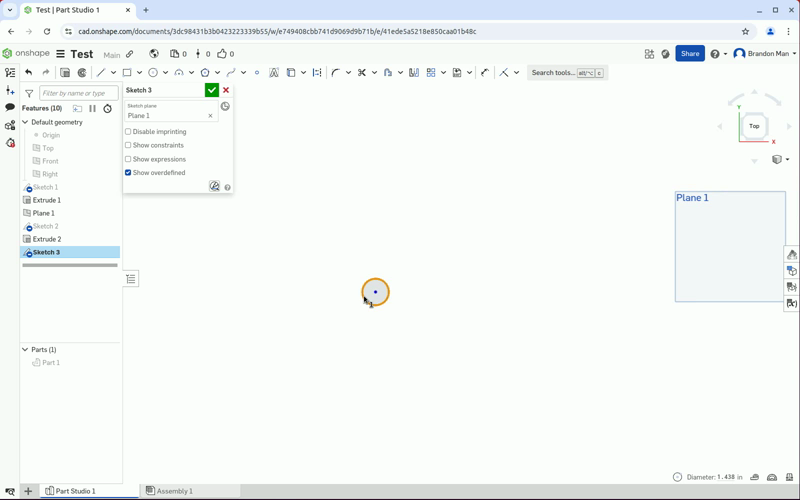
scroll(-6)
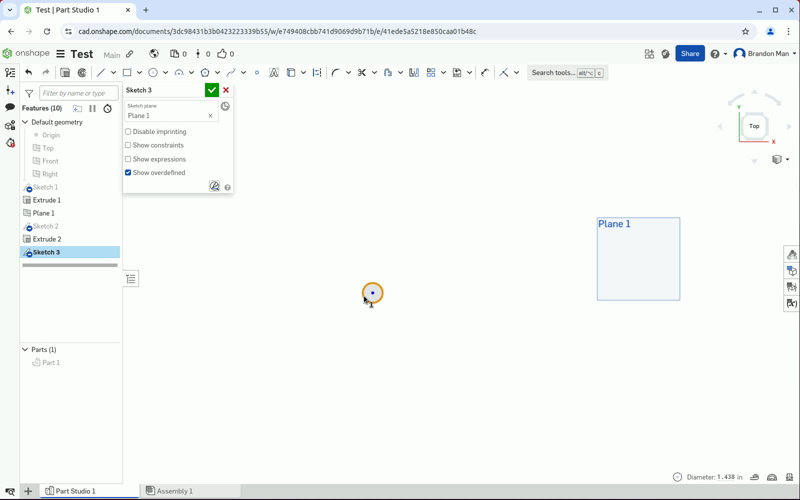
scroll(-6)
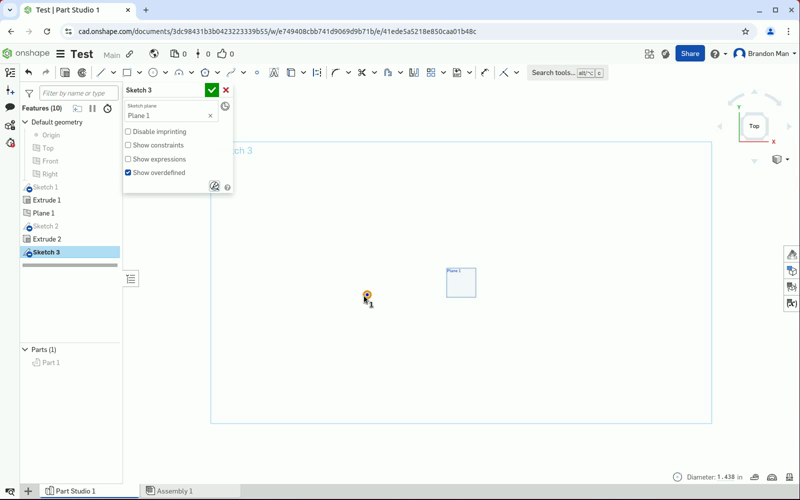
mouse_move(73, 352)
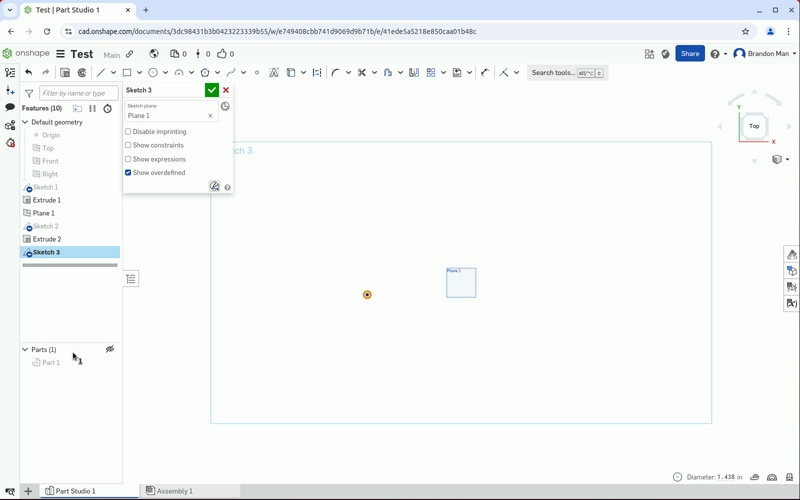
key(shift+y)
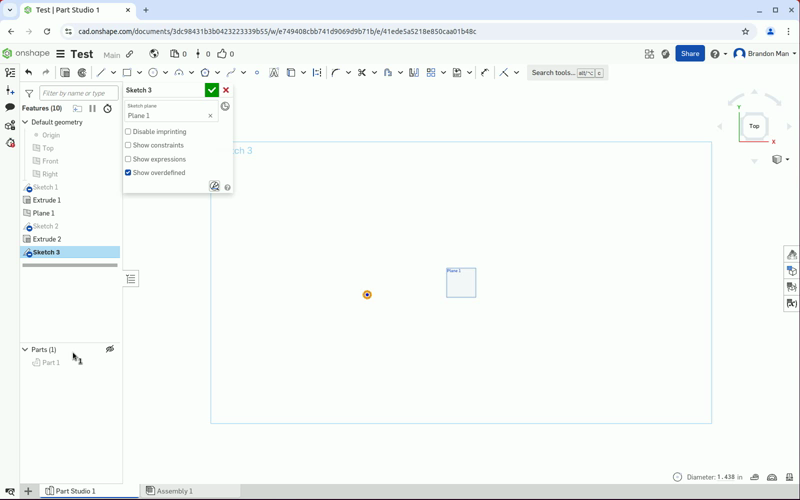
key(shift+e)
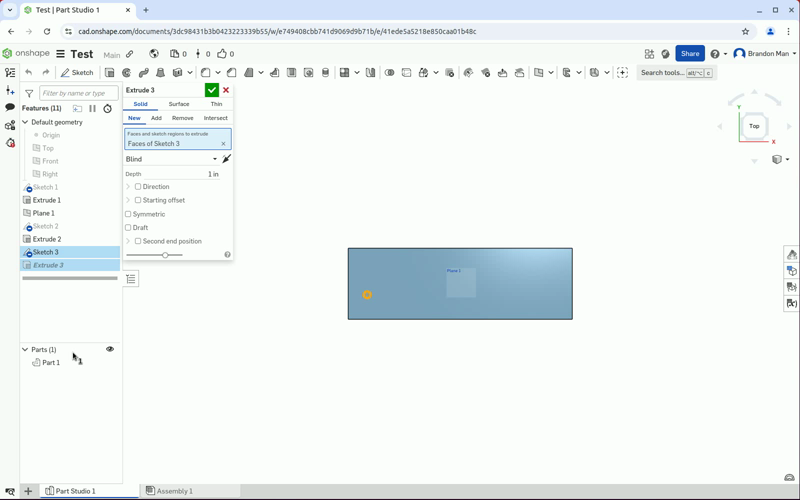
mouse_move(143, 106)
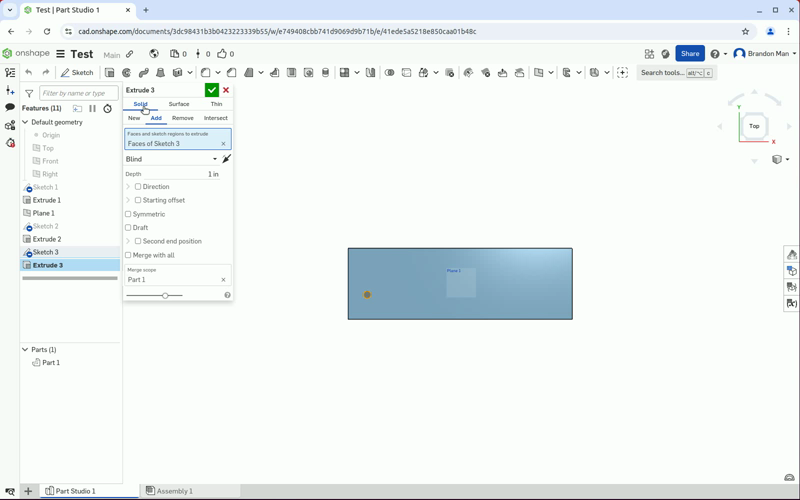
click(143, 106)
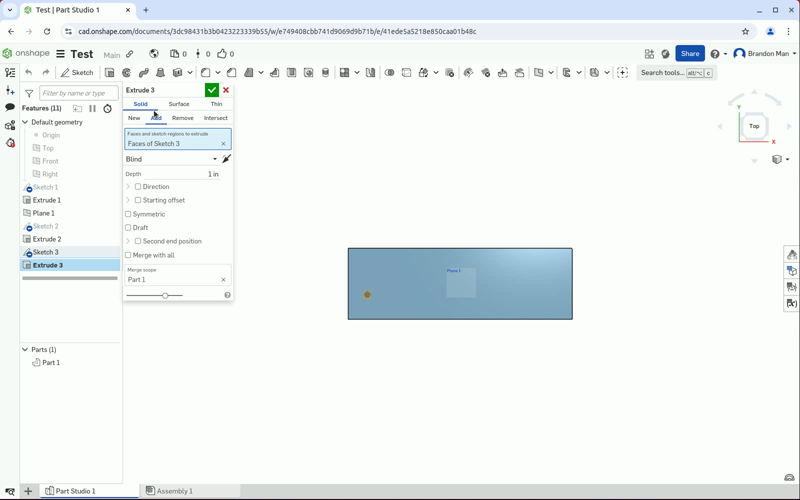
mouse_move(186, 120)
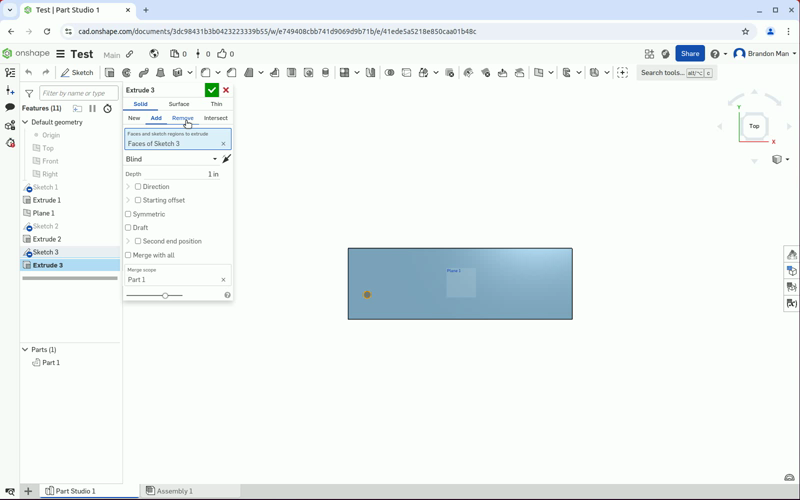
click(186, 120)
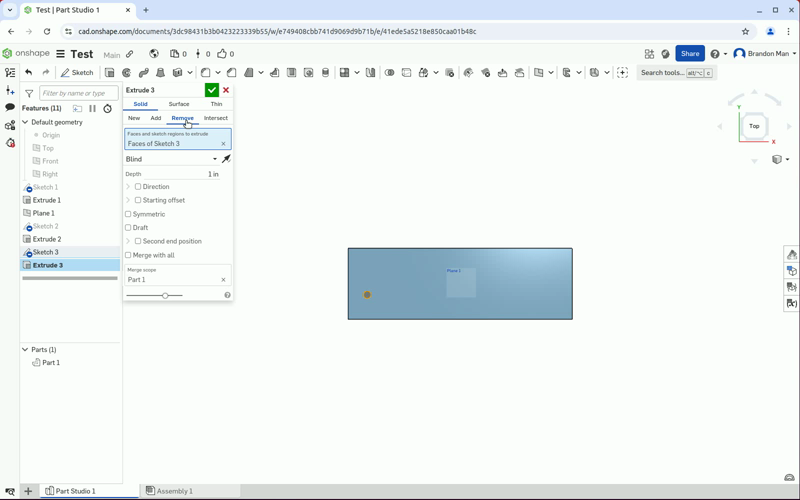
key(tab, 4)
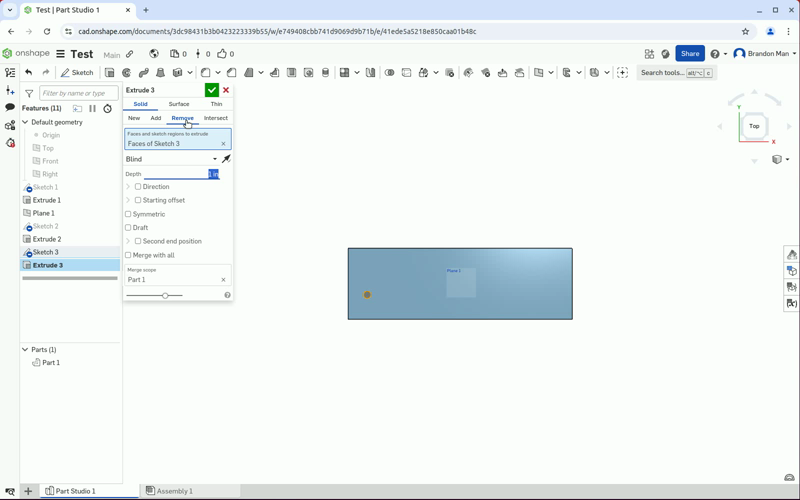
text(10.11)
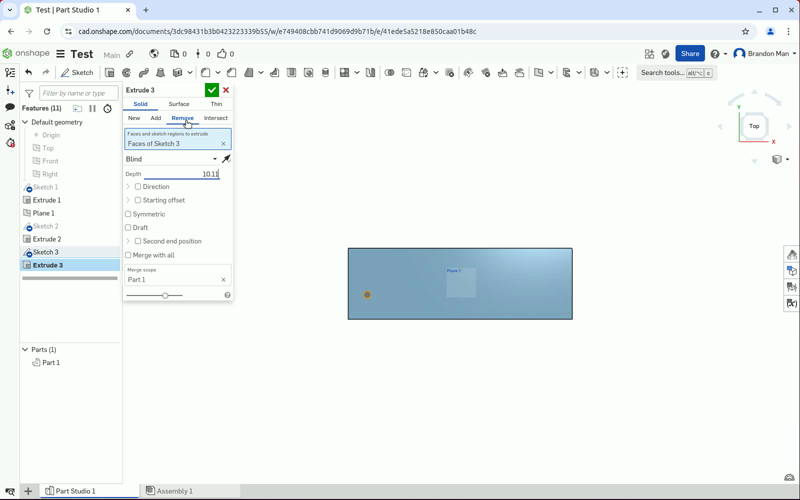
key(tab, 6)
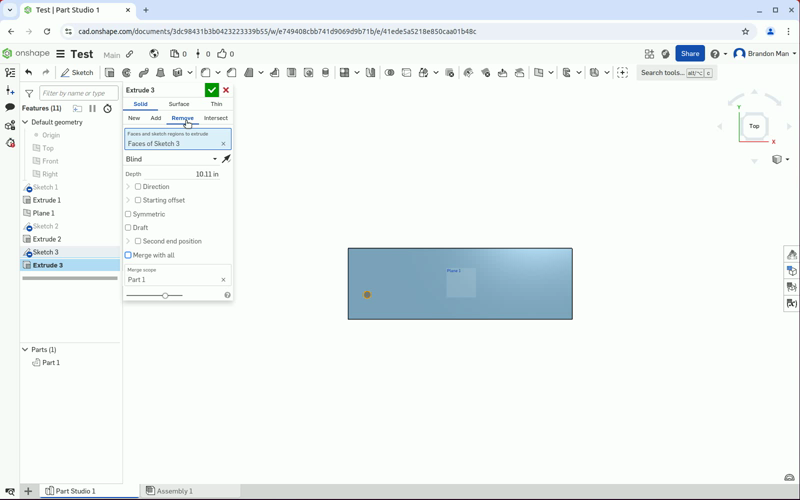
key(space)
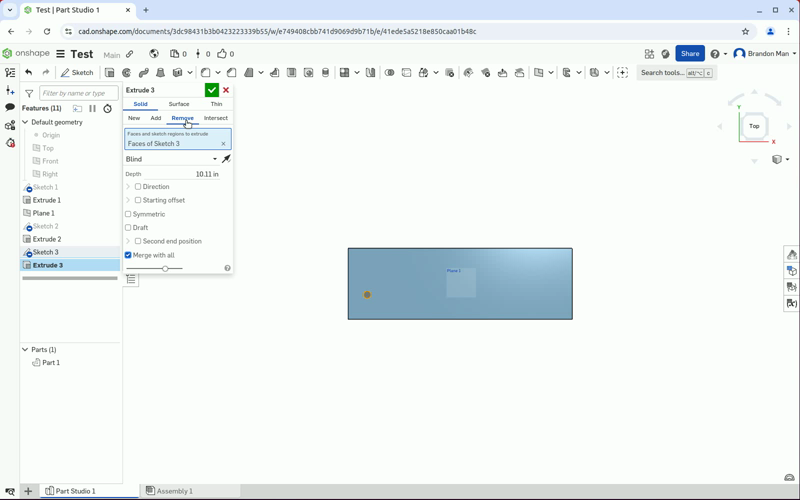
key(enter)
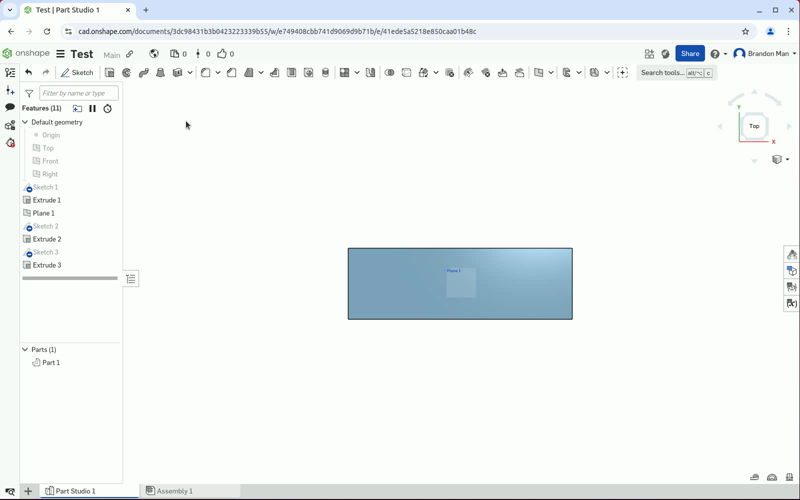
key(shift+h)
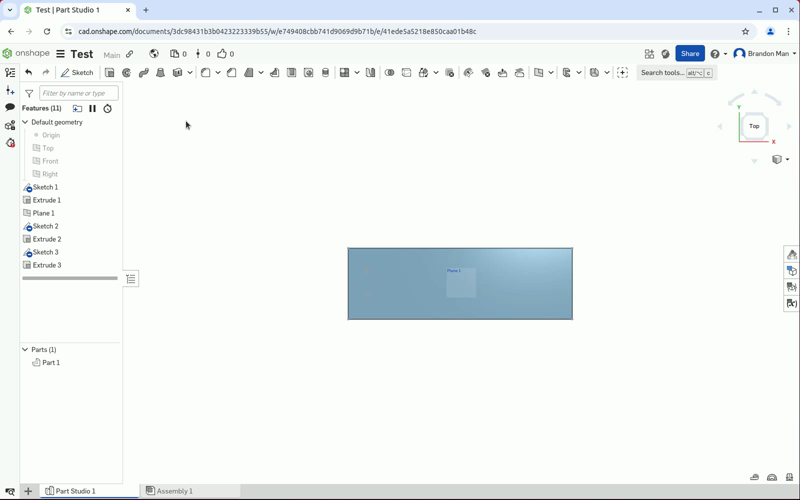
key(shift+h)
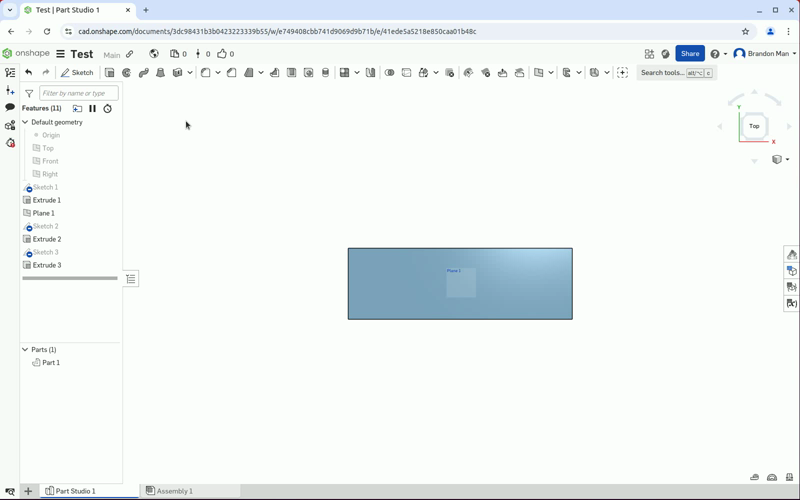
mouse_move(73, 189)
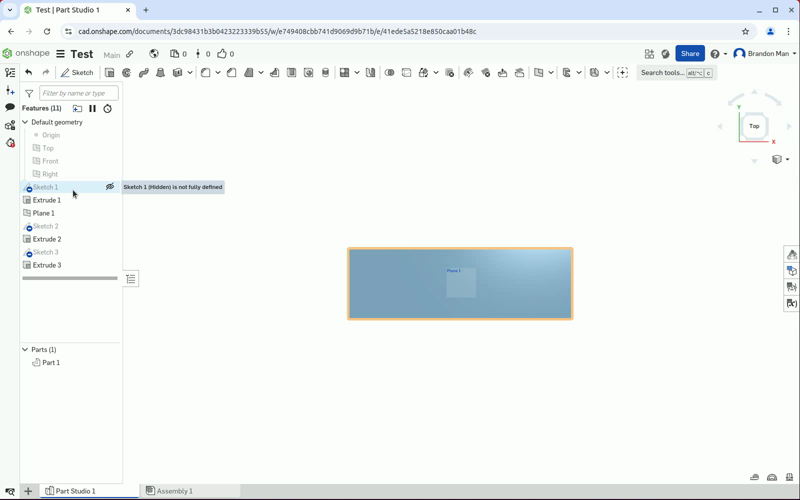
click(73, 189)
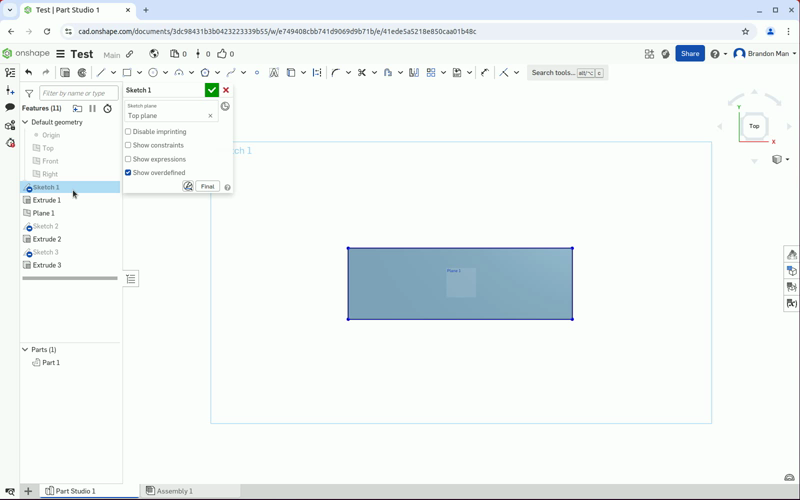
mouse_move(229, 92)
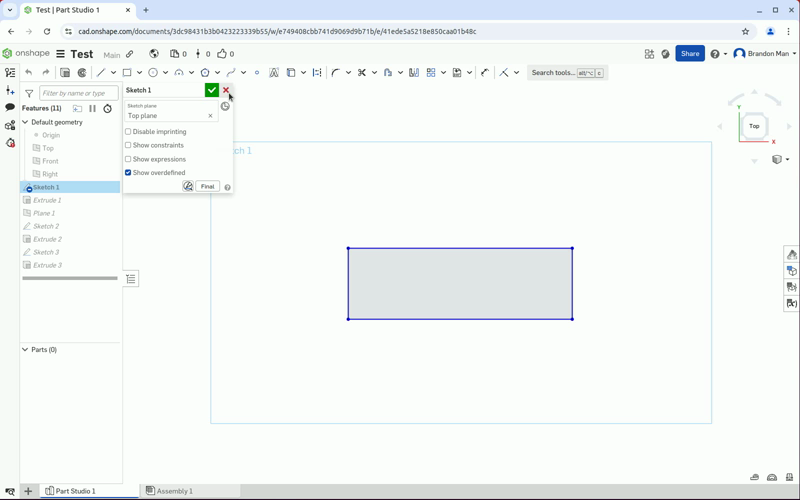
click(229, 92)
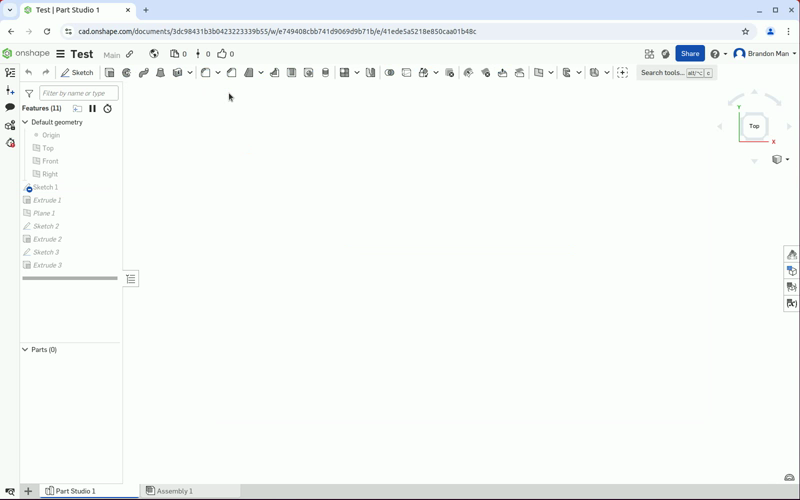
key(shift+s)
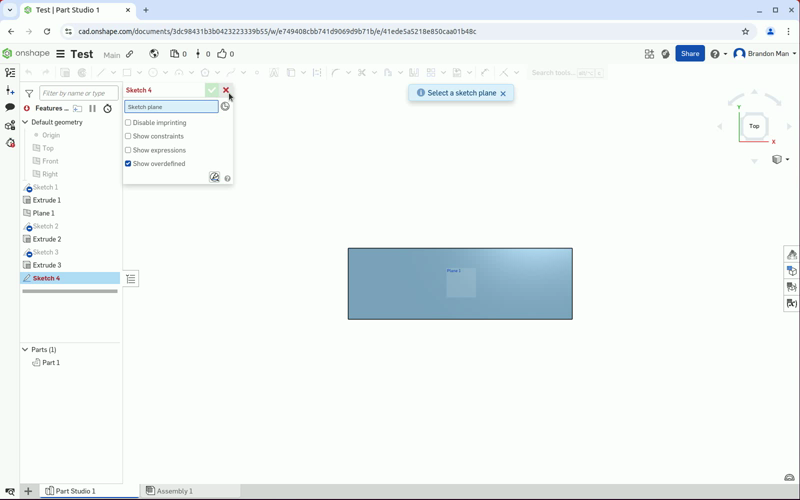
mouse_move(73, 215)
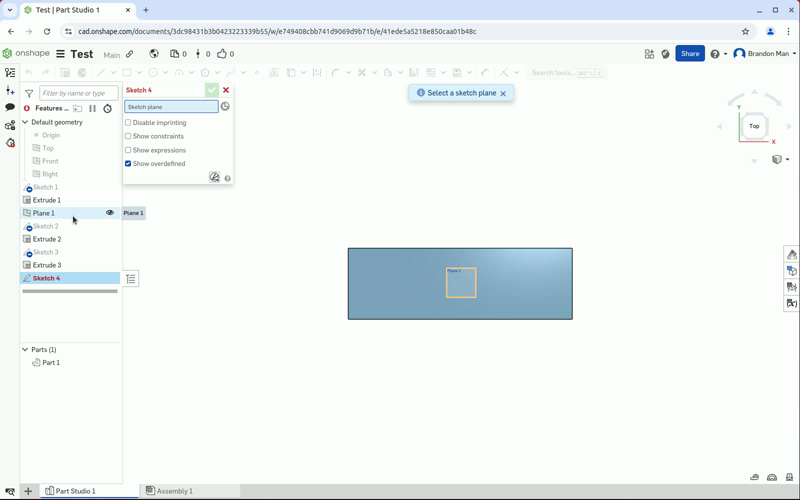
click(73, 215)
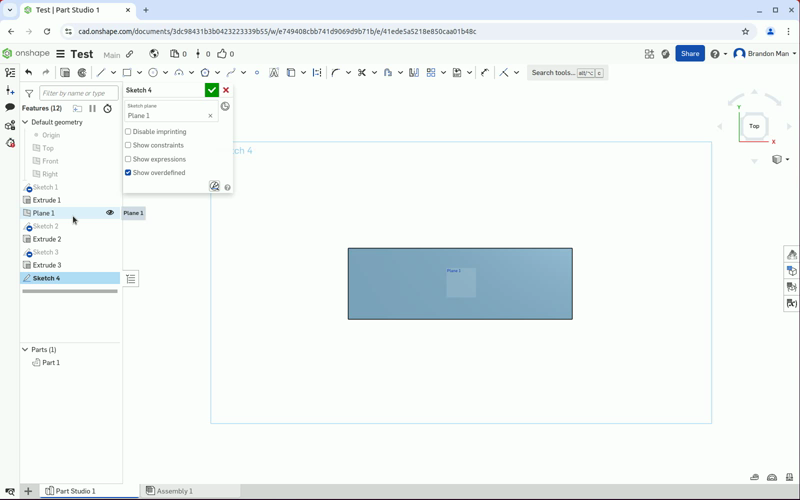
mouse_move(73, 352)
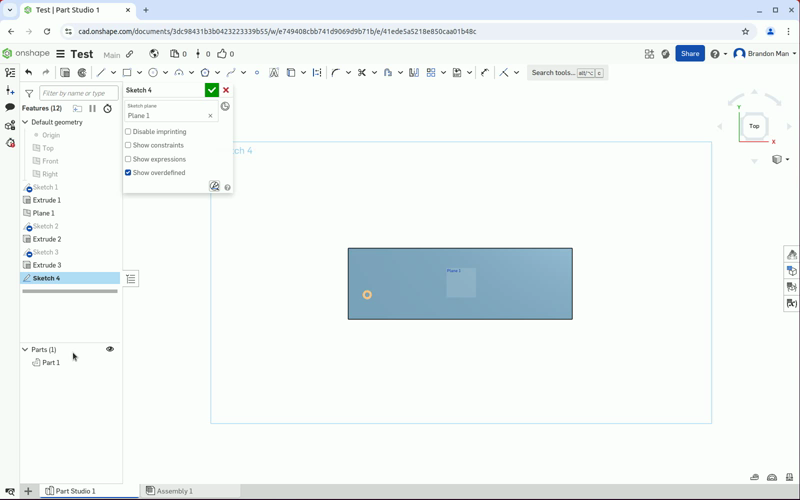
key(y)
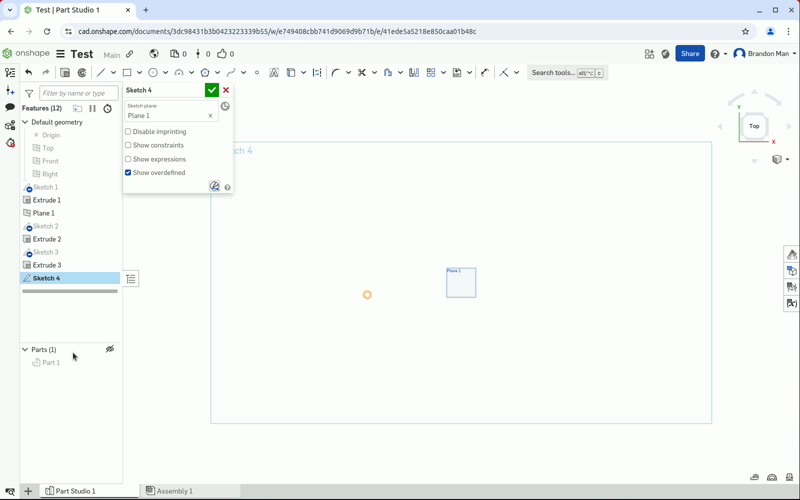
key(c)
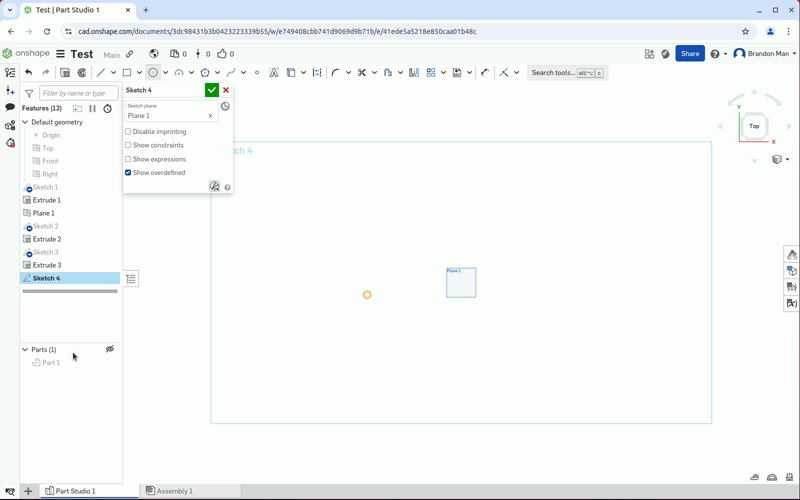
key_down(shift)
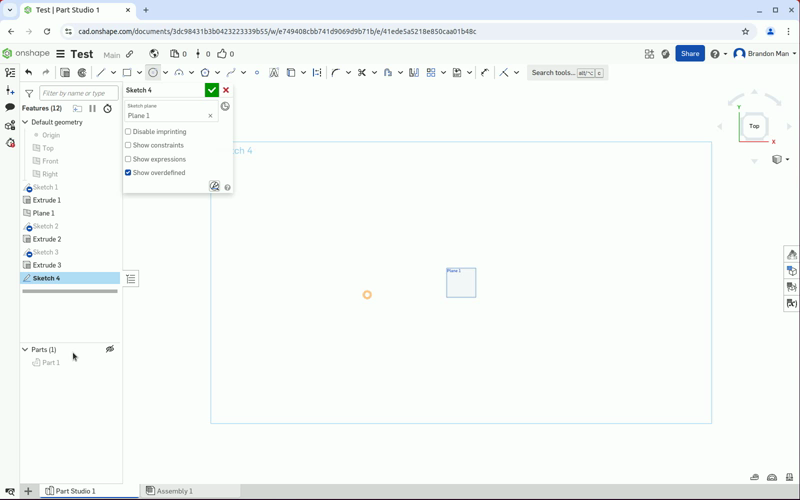
mouse_move(555, 294)
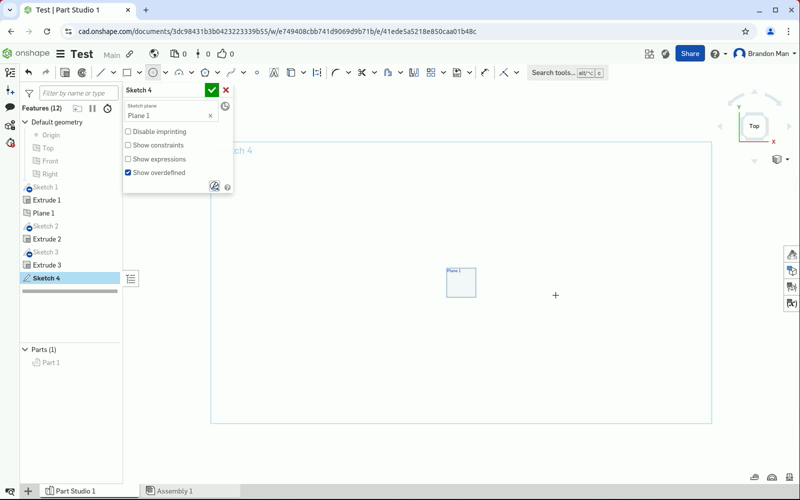
click(555, 294)
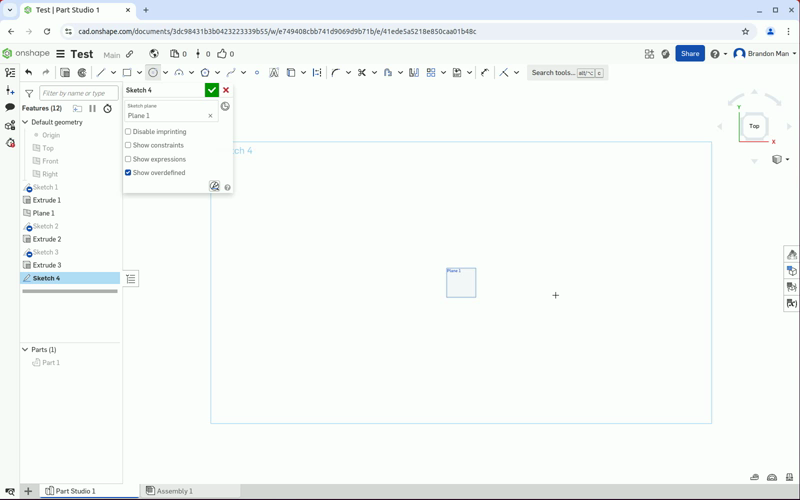
key_up(shift)
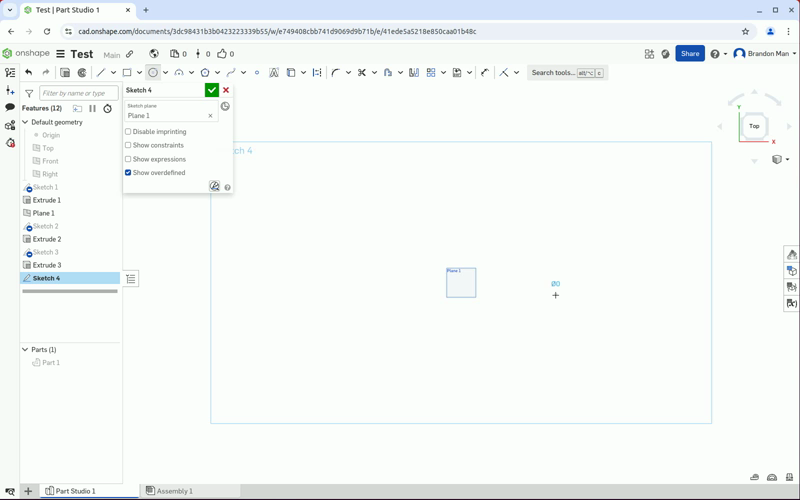
mouse_move(559, 294)
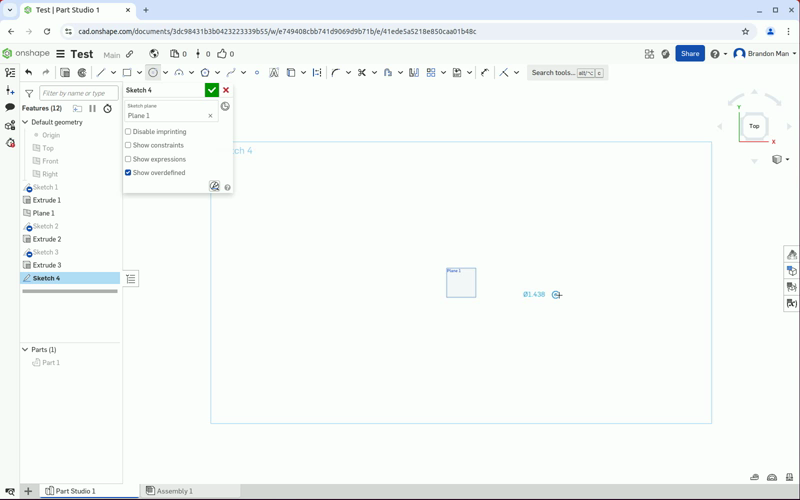
click(559, 294)
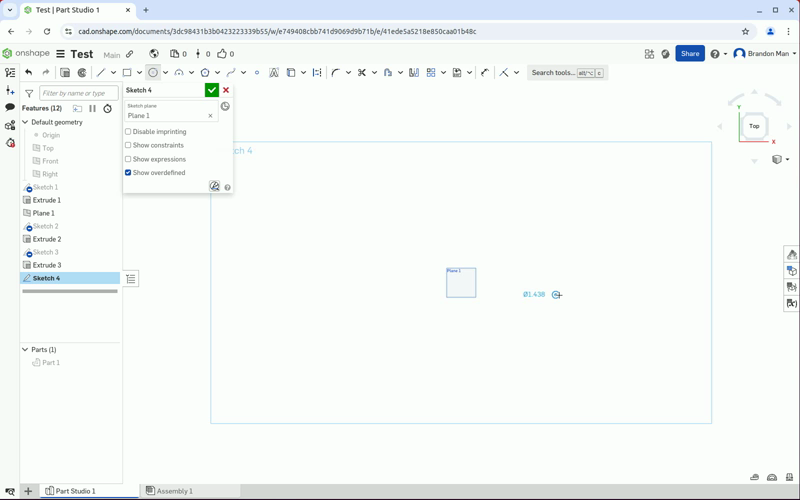
key(esc)
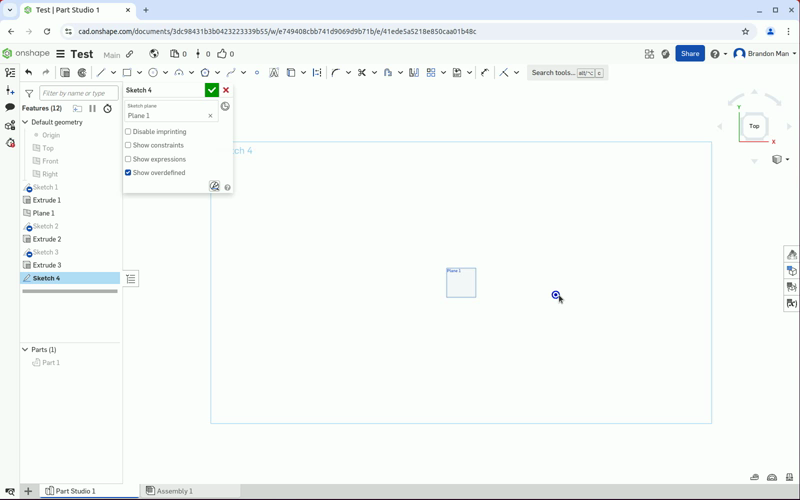
mouse_move(557, 293)
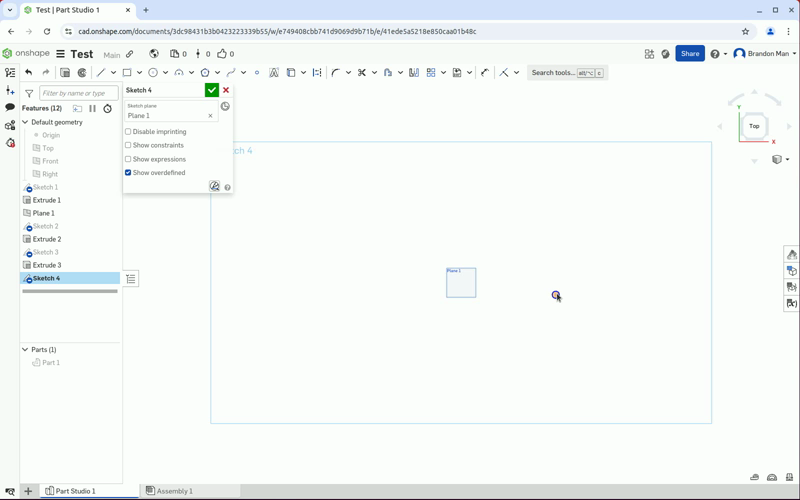
scroll(6)
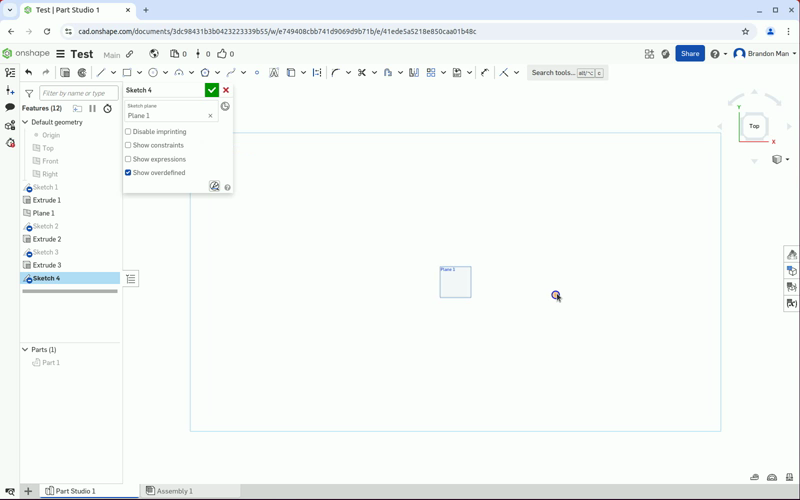
scroll(6)
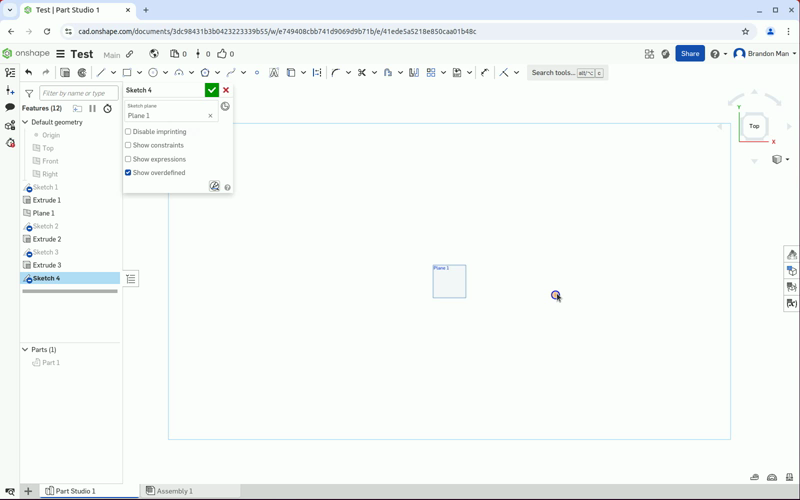
scroll(6)
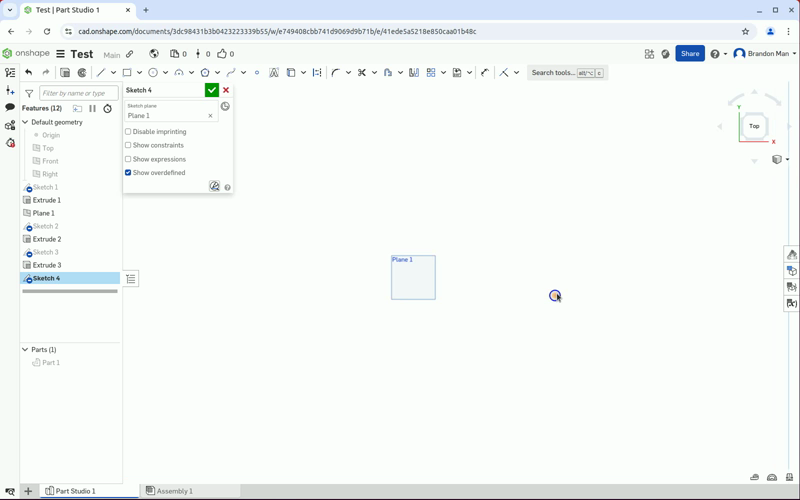
scroll(6)
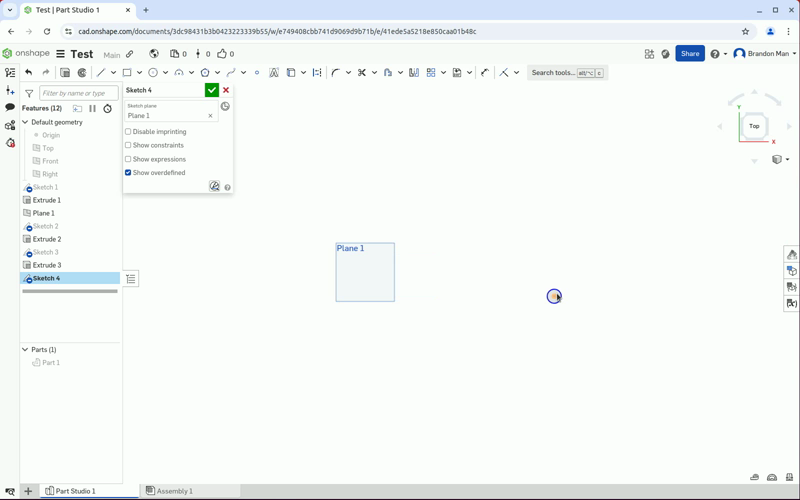
scroll(6)
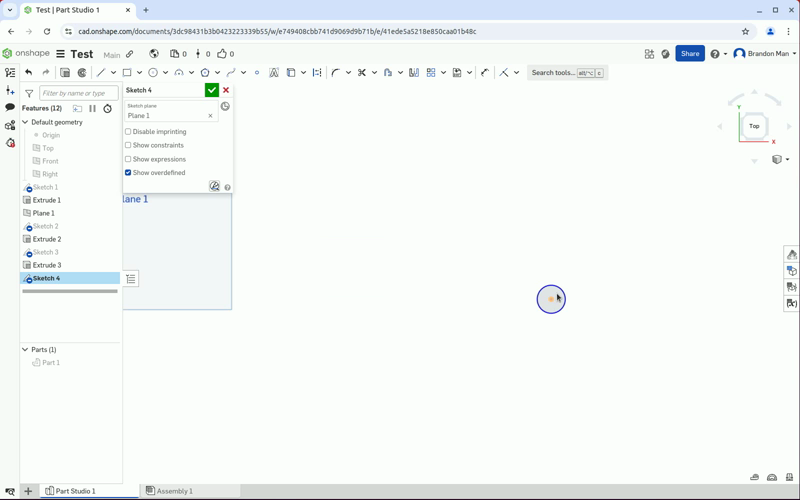
scroll(6)
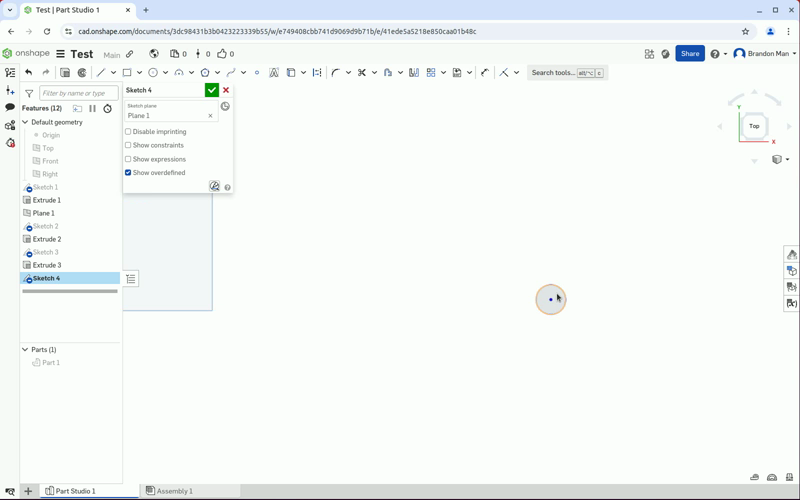
scroll(6)
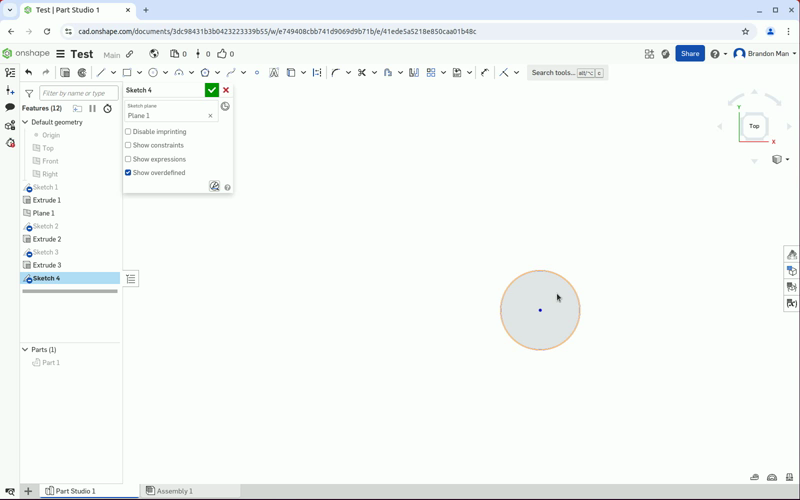
click(557, 293)
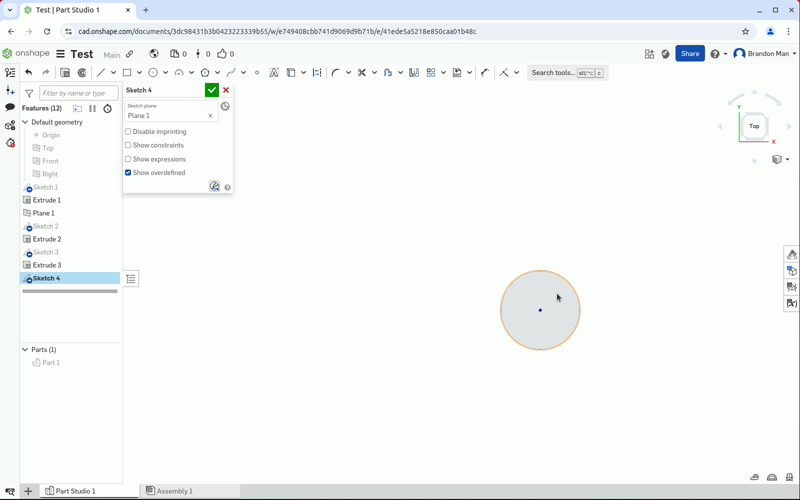
scroll(-6)
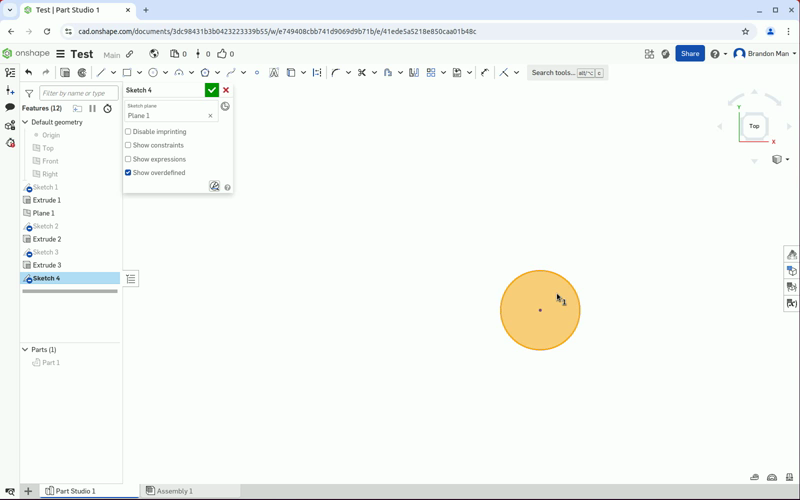
scroll(-6)
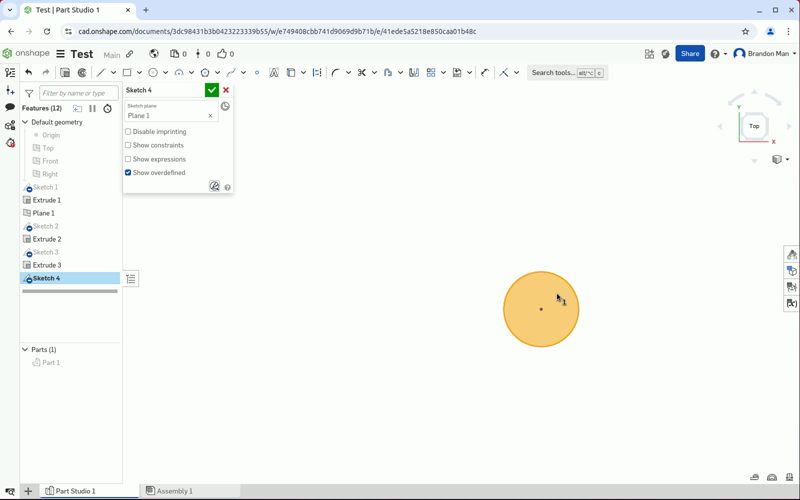
scroll(-6)
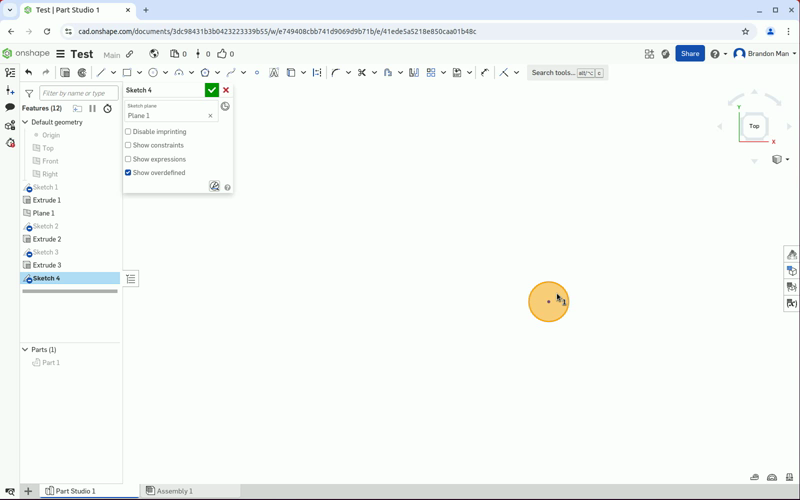
scroll(-6)
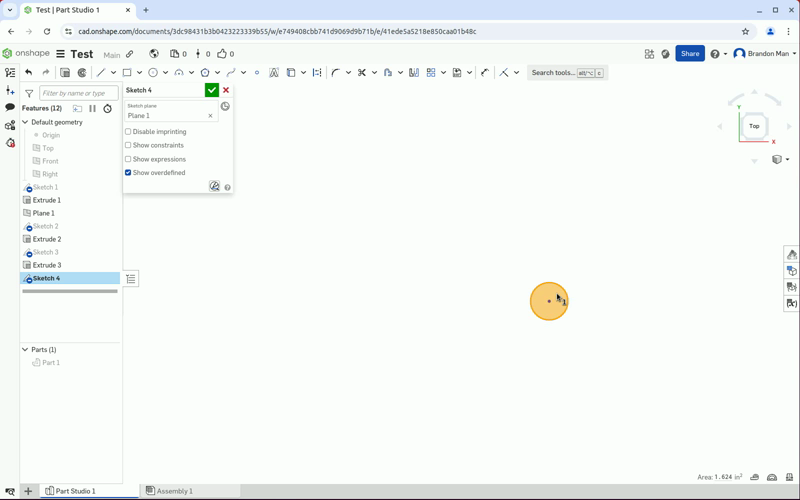
scroll(-6)
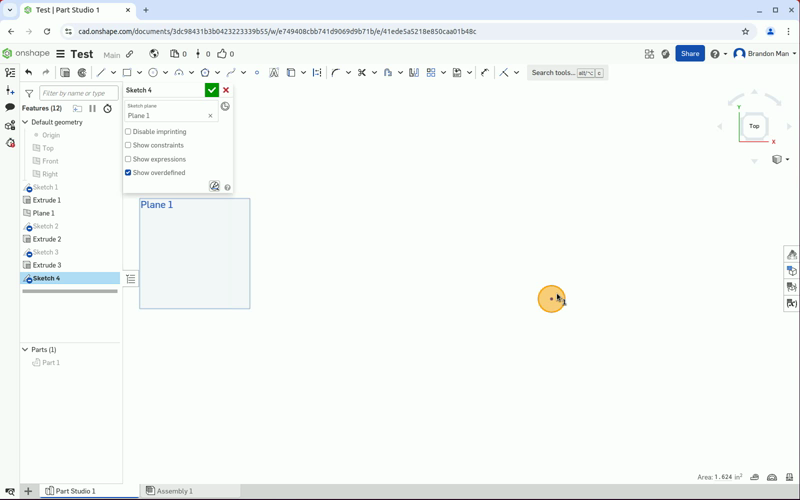
scroll(-6)
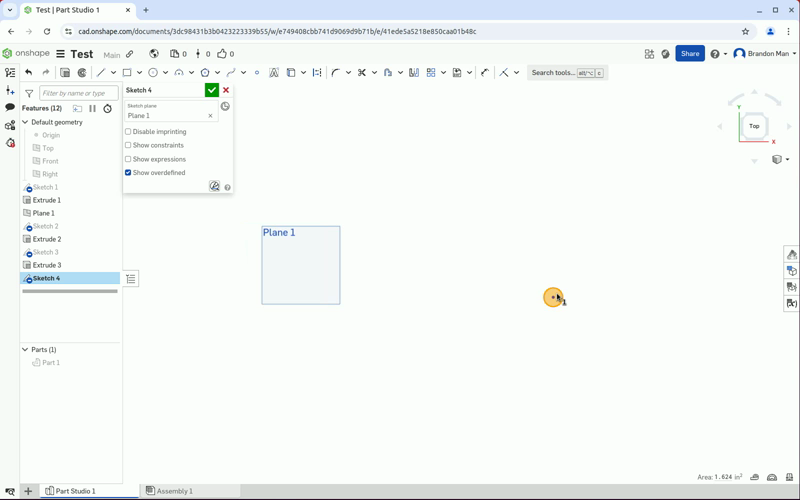
scroll(-6)
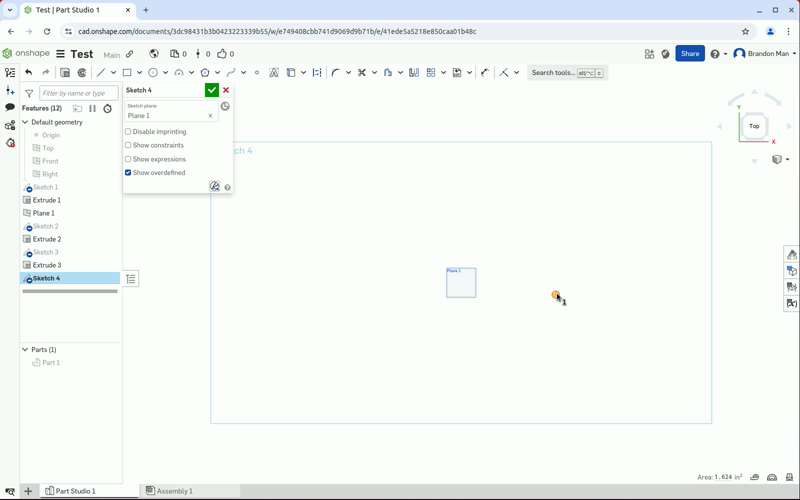
mouse_move(73, 352)
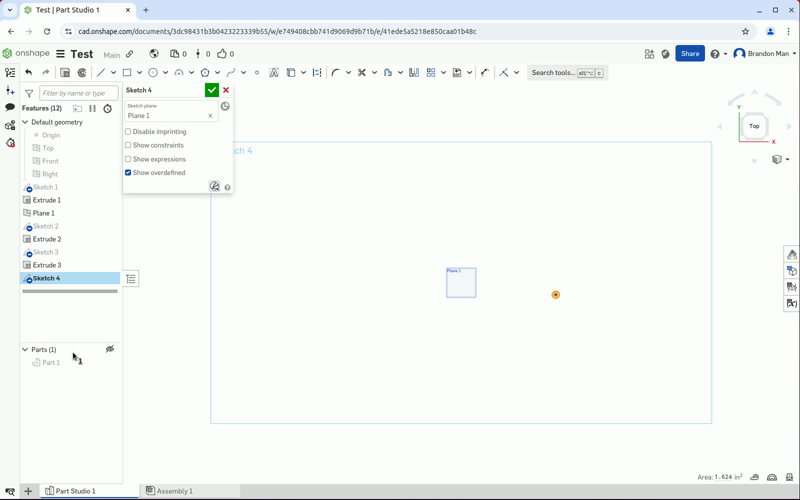
key(shift+y)
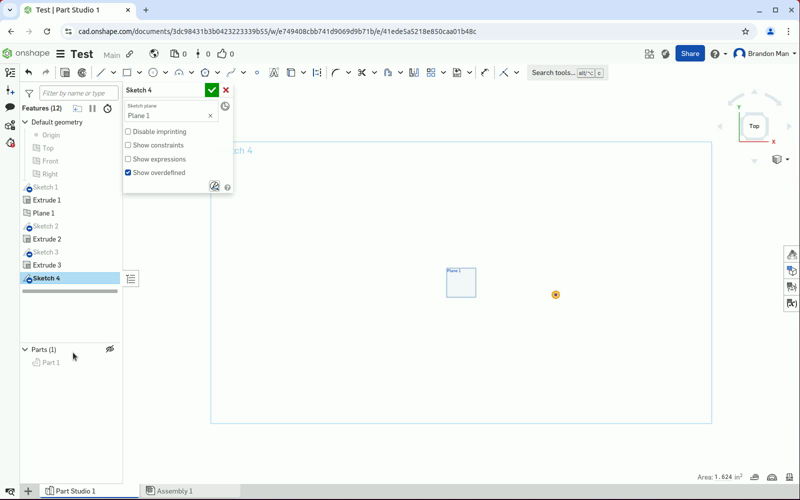
key(shift+e)
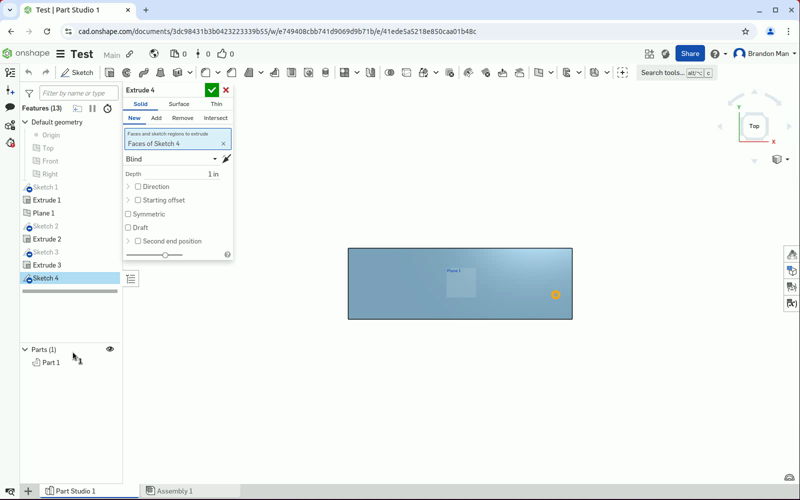
mouse_move(143, 106)
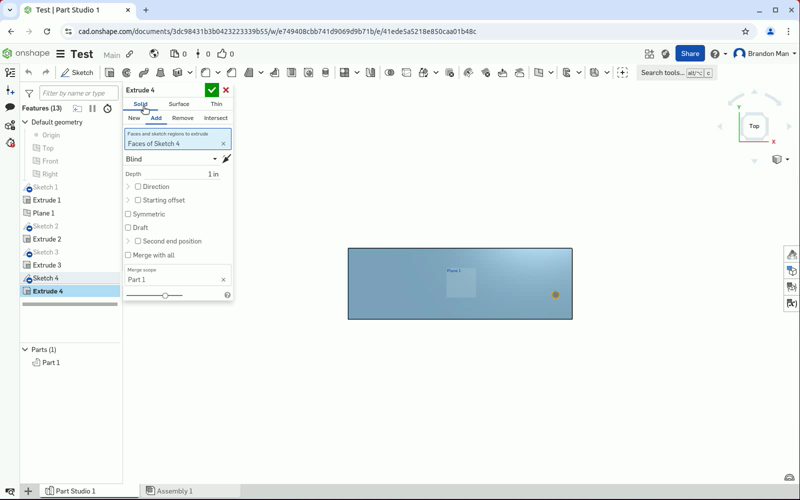
click(143, 106)
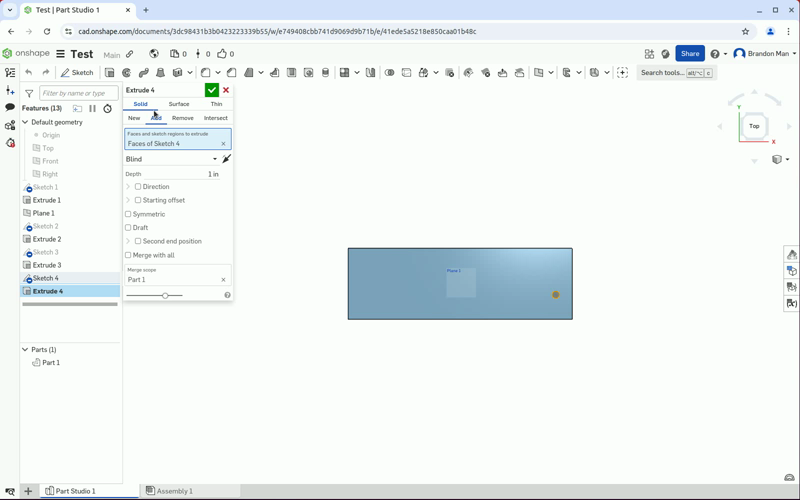
mouse_move(186, 120)
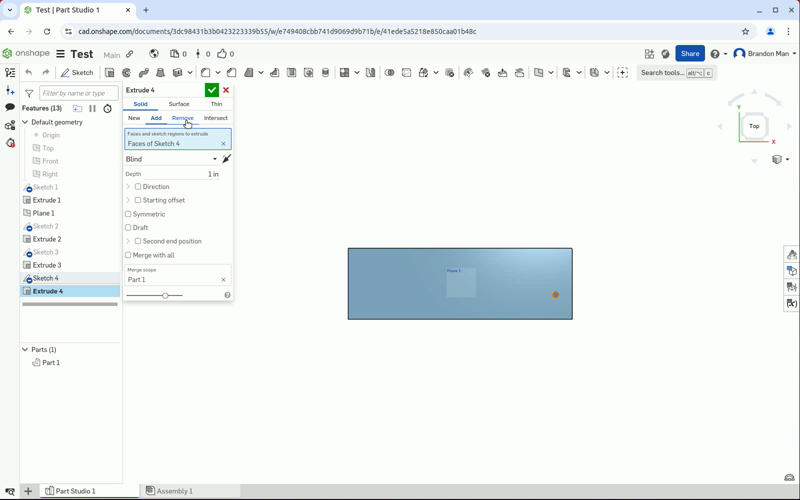
click(186, 120)
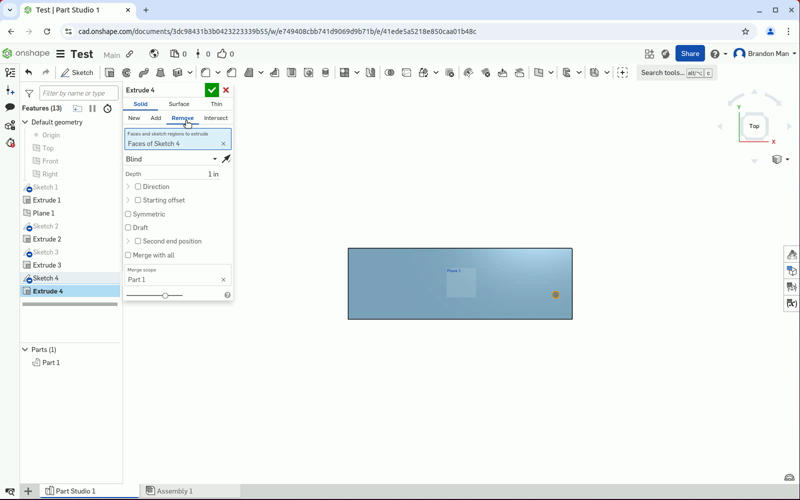
key(tab, 4)
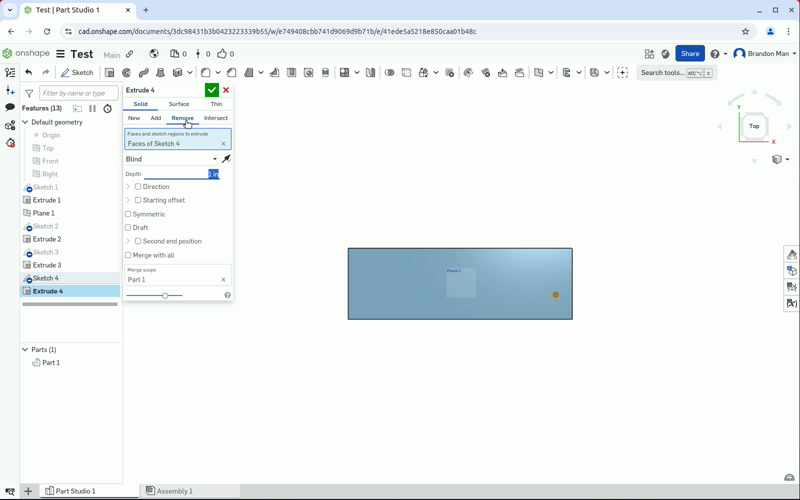
text(10.11)
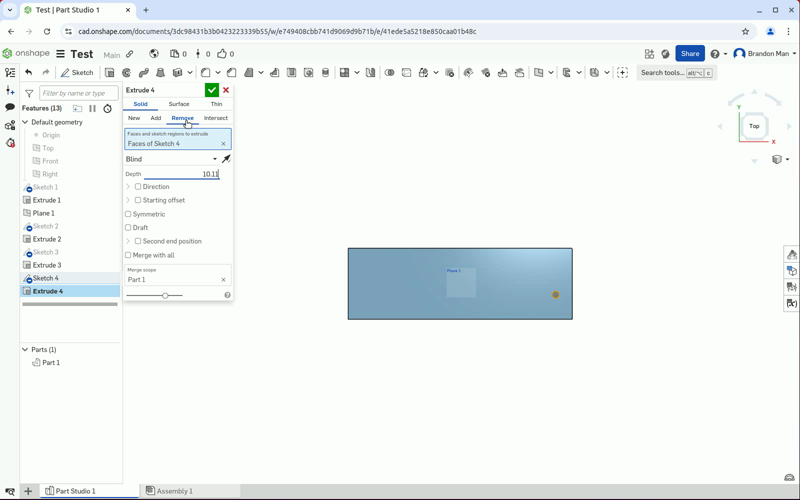
key(tab, 6)
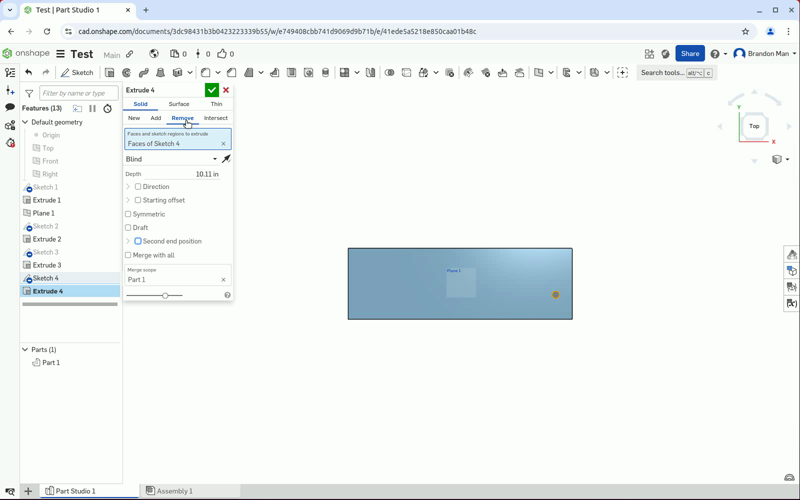
key(space)
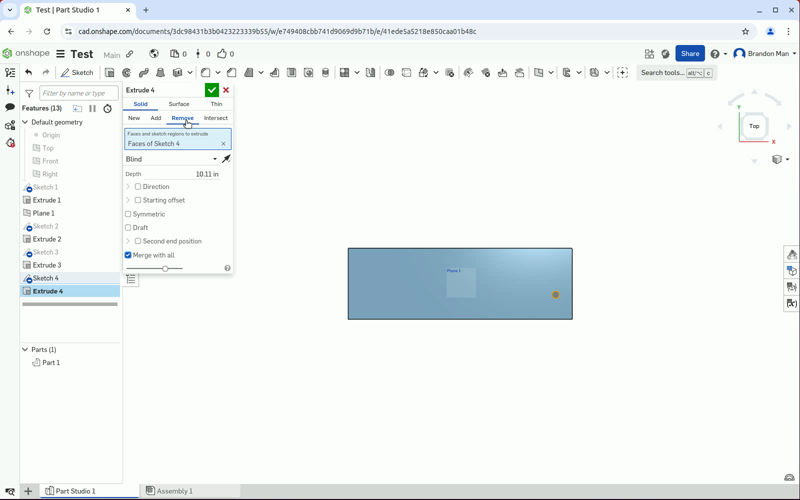
key(enter)
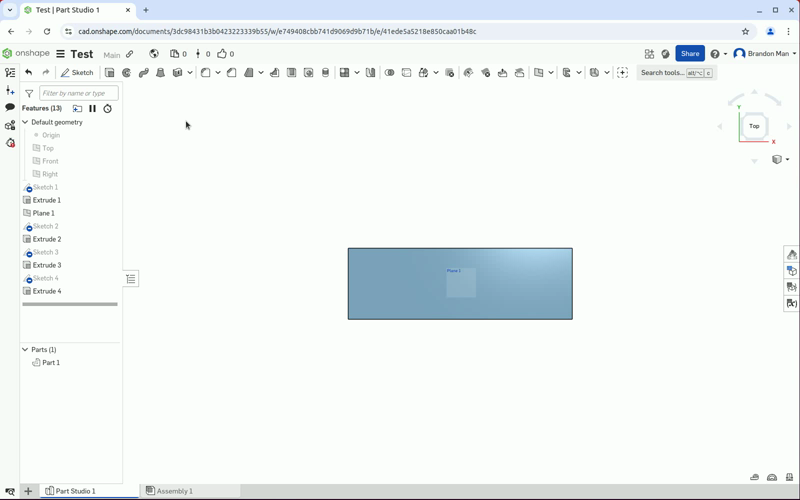
key(shift+h)
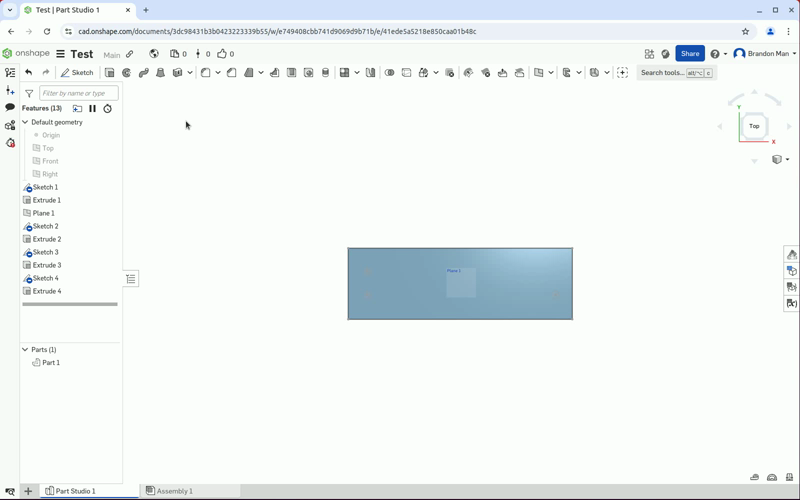
key(shift+h)
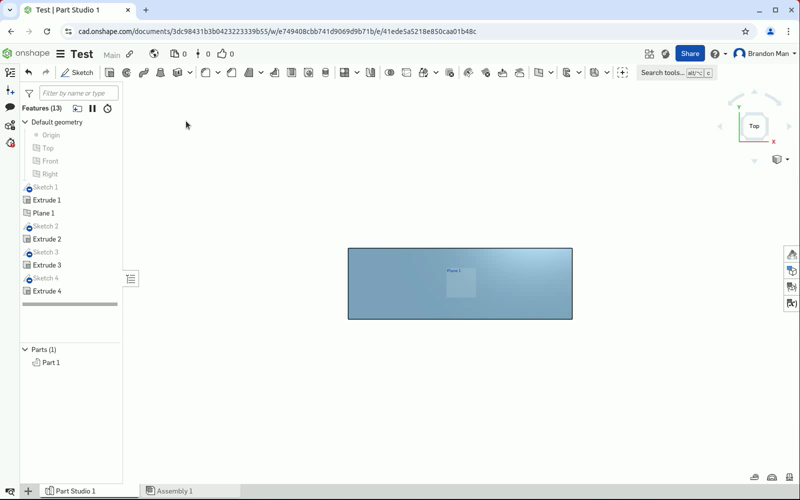
mouse_move(73, 189)
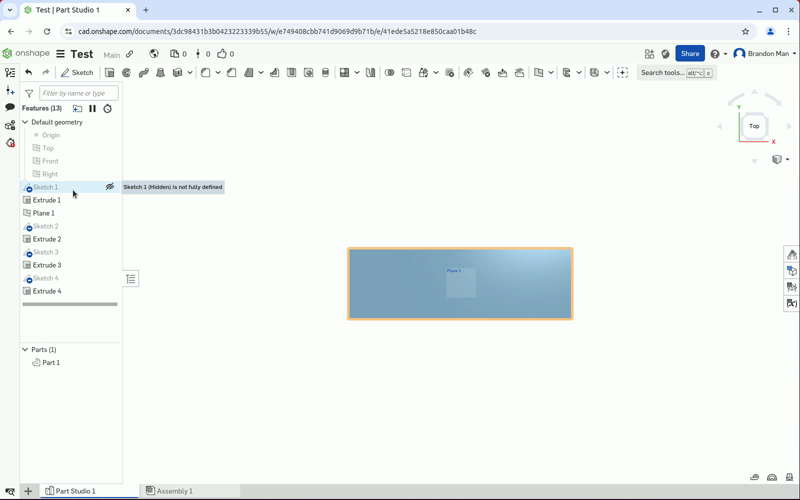
click(73, 189)
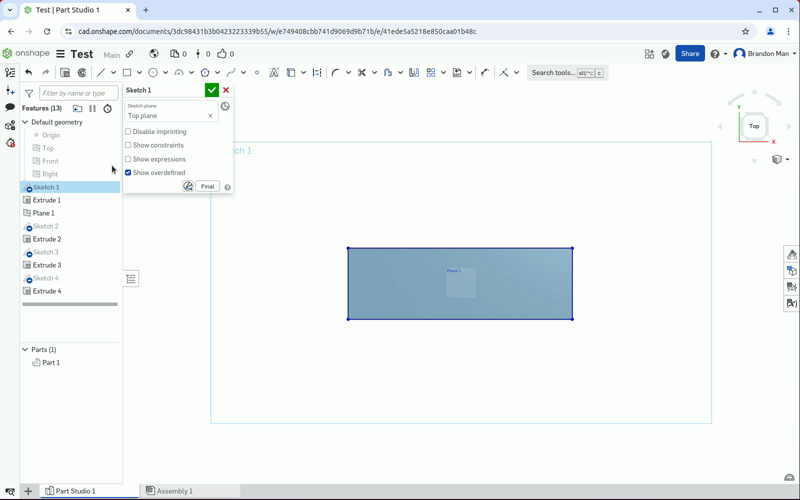
mouse_move(229, 92)
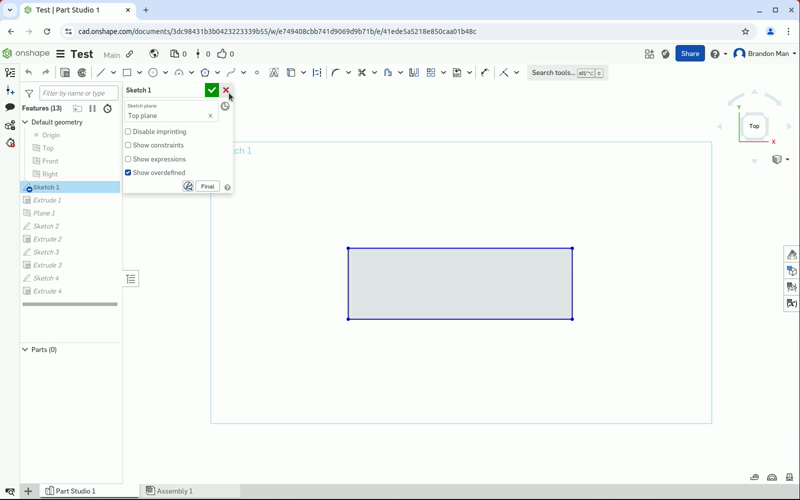
click(229, 92)
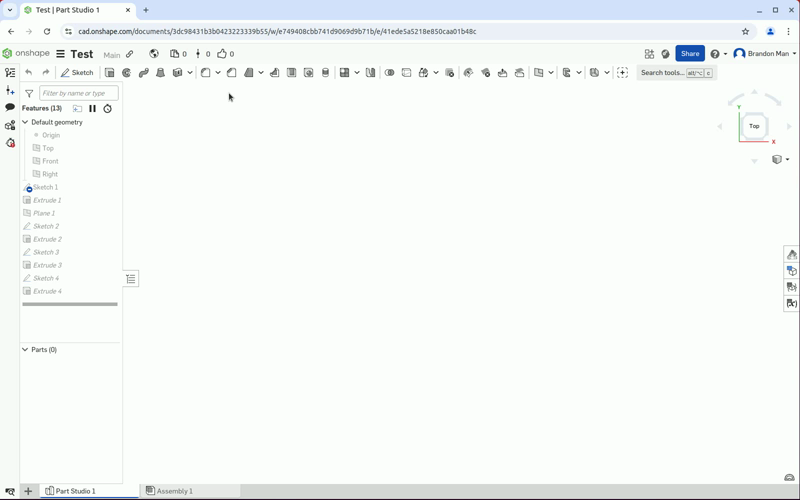
key(shift+s)
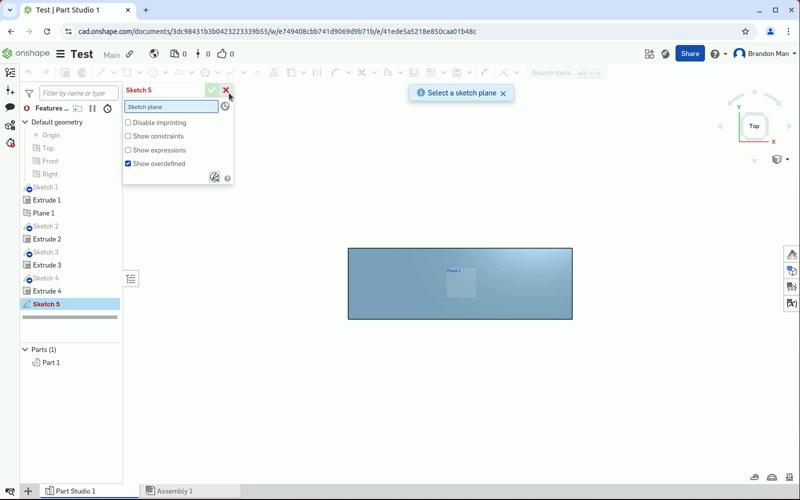
mouse_move(73, 215)
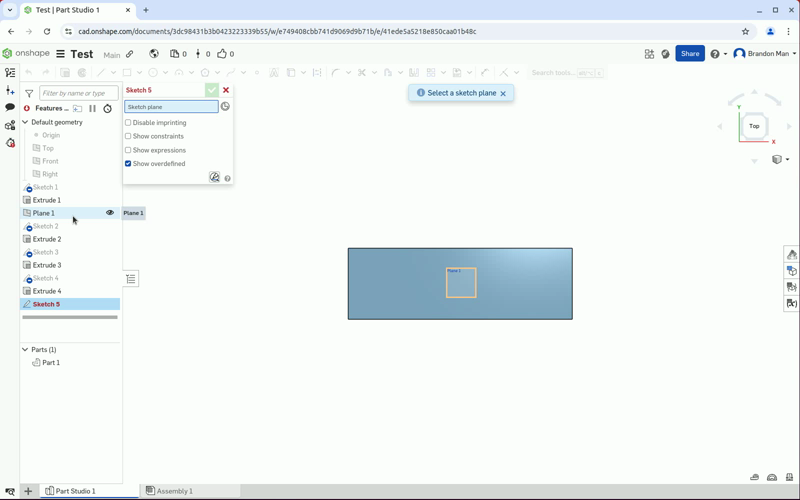
click(73, 215)
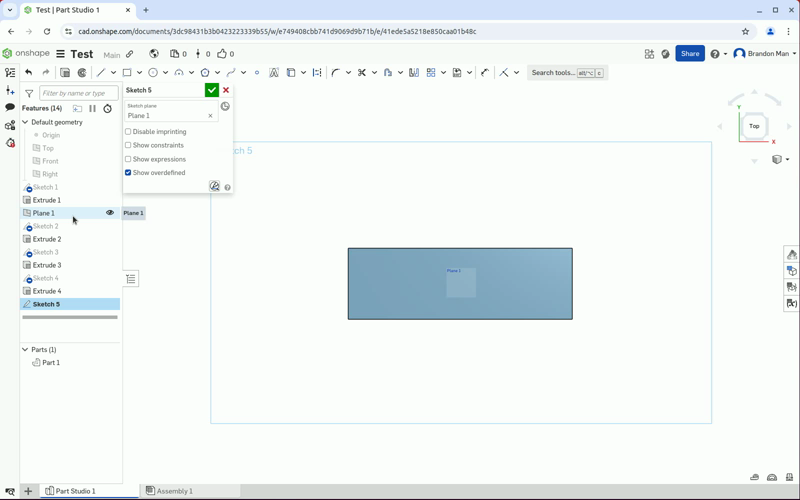
mouse_move(73, 352)
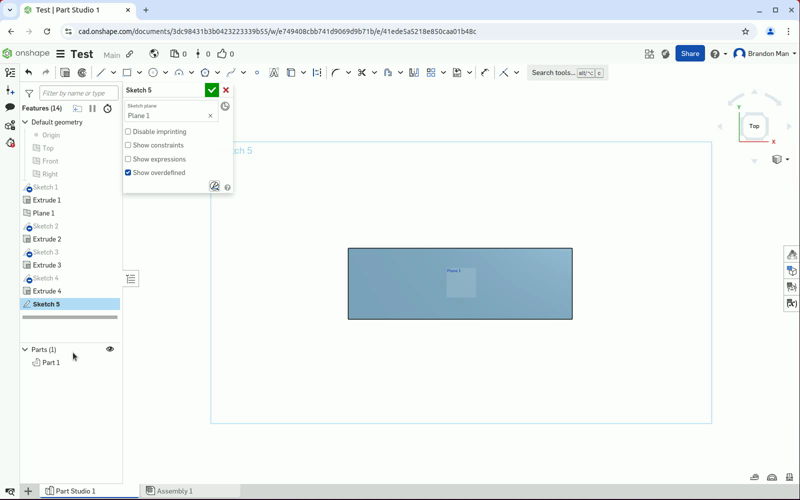
key(y)
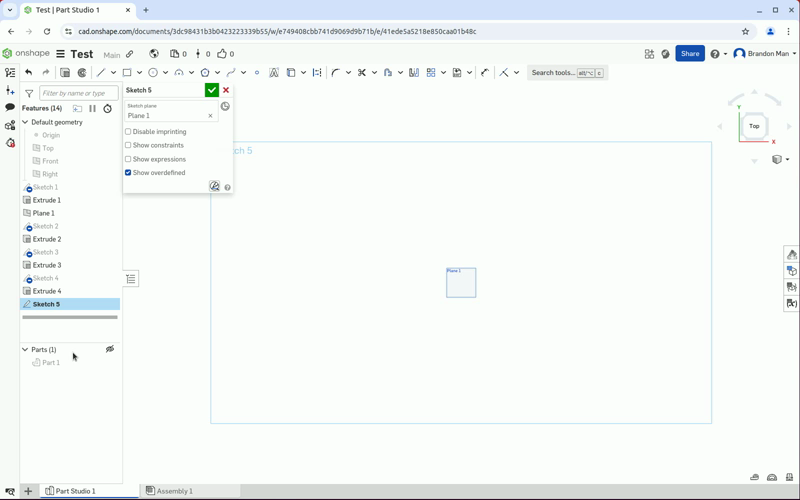
key(c)
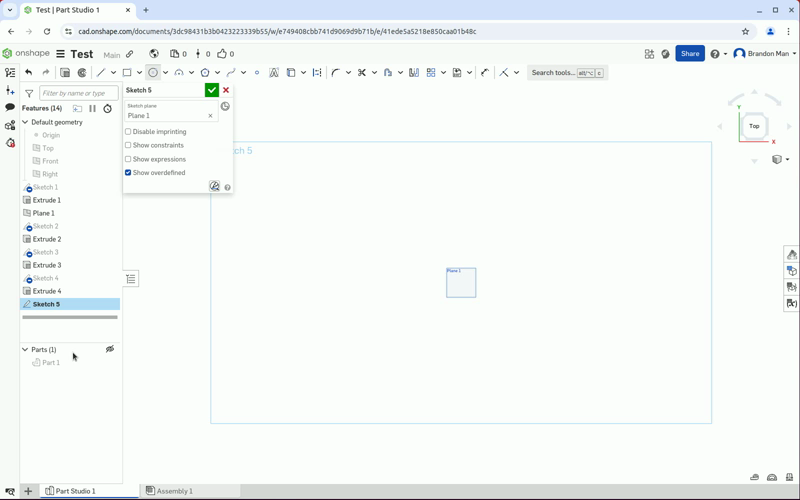
key_down(shift)
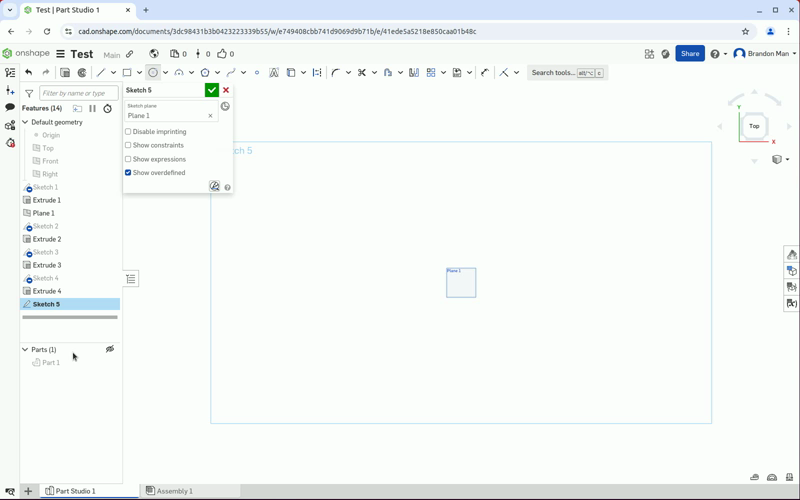
mouse_move(555, 271)
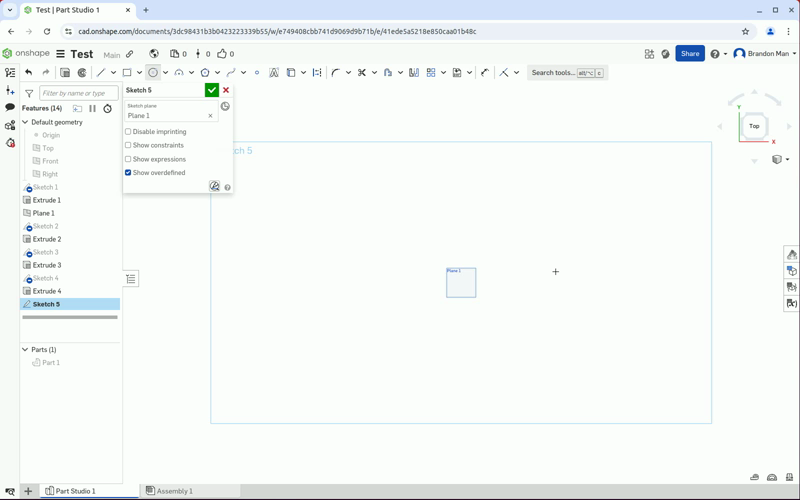
click(555, 271)
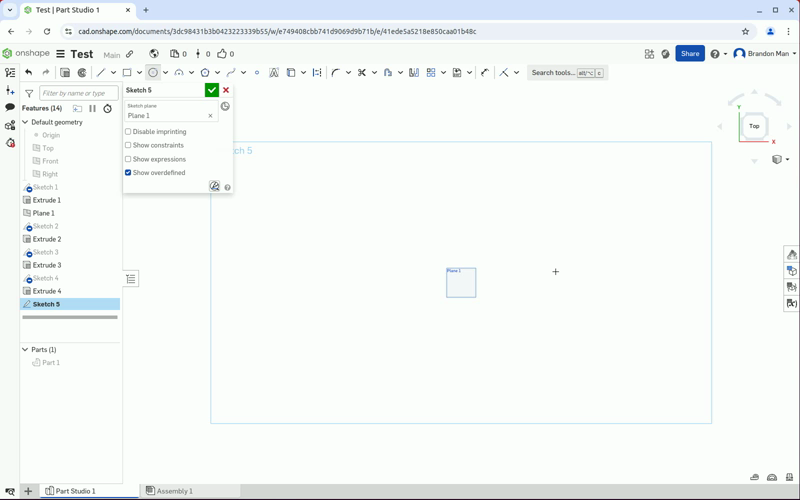
key_up(shift)
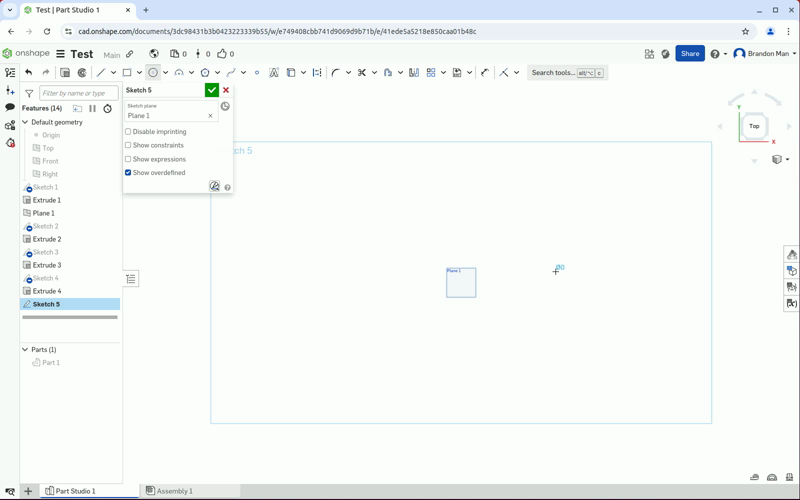
mouse_move(559, 271)
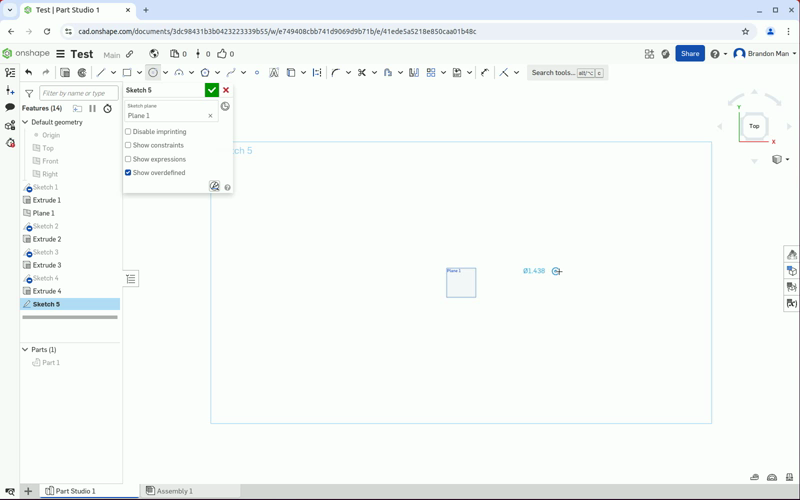
click(559, 271)
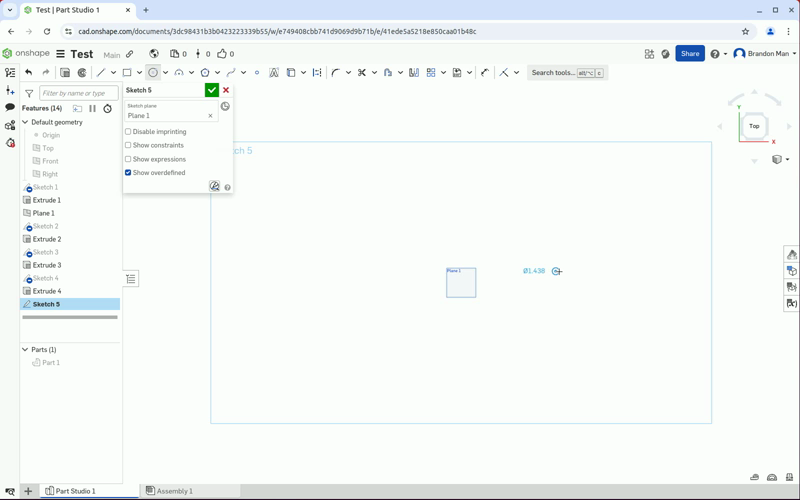
key(esc)
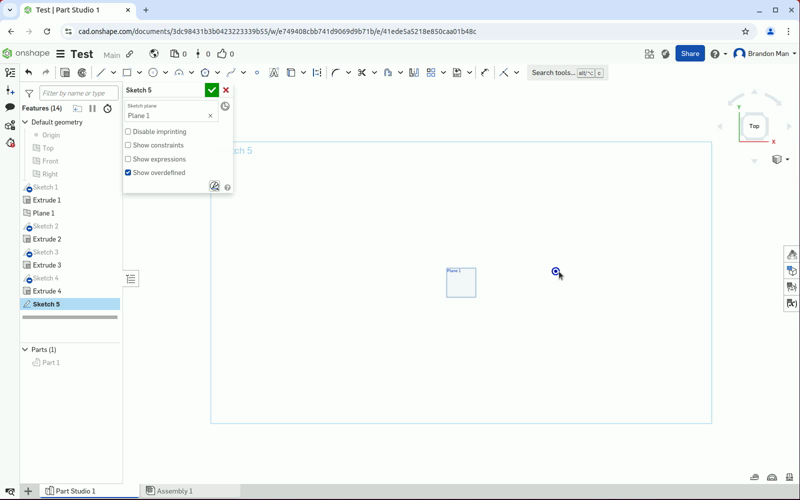
mouse_move(557, 273)
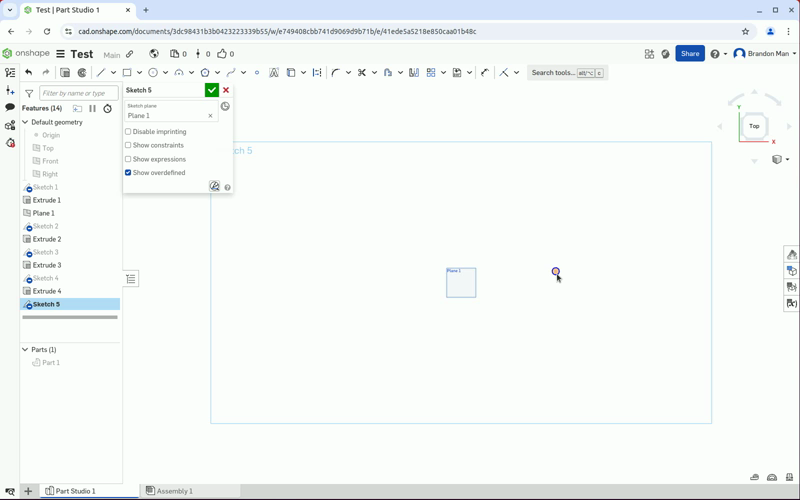
scroll(6)
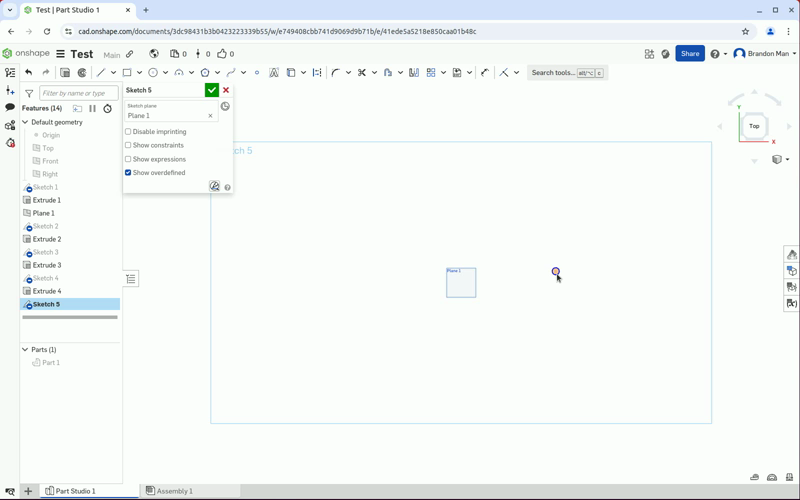
scroll(6)
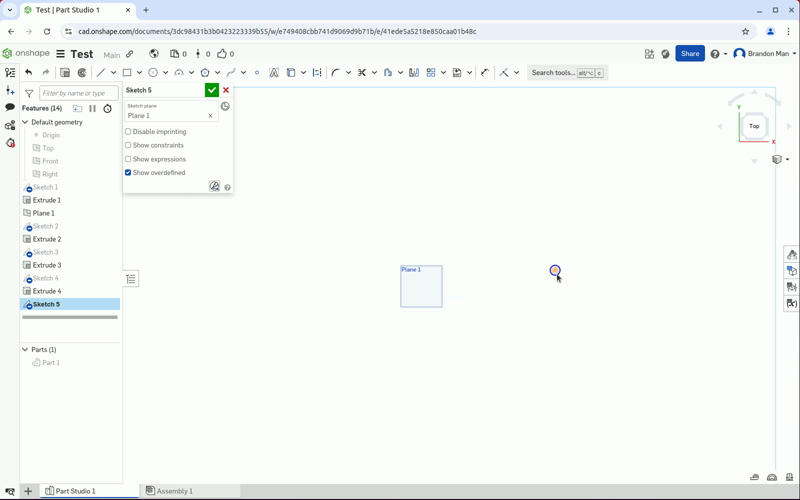
scroll(6)
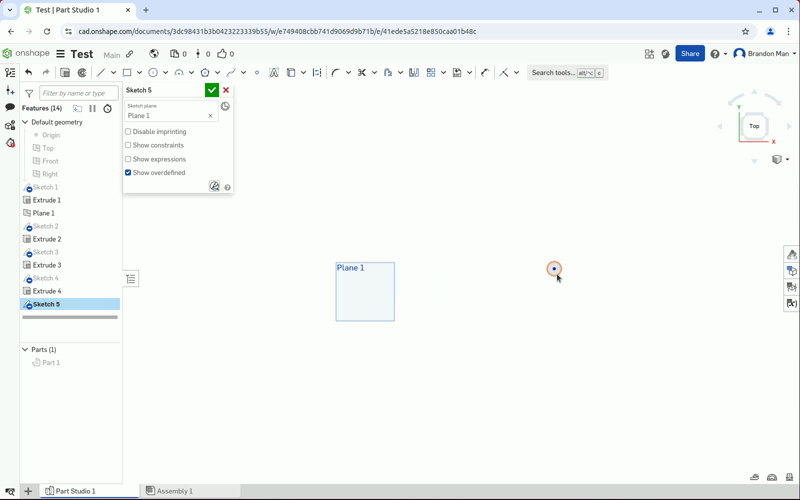
scroll(6)
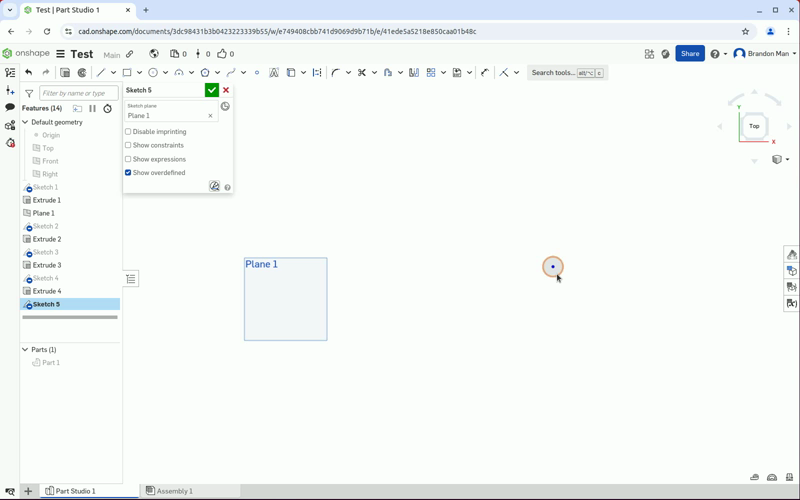
scroll(6)
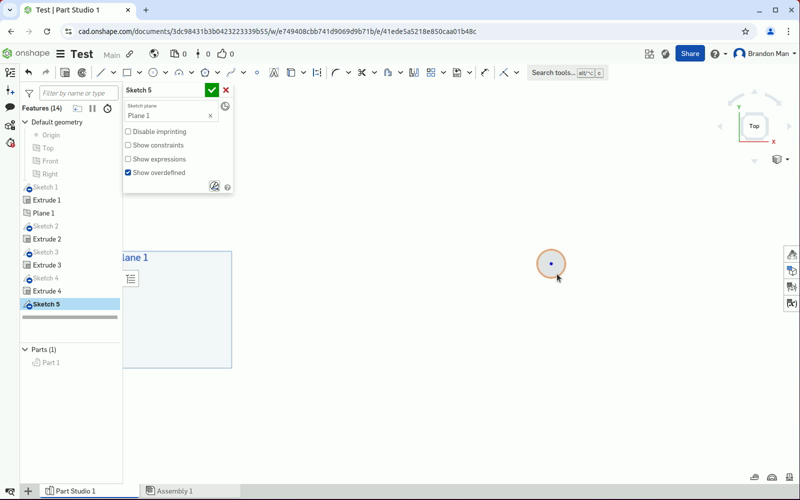
scroll(6)
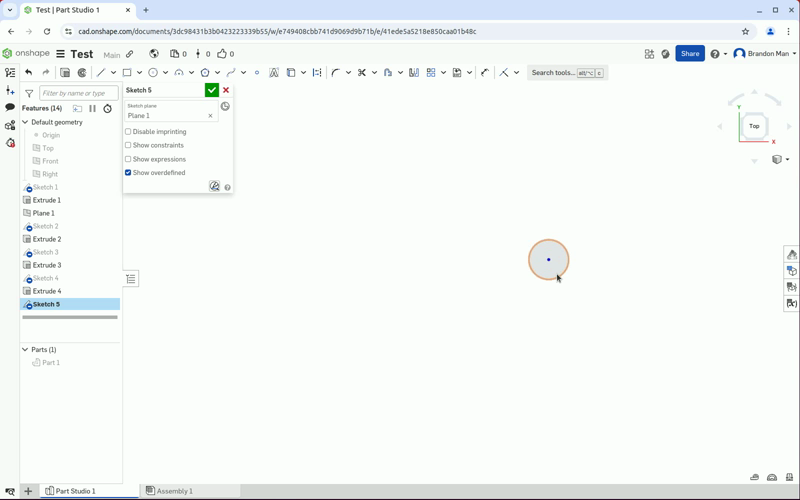
scroll(6)
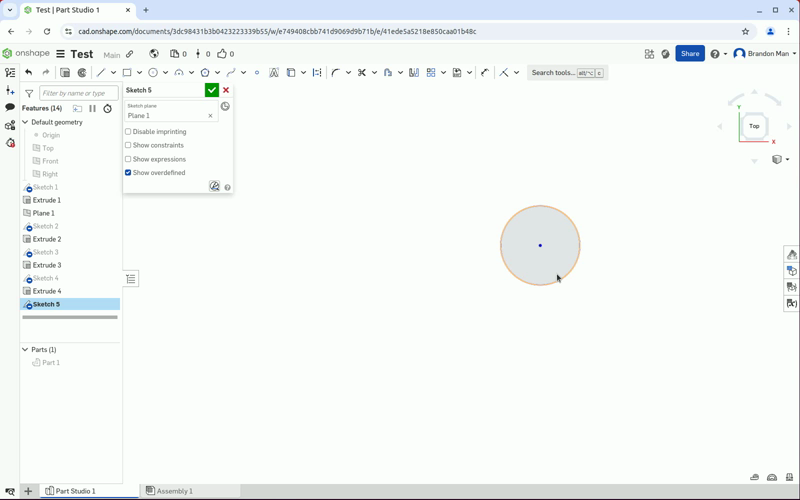
click(557, 273)
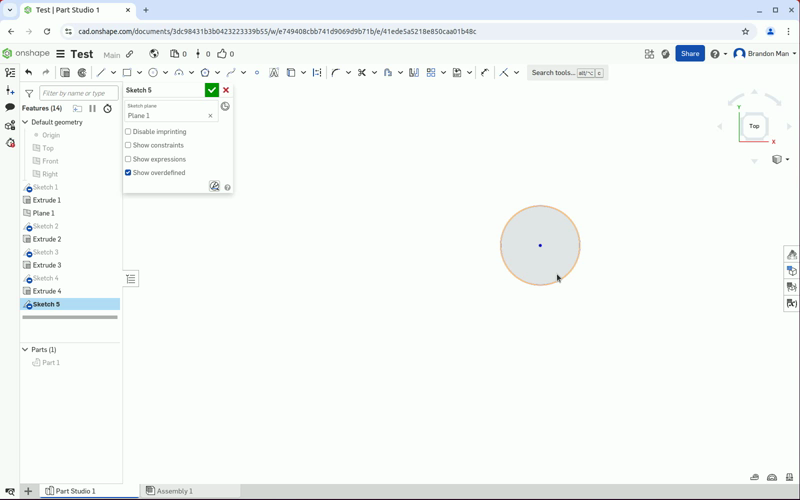
scroll(-6)
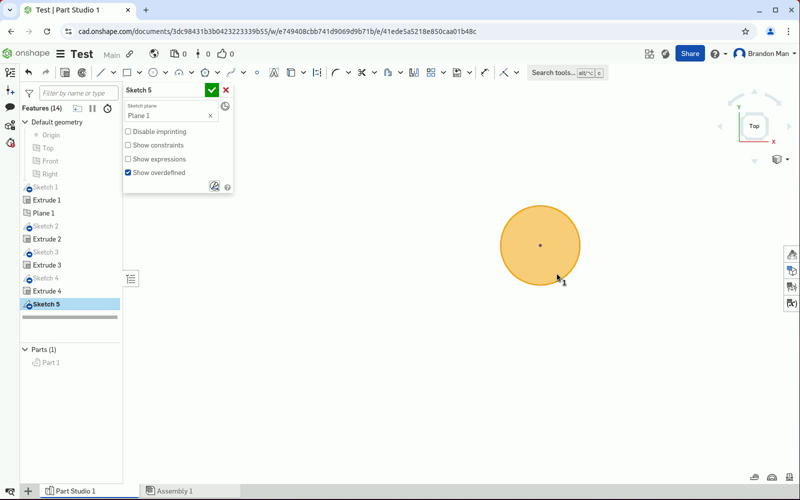
scroll(-6)
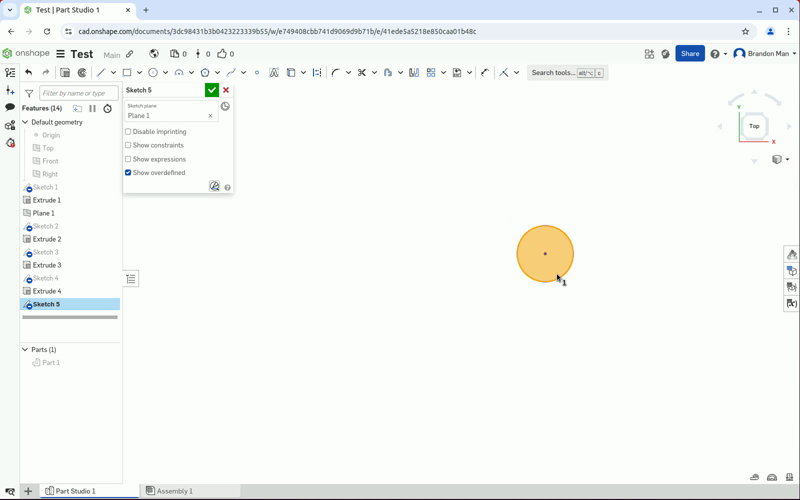
scroll(-6)
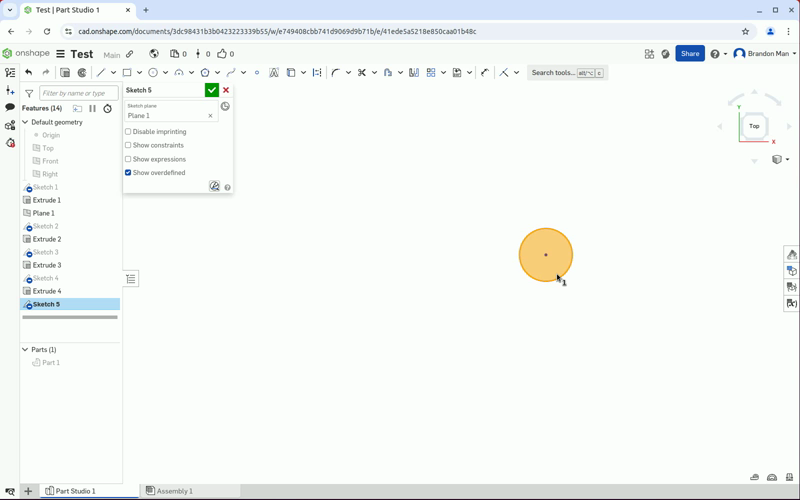
scroll(-6)
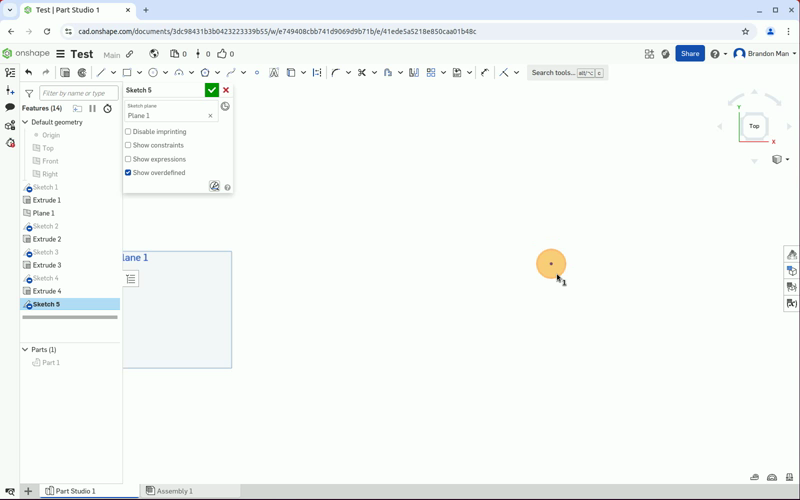
scroll(-6)
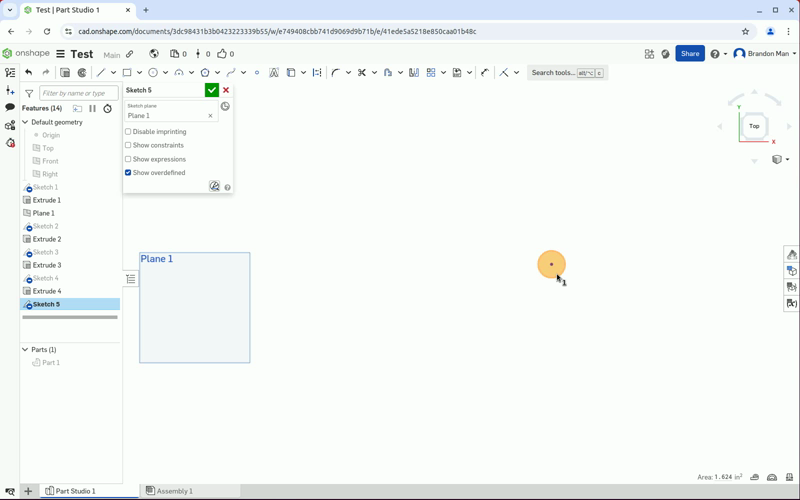
scroll(-6)
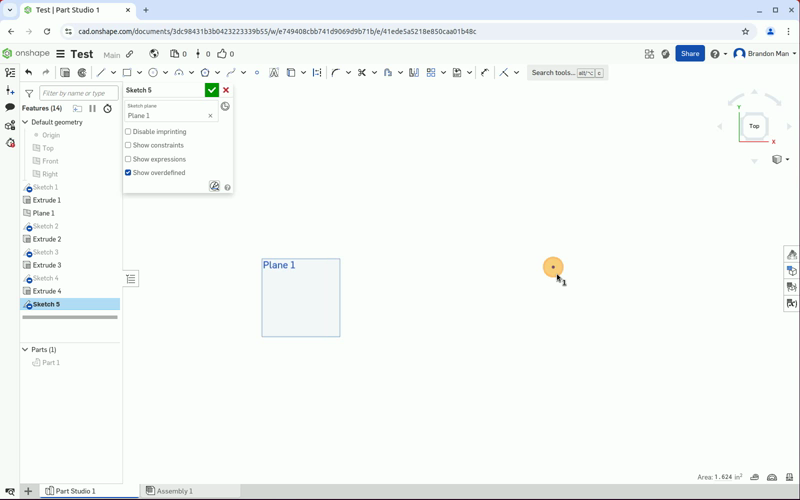
scroll(-6)
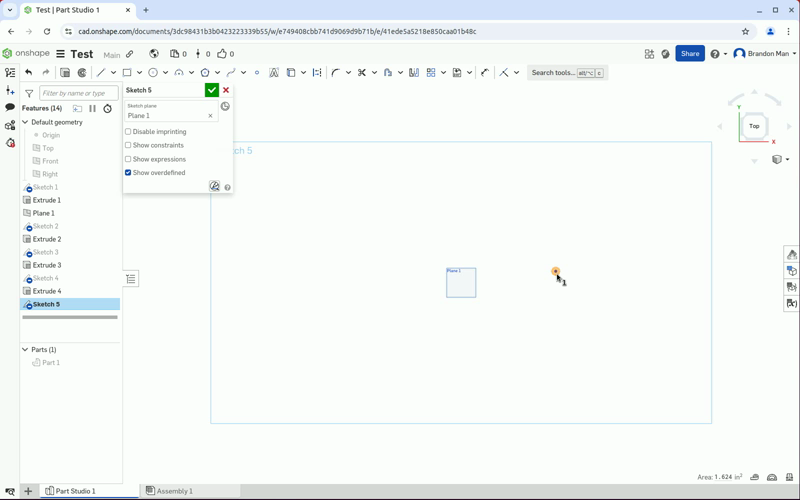
mouse_move(73, 352)
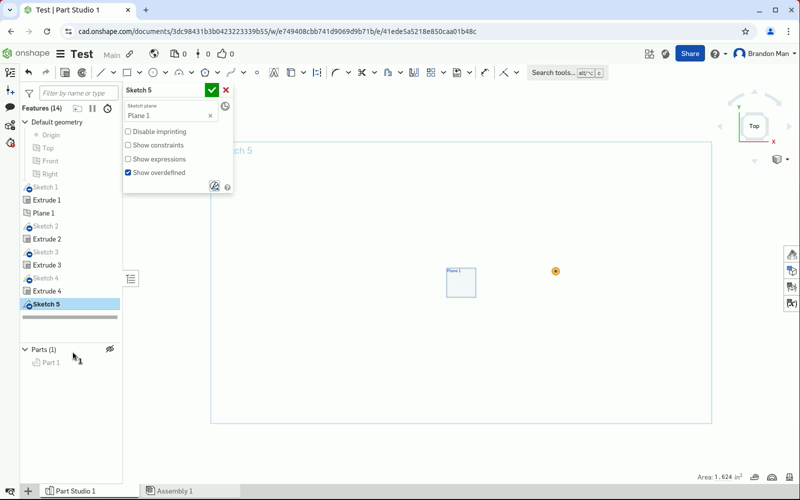
key(shift+y)
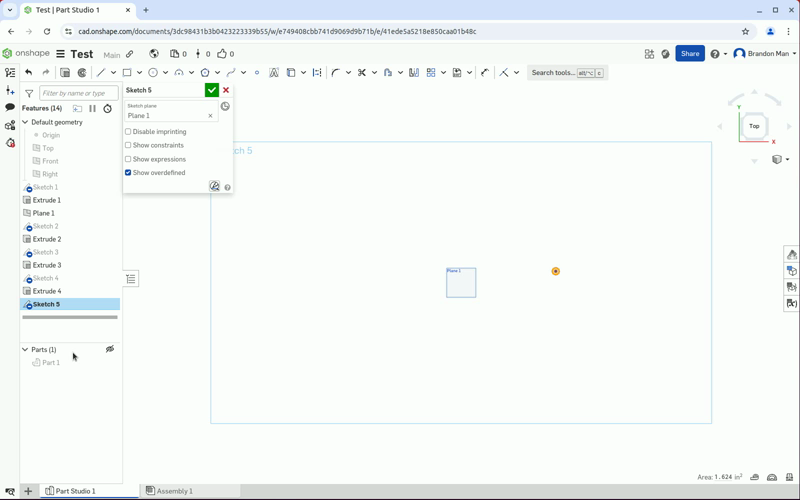
key(shift+e)
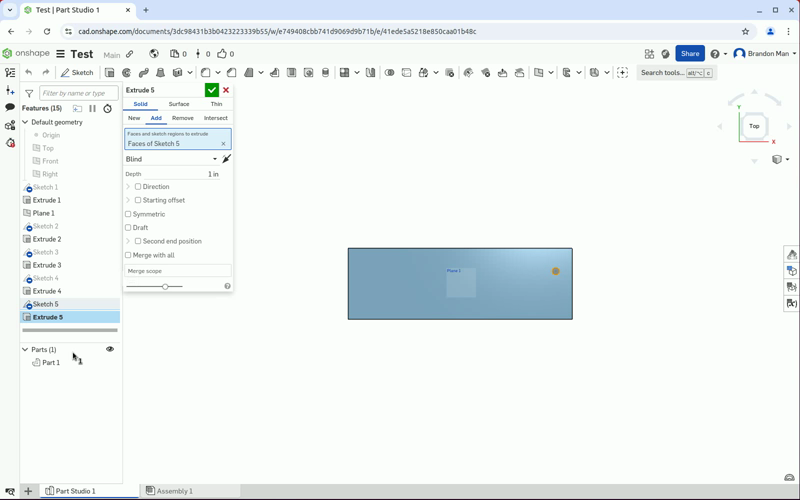
mouse_move(143, 106)
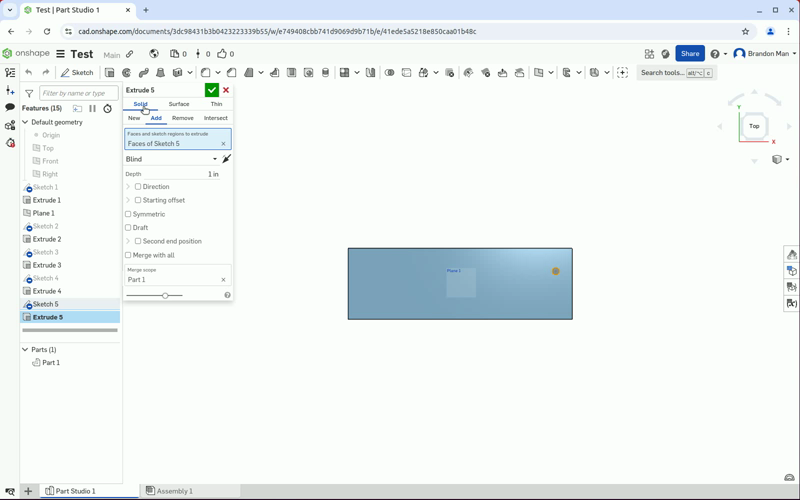
click(143, 106)
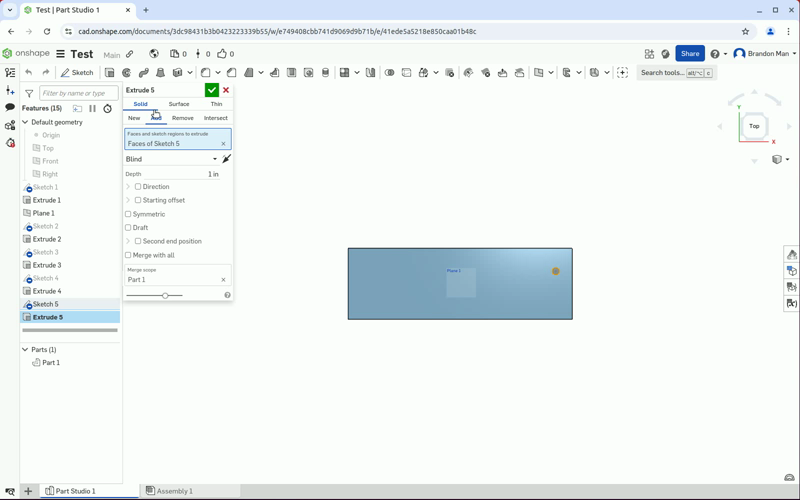
mouse_move(186, 120)
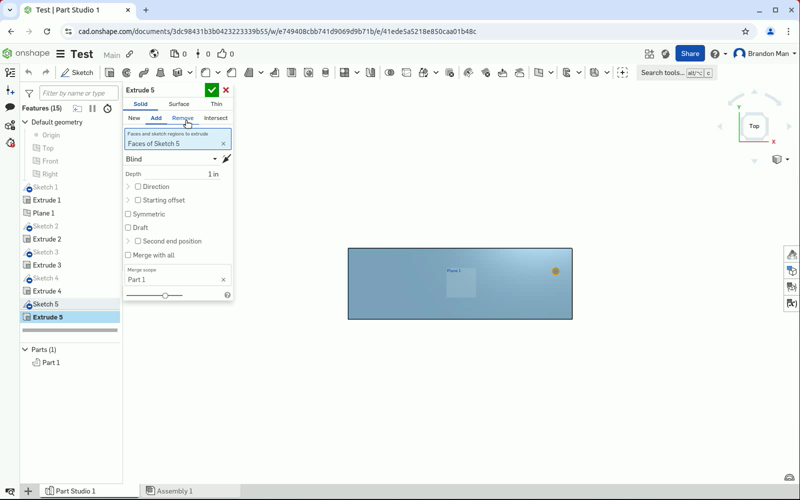
click(186, 120)
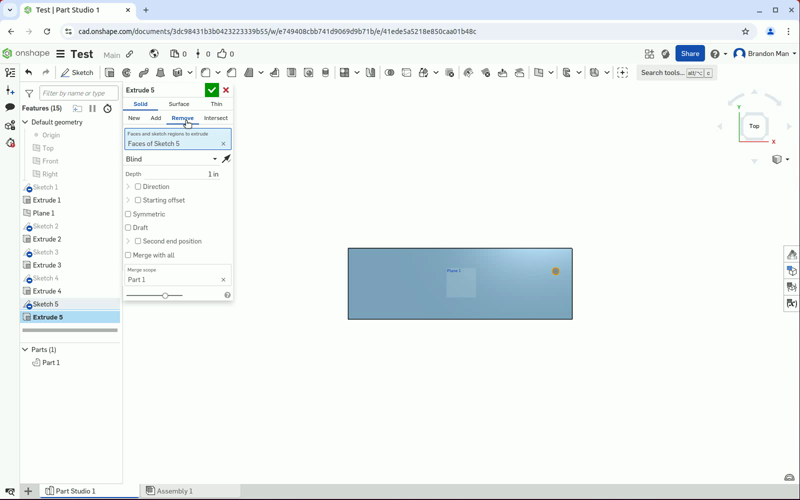
key(tab, 4)
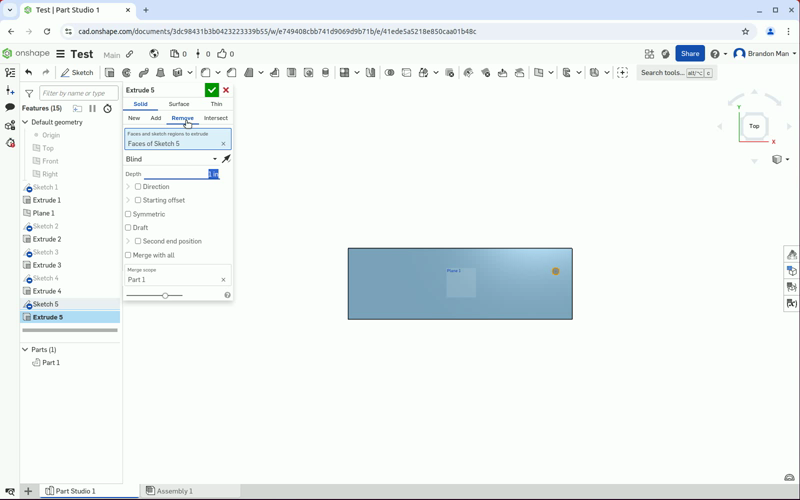
text(10.11)
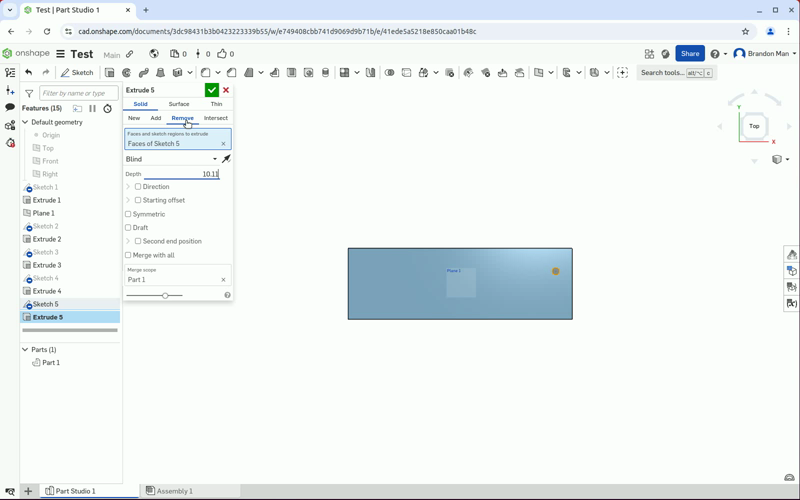
key(tab, 6)
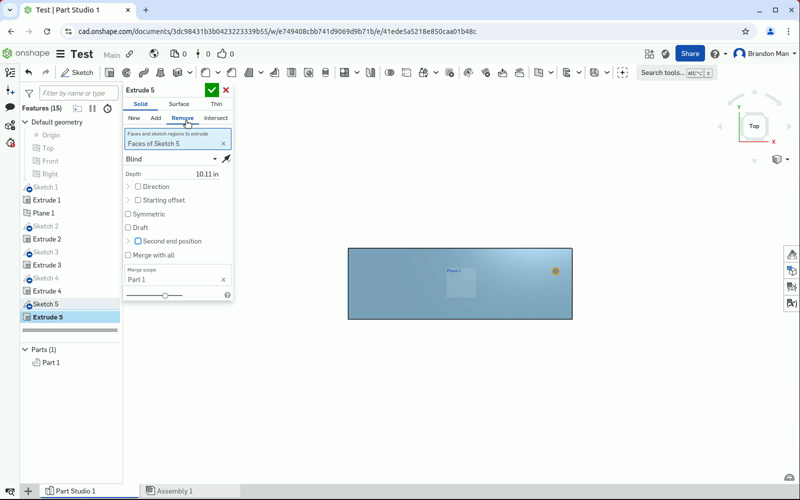
key(space)
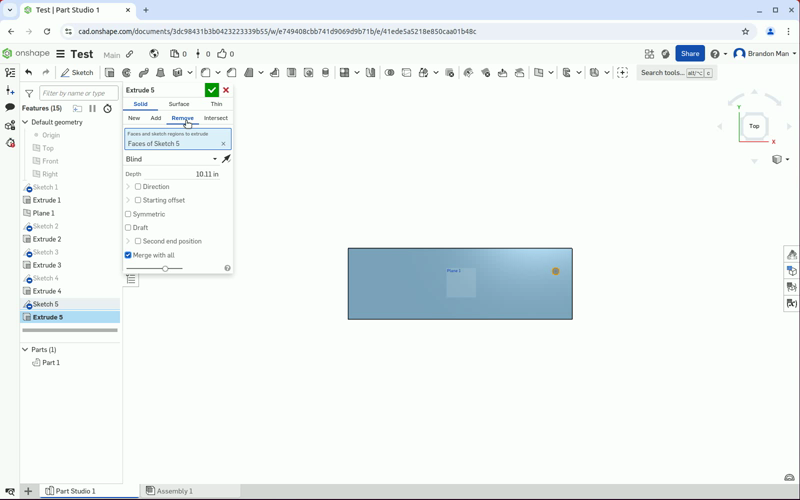
key(enter)
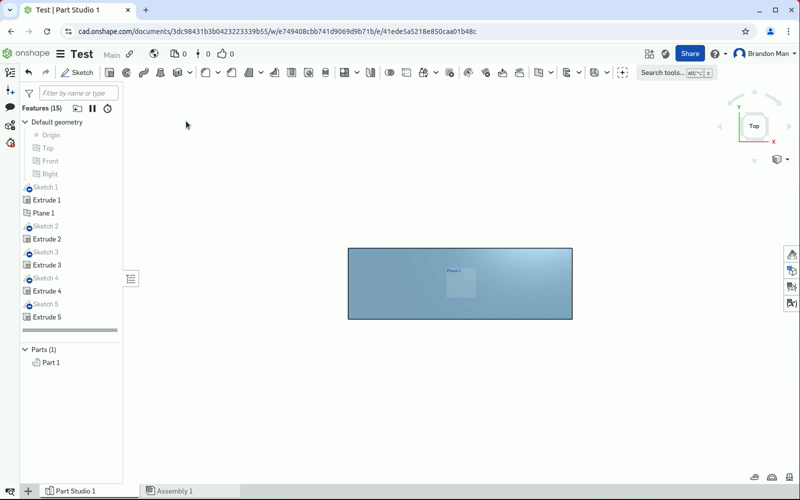
key(shift+h)
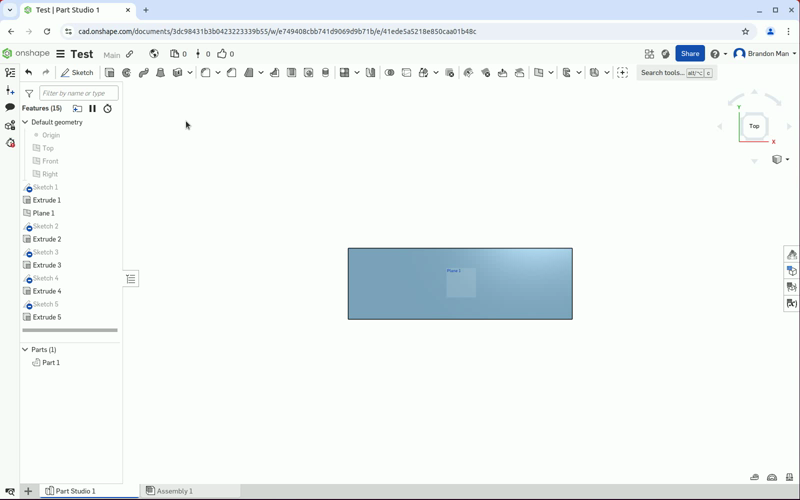
key(shift+h)
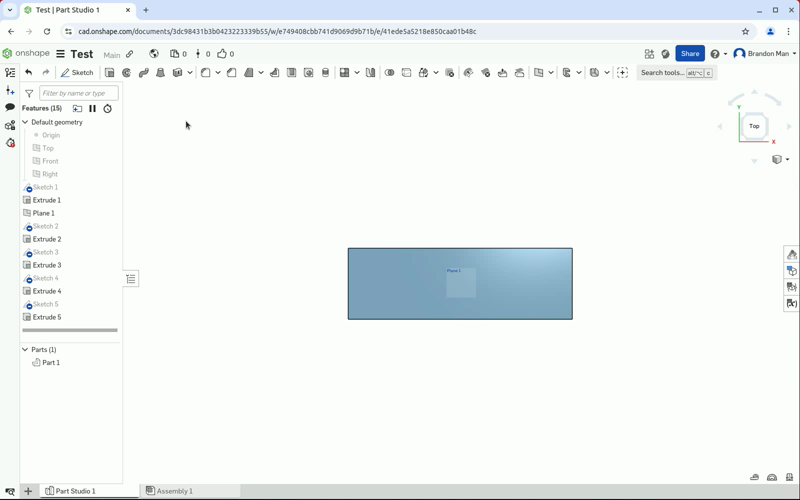
key(shift+7)
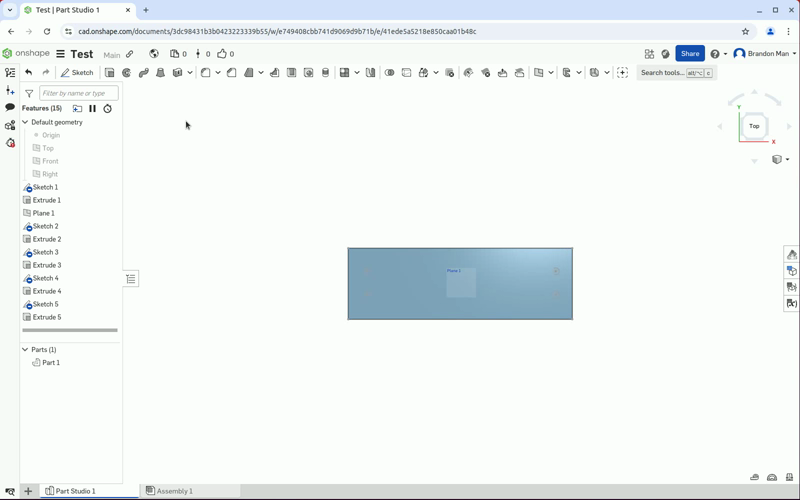
key(up, 3)
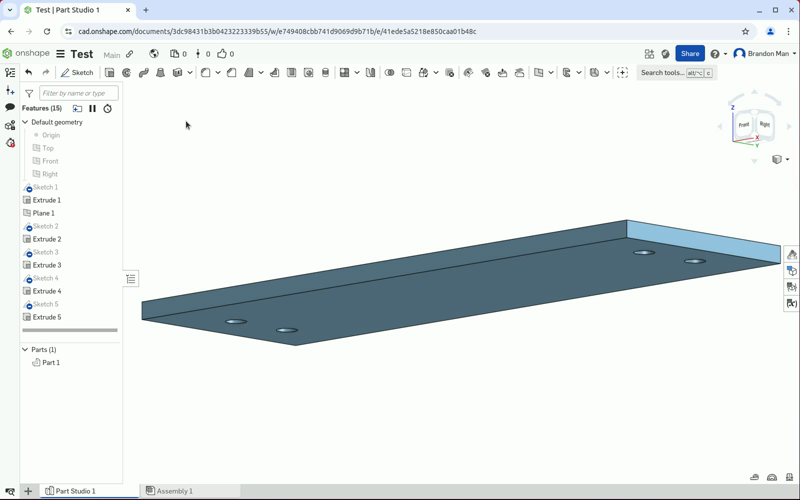
key(left, 3)
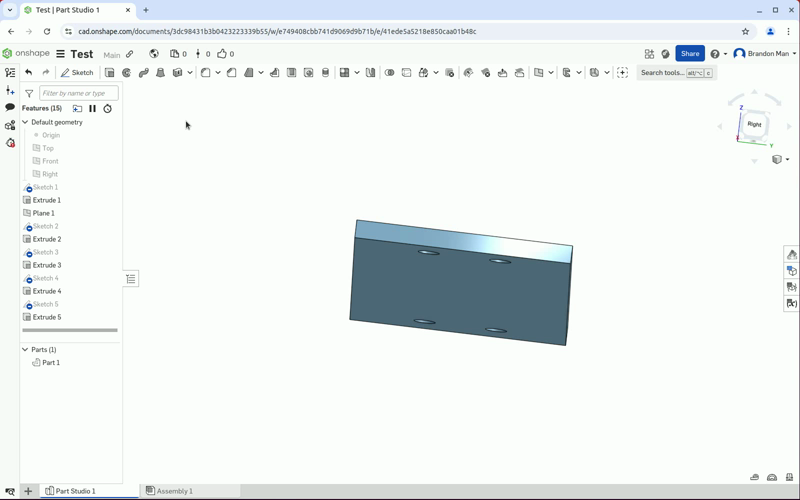
key(right, 3)
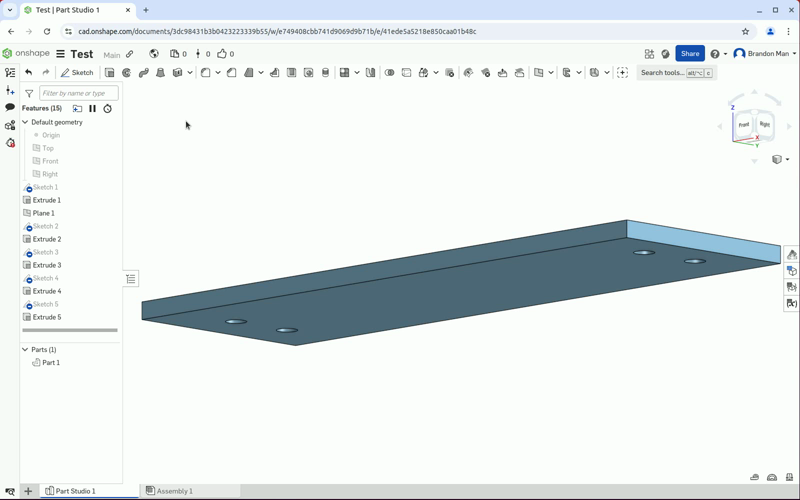
key(down, 3)
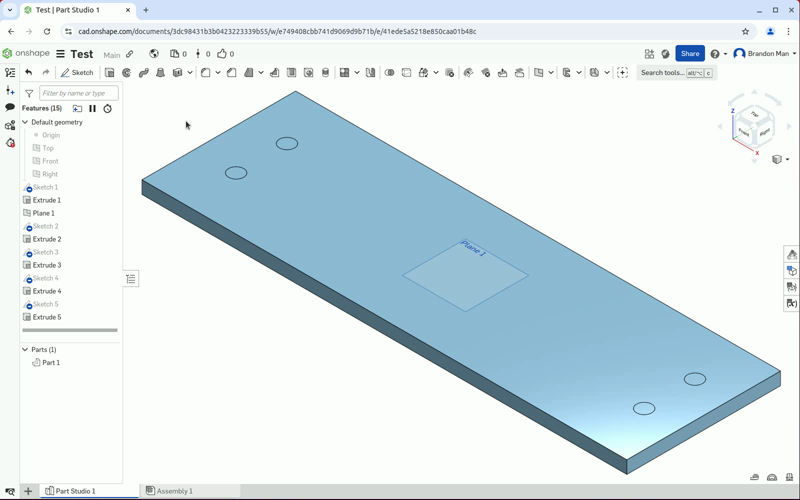
mouse_move(73, 189)
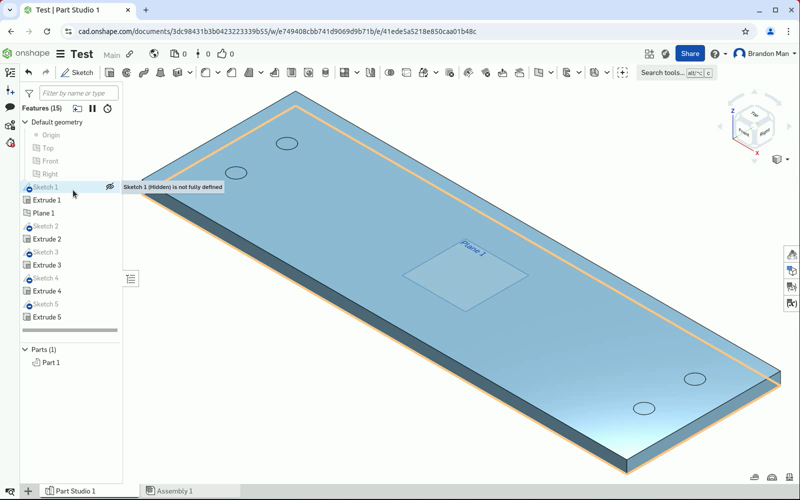
click(73, 189)